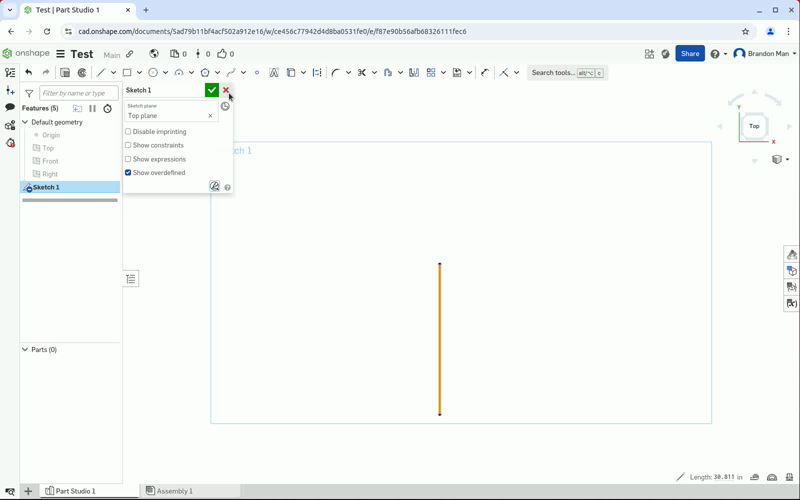
key(shift+h)
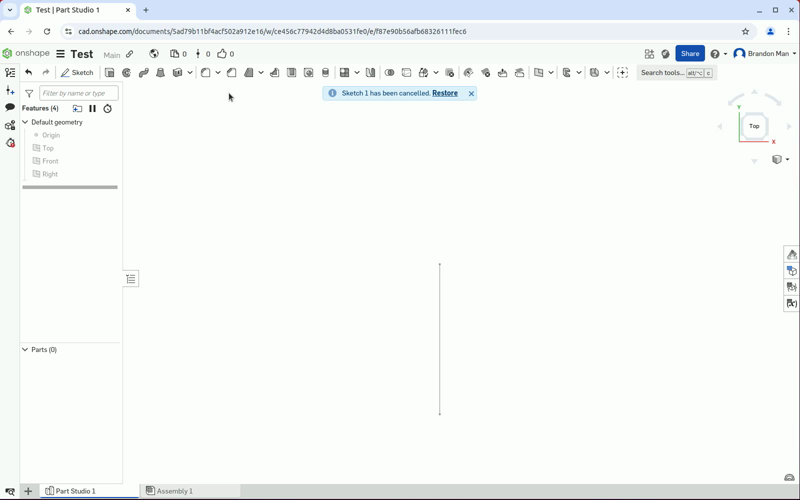
mouse_move(73, 352)
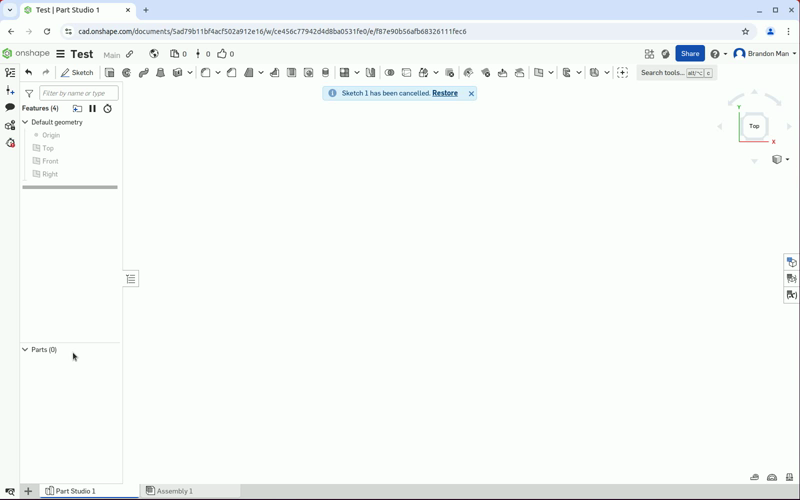
key(y)
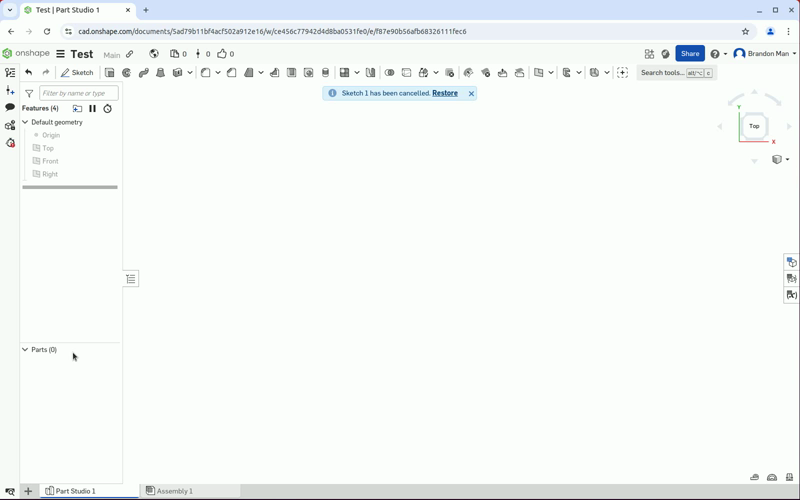
key(shift+p)
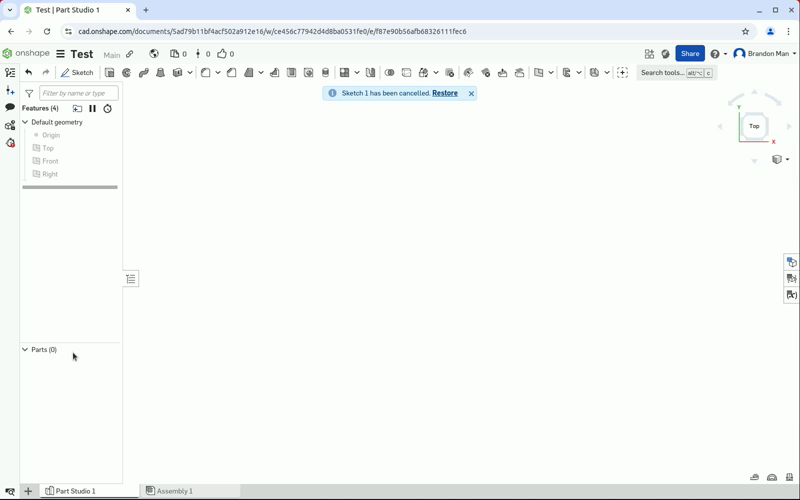
key(space)
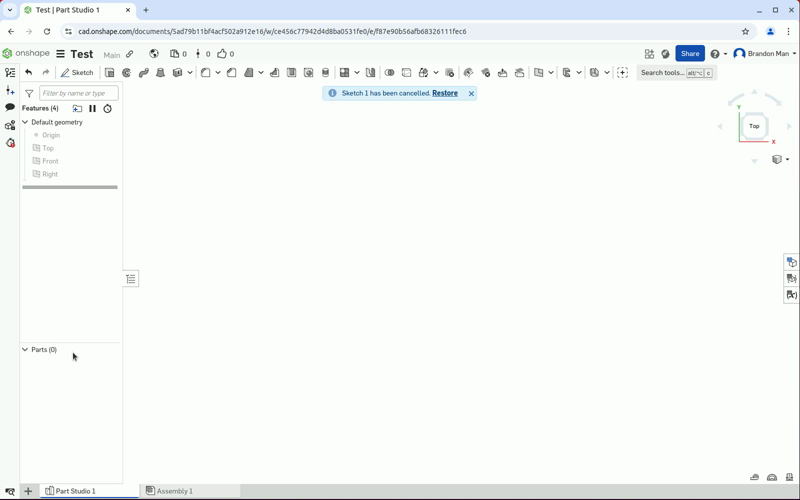
key_down(shift)
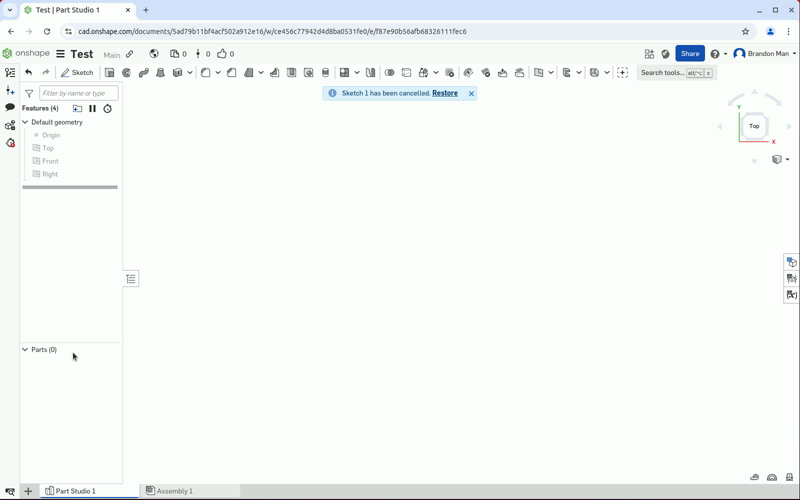
key(up)
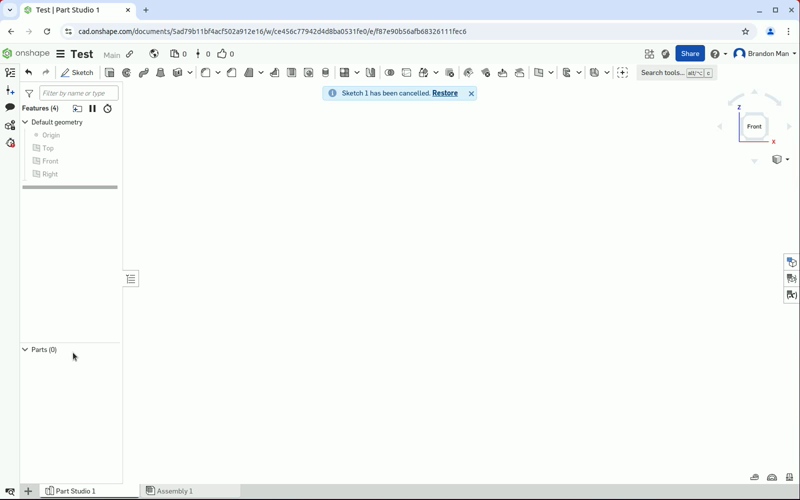
key_up(shift)
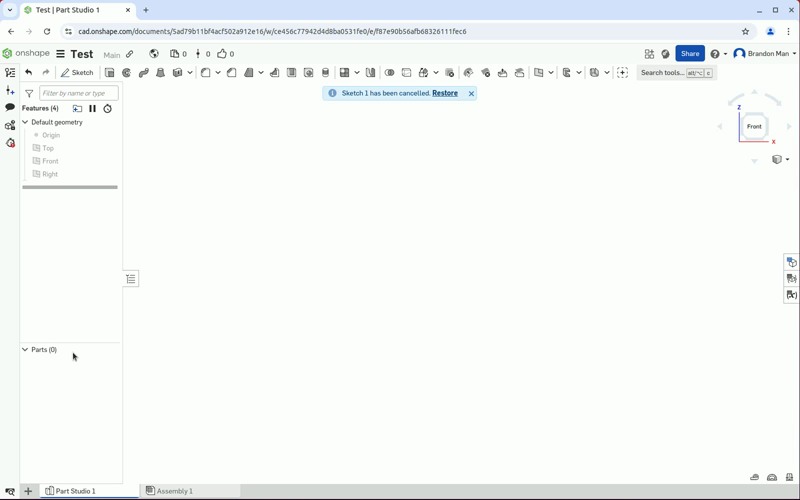
mouse_move(73, 352)
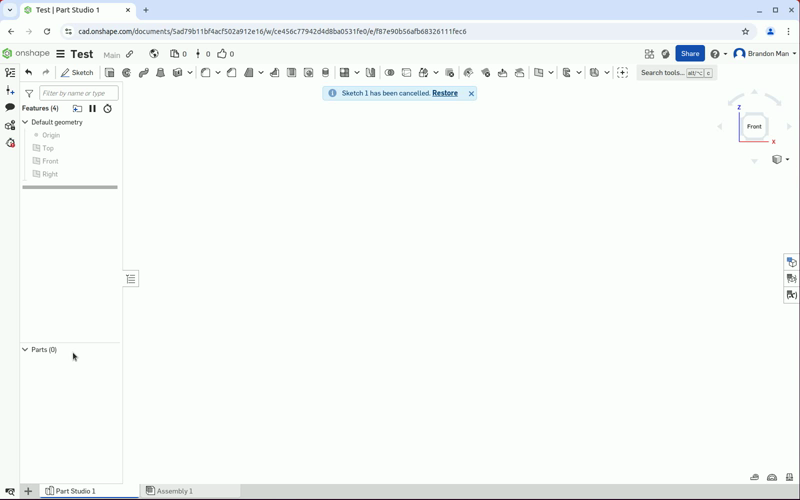
key(shift+y)
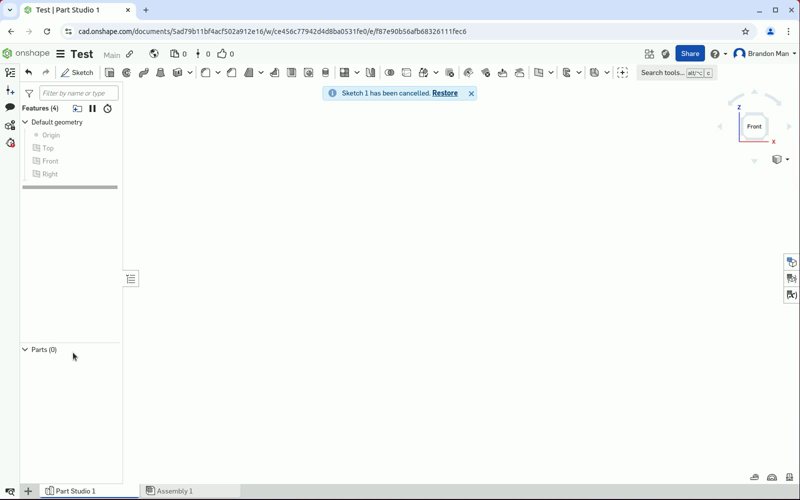
key(shift+s)
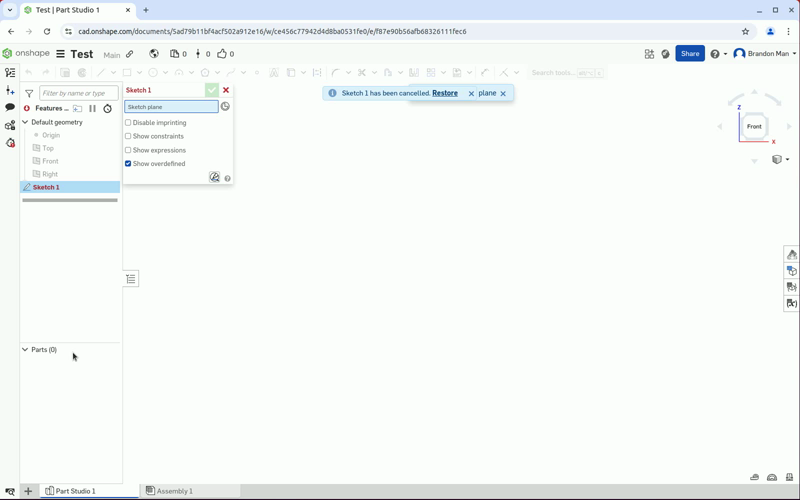
mouse_move(73, 163)
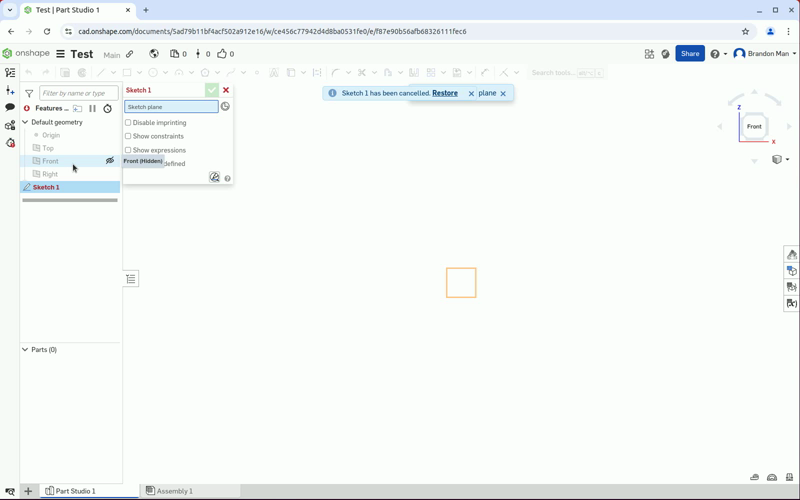
click(73, 163)
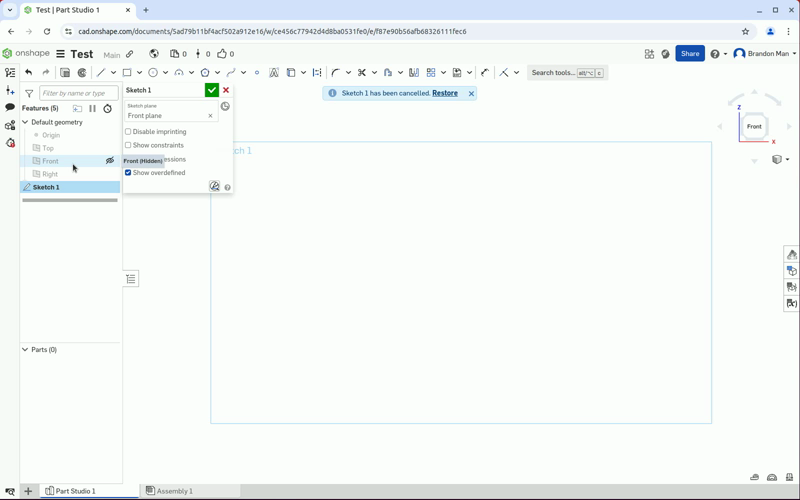
mouse_move(73, 352)
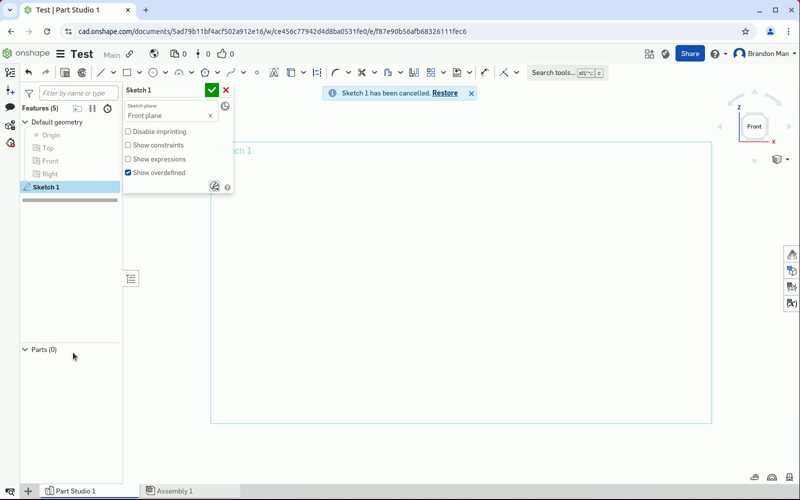
key(y)
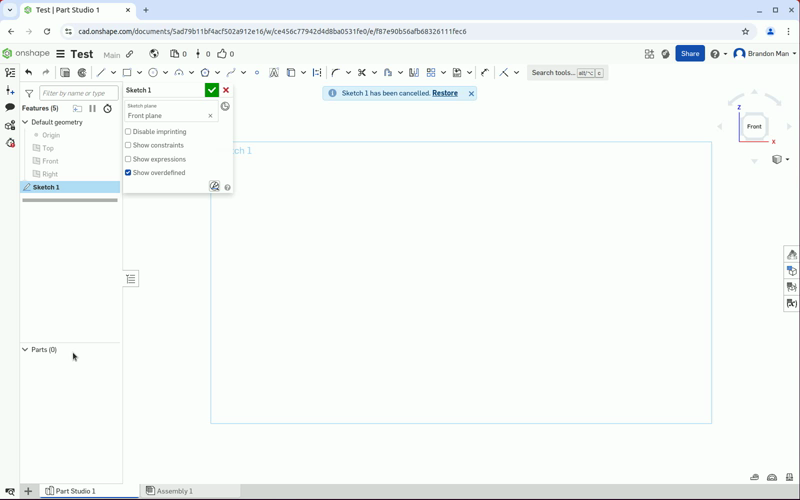
key(l)
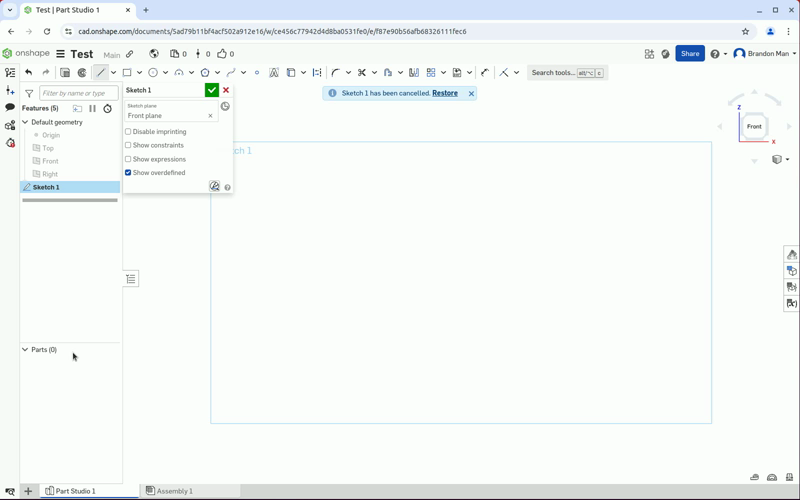
key_down(shift)
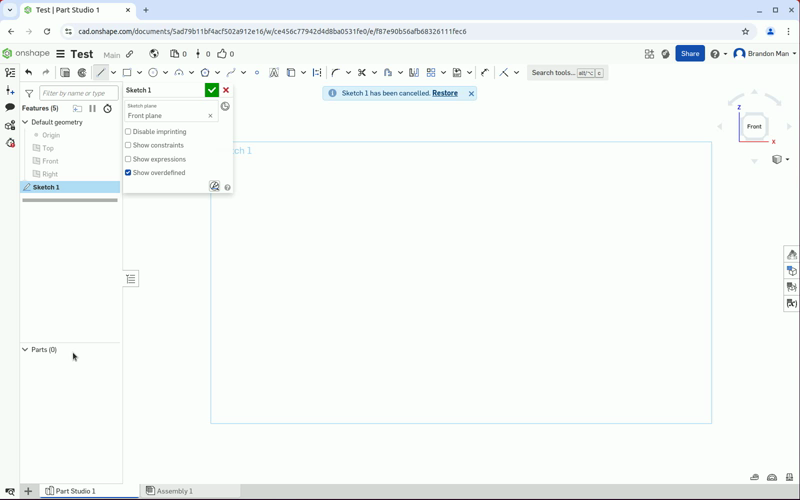
mouse_move(460, 315)
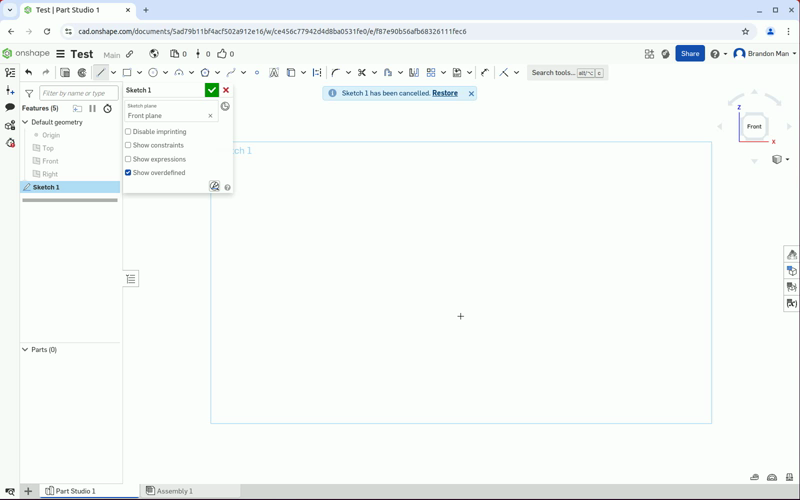
click(460, 315)
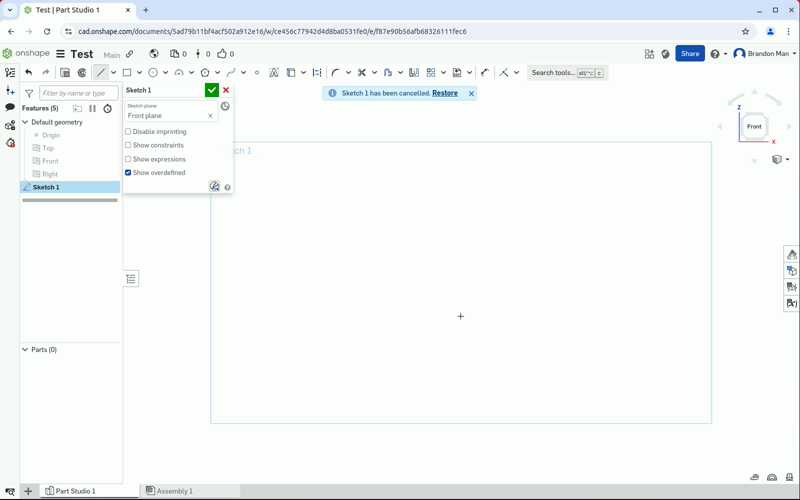
key_up(shift)
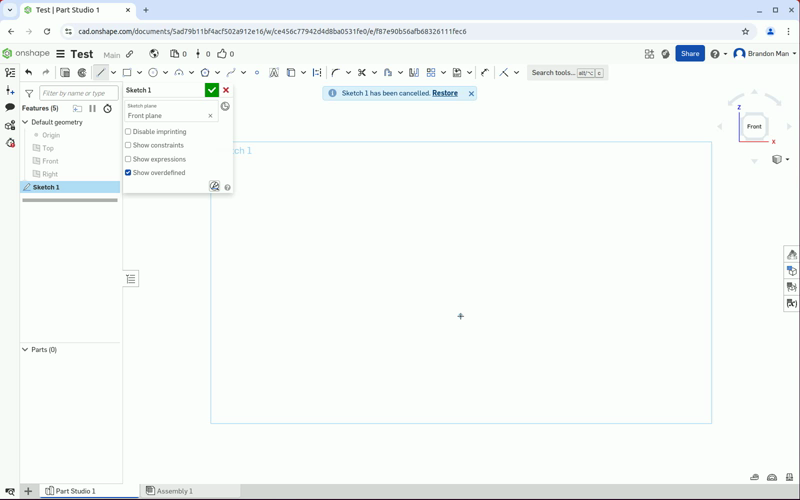
key_down(shift)
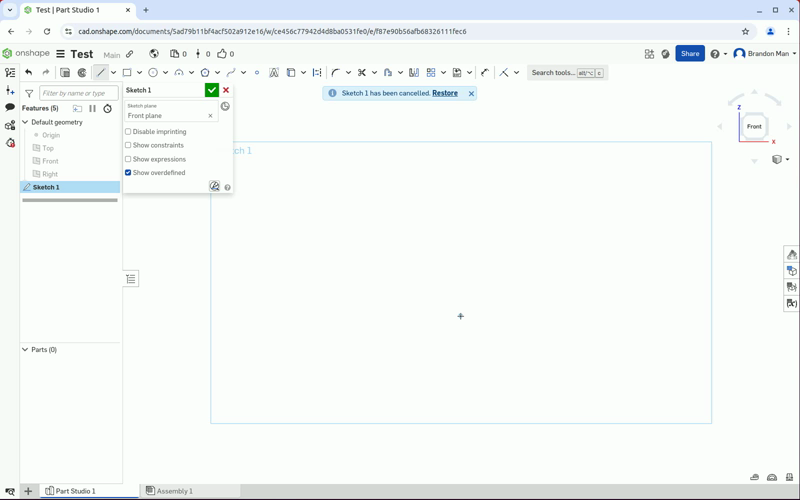
mouse_move(540, 315)
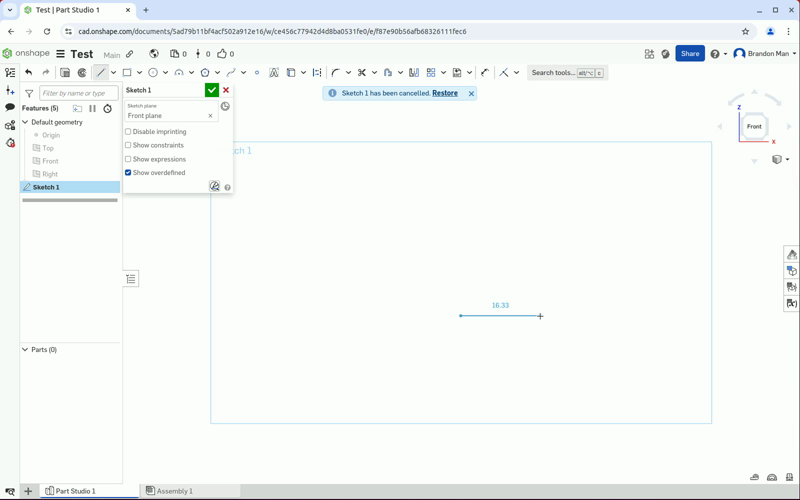
click(540, 315)
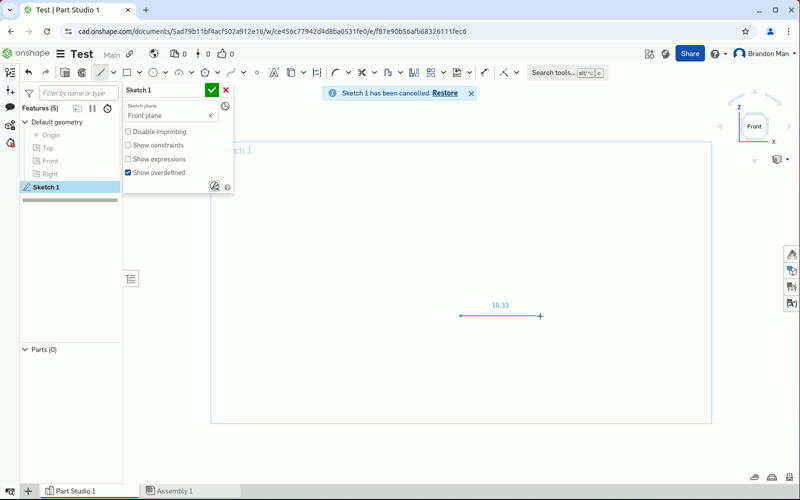
key_up(shift)
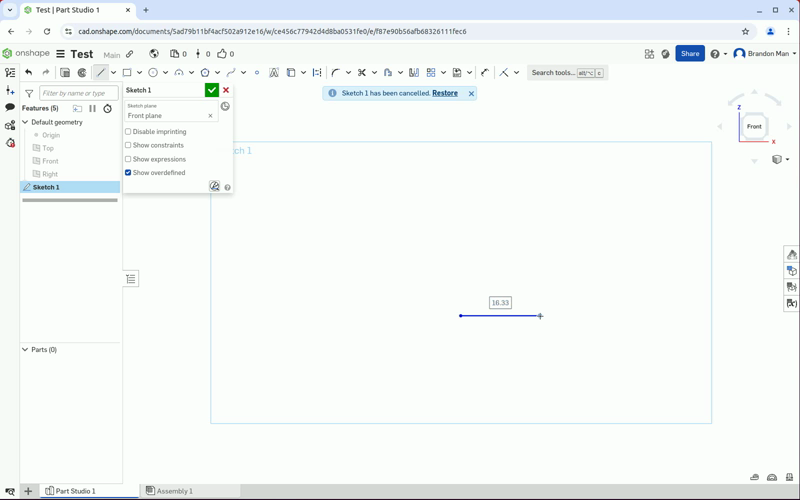
key(esc)
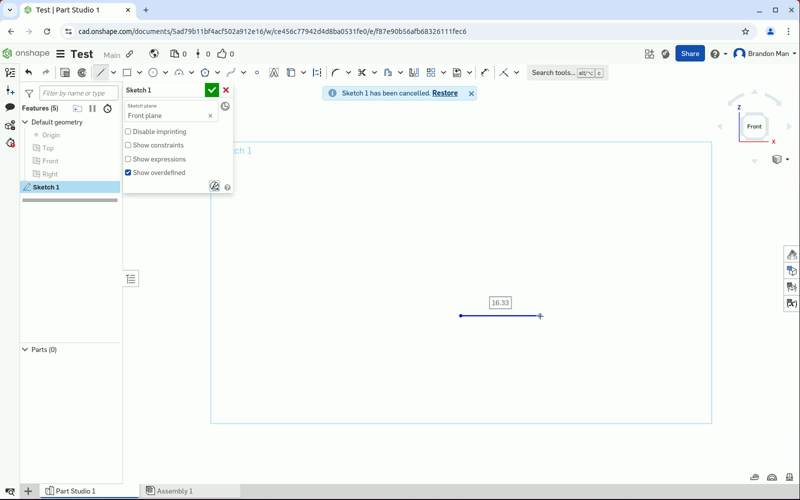
key(a)
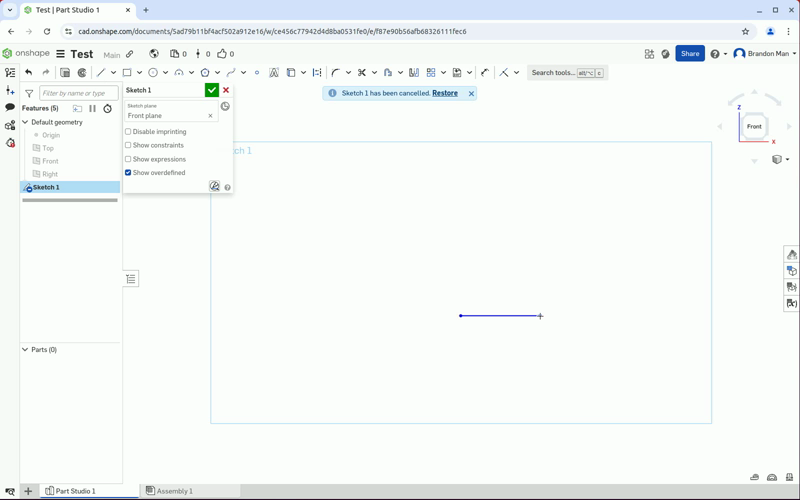
mouse_move(540, 315)
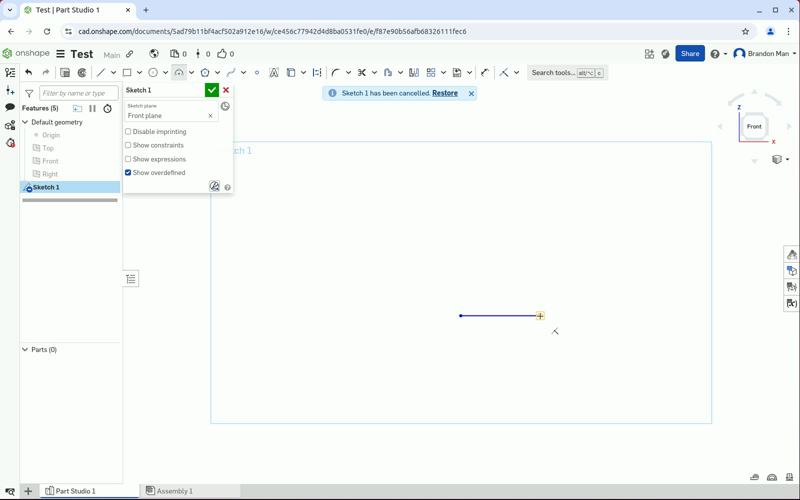
click(540, 315)
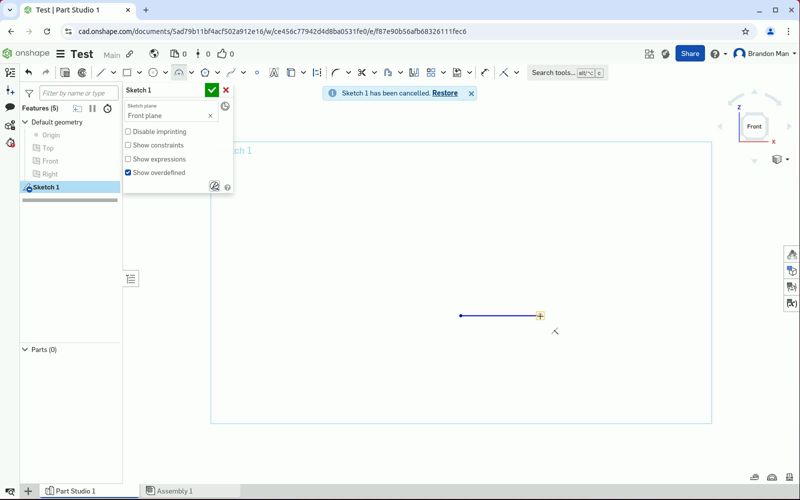
key_down(shift)
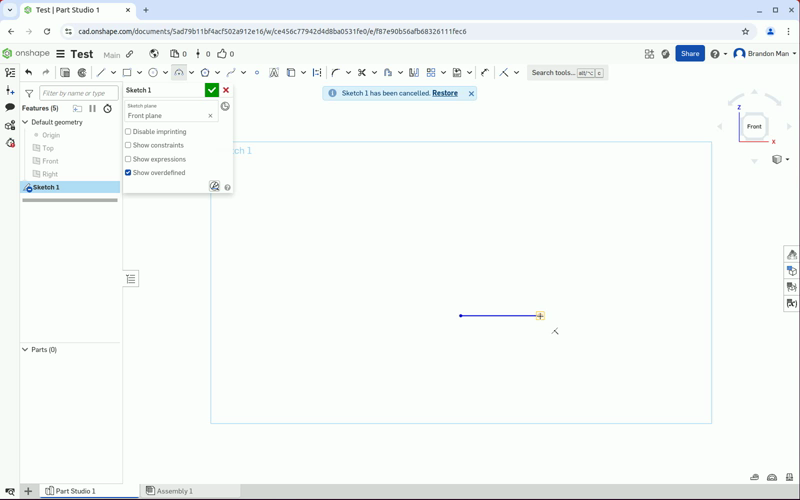
mouse_move(540, 250)
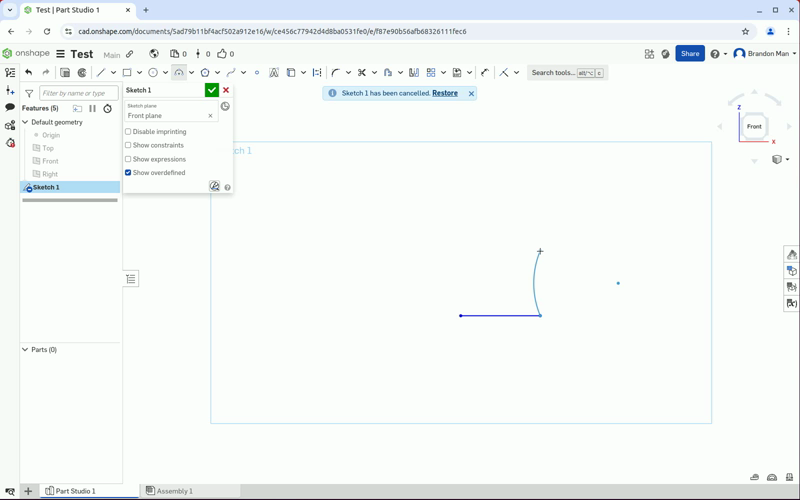
click(540, 250)
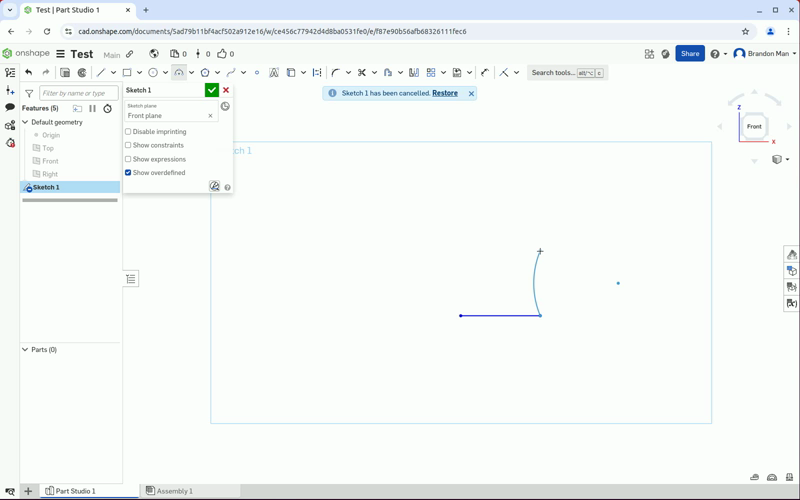
mouse_move(572, 283)
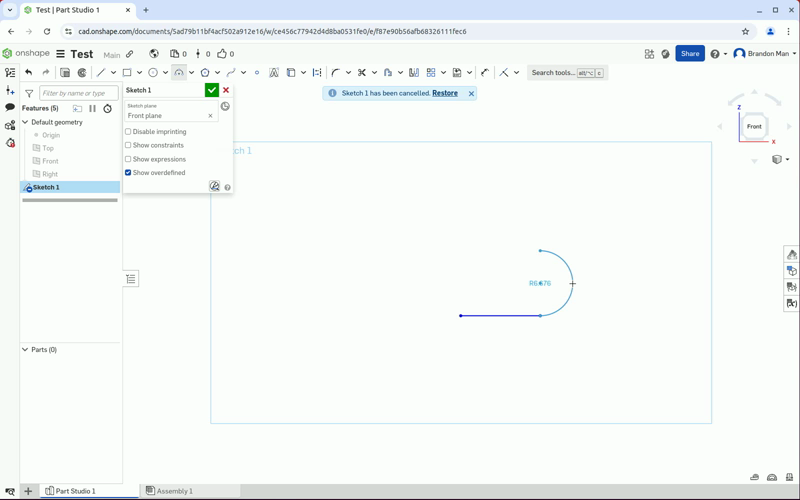
click(572, 283)
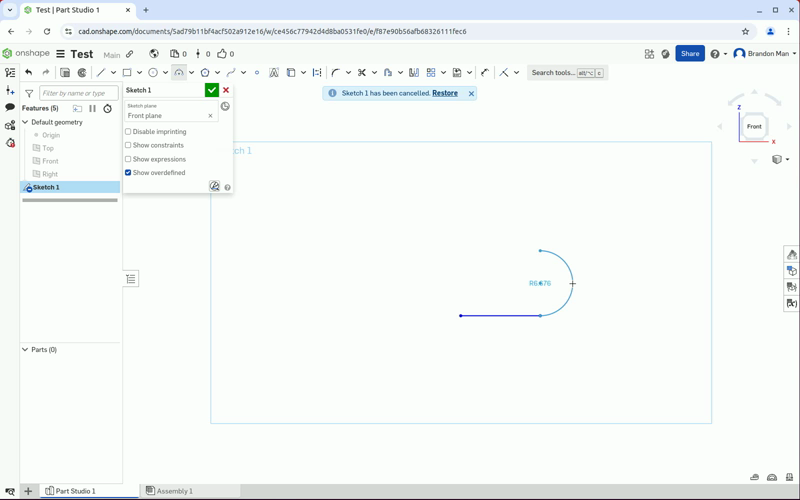
key_up(shift)
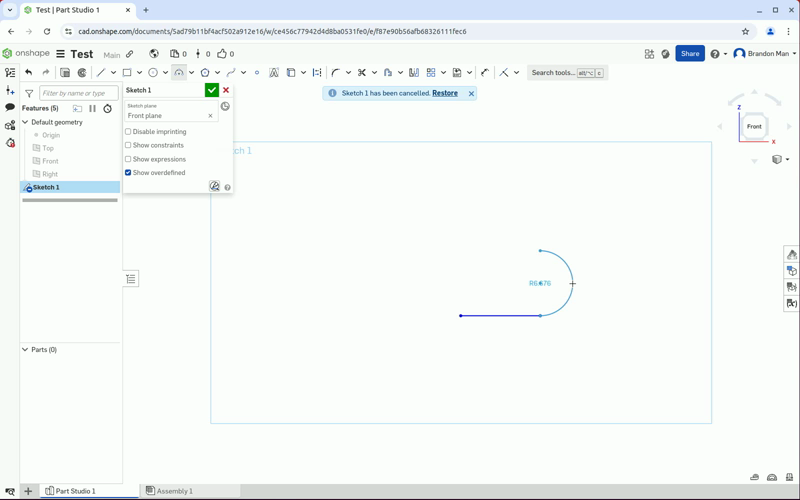
key(esc)
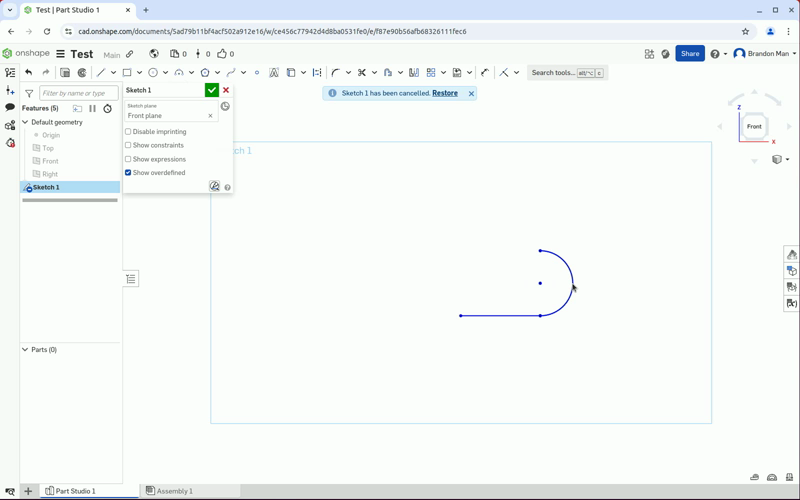
key(l)
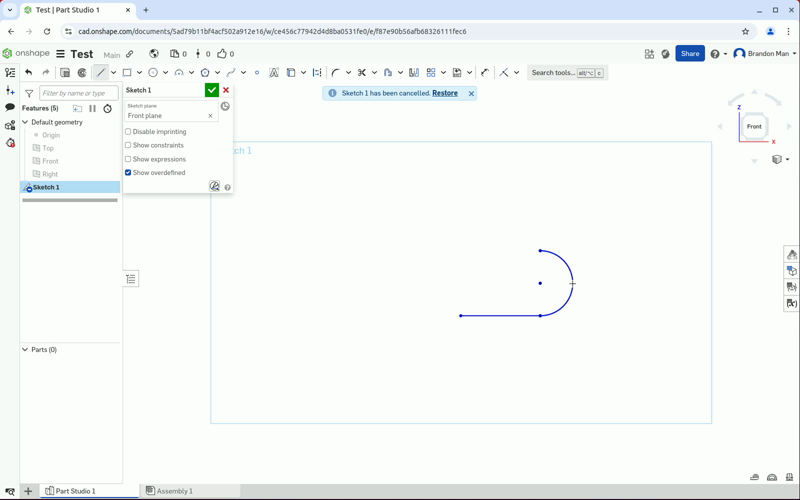
mouse_move(540, 250)
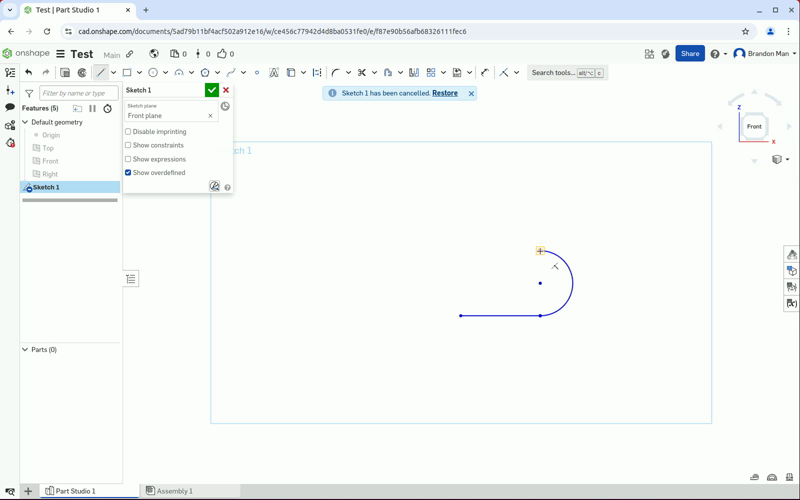
click(540, 250)
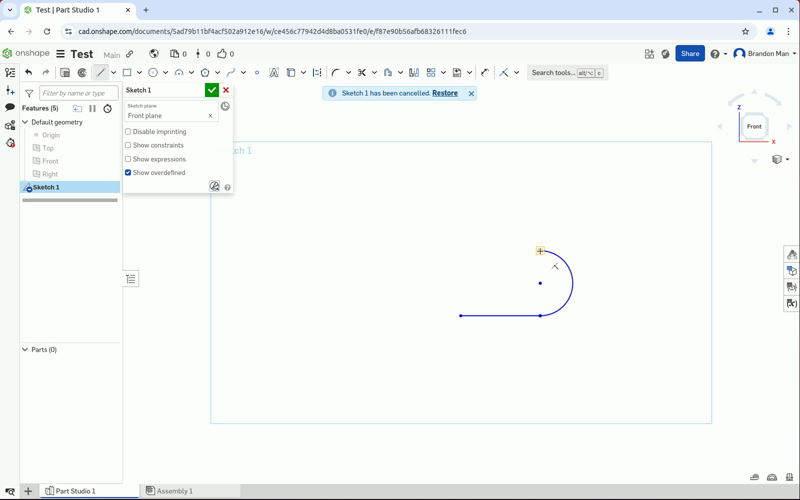
key_down(shift)
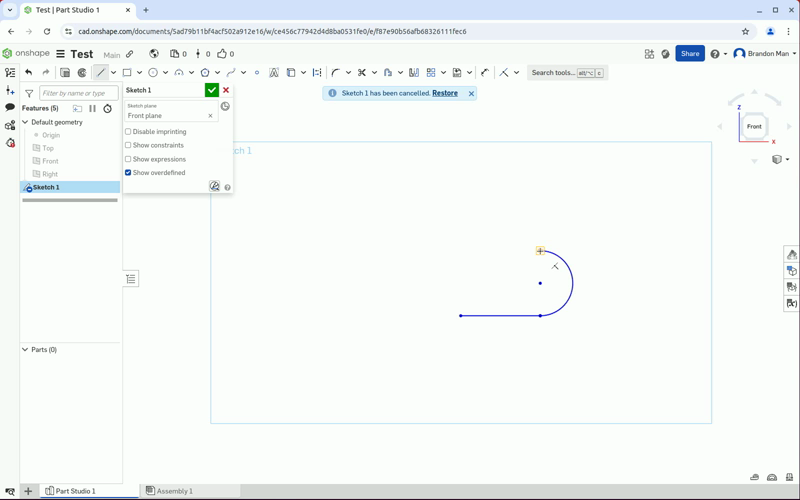
mouse_move(460, 250)
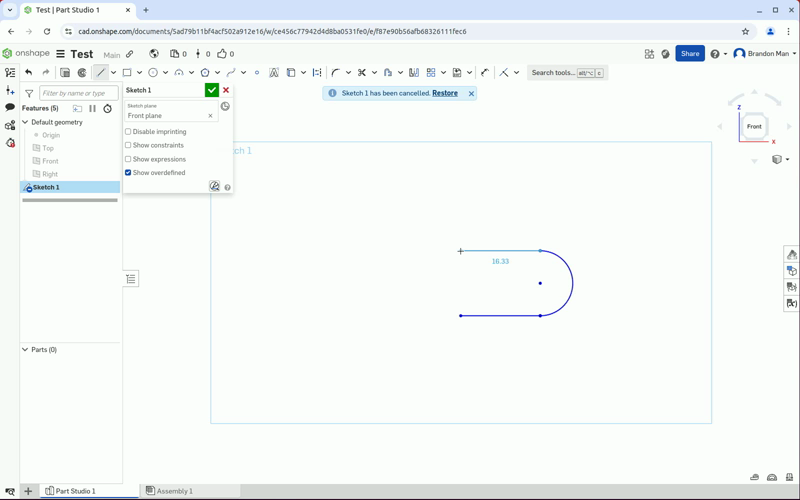
click(460, 250)
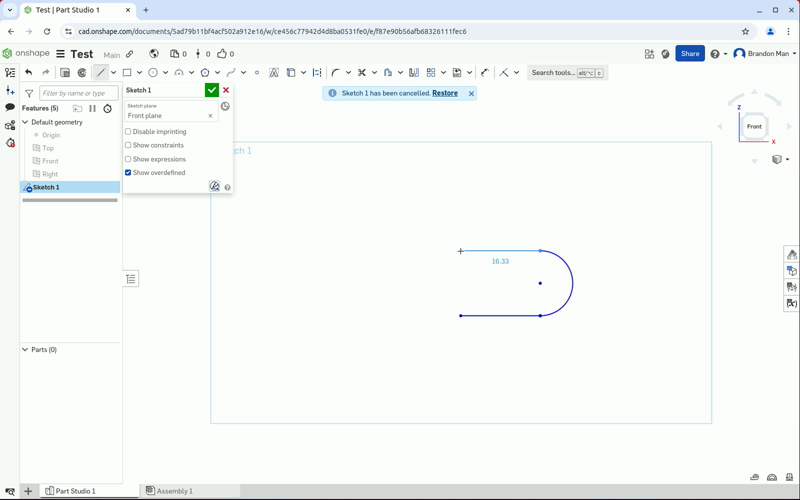
key_up(shift)
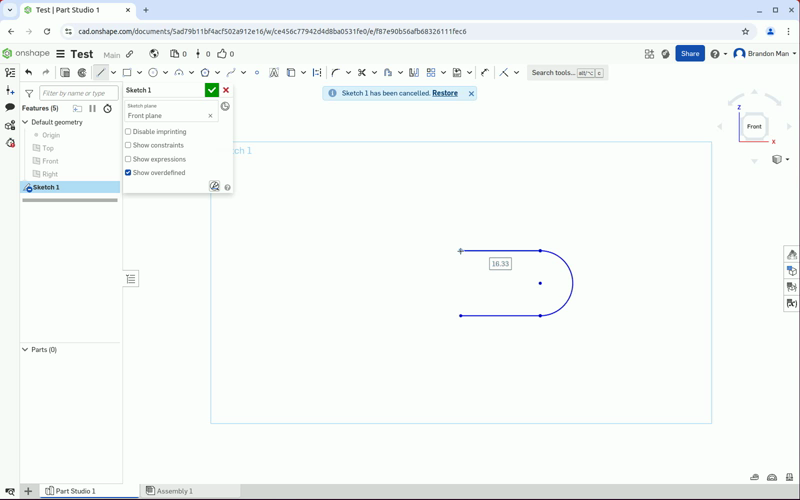
key(esc)
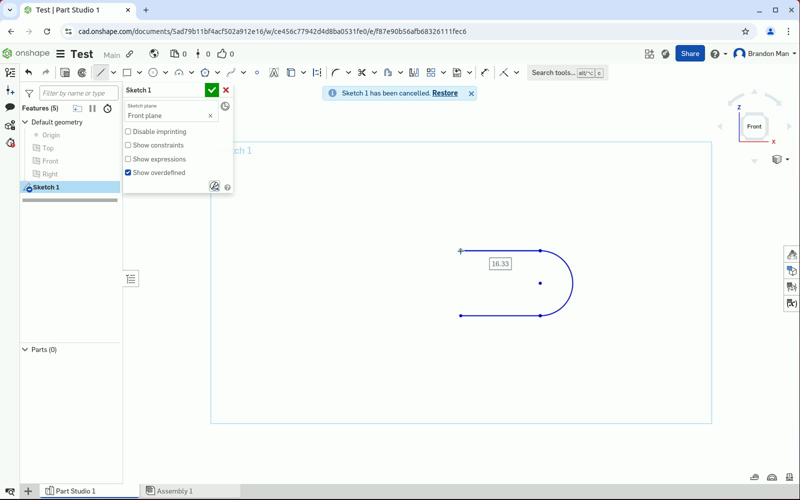
key(a)
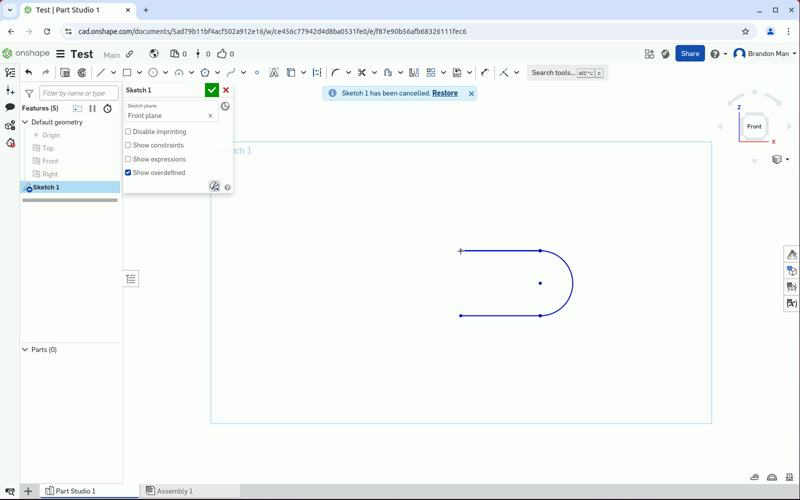
mouse_move(460, 250)
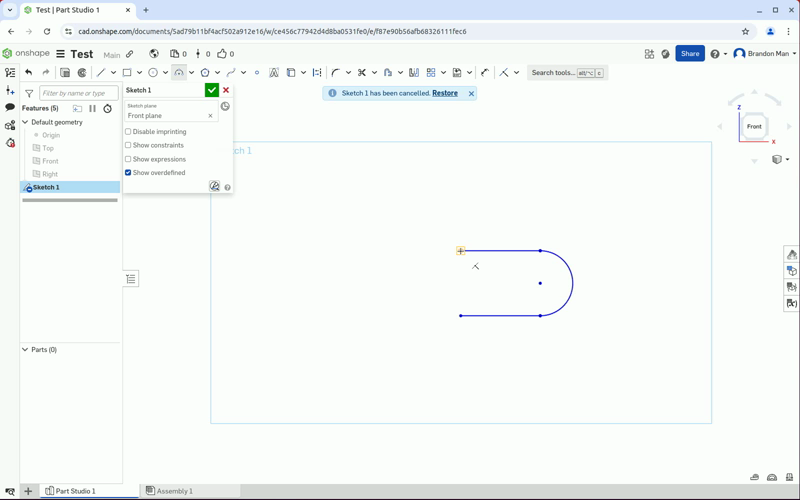
click(460, 250)
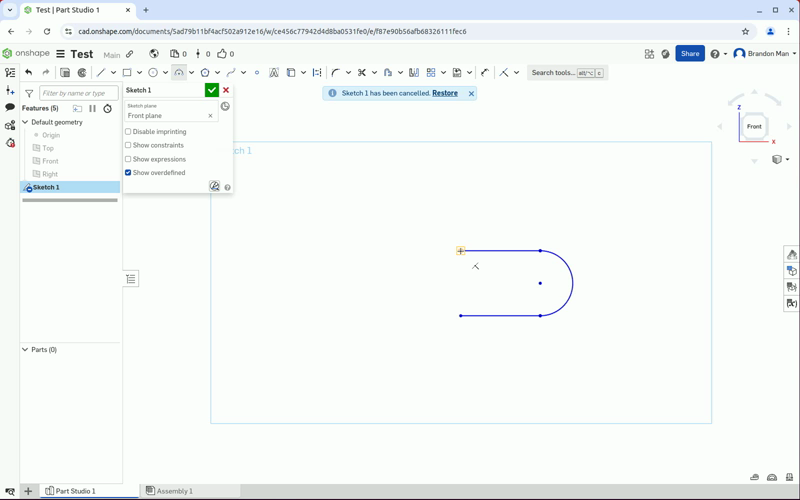
mouse_move(460, 315)
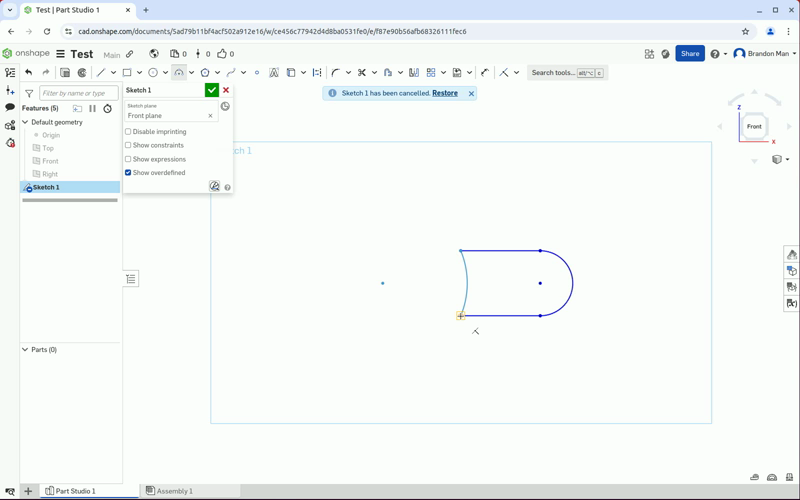
click(460, 315)
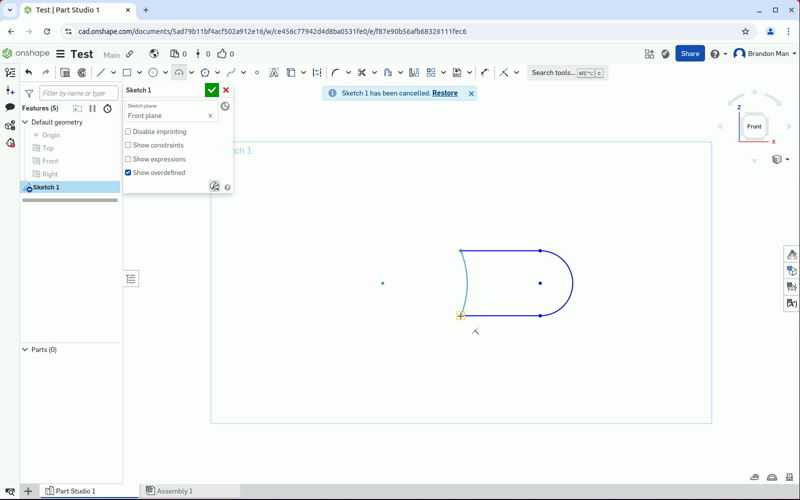
key_down(shift)
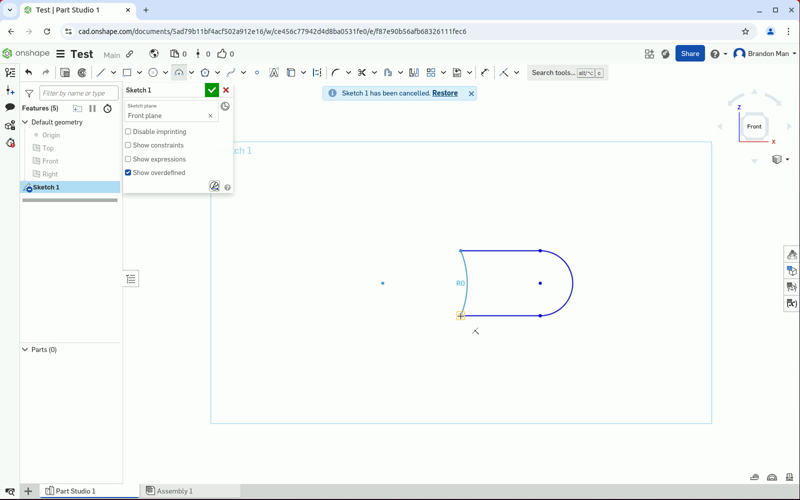
mouse_move(428, 283)
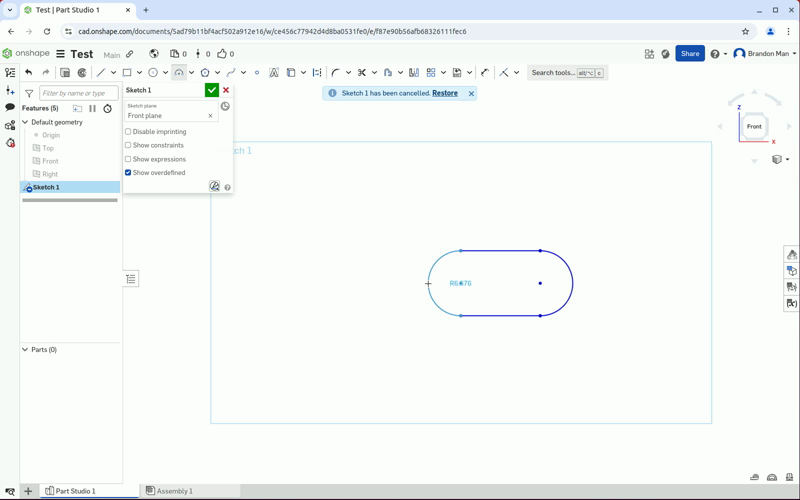
click(428, 283)
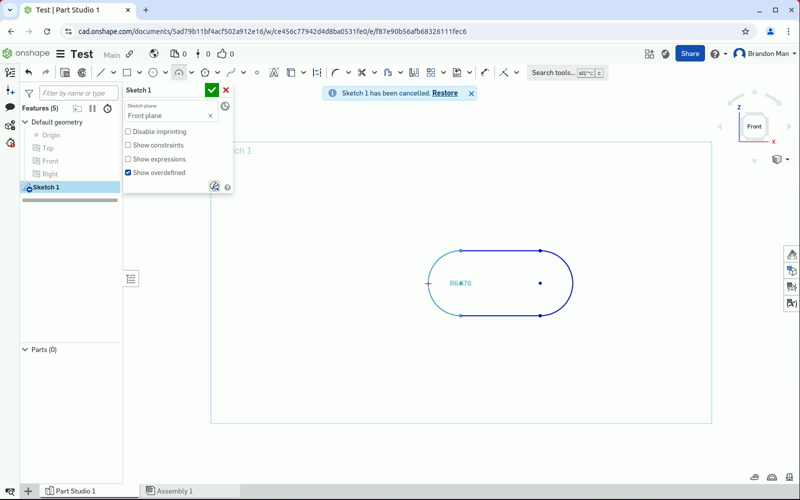
key_up(shift)
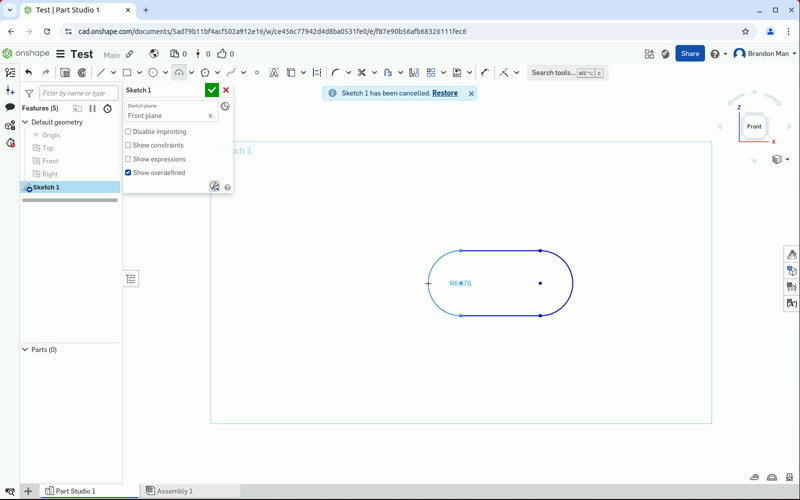
key(esc)
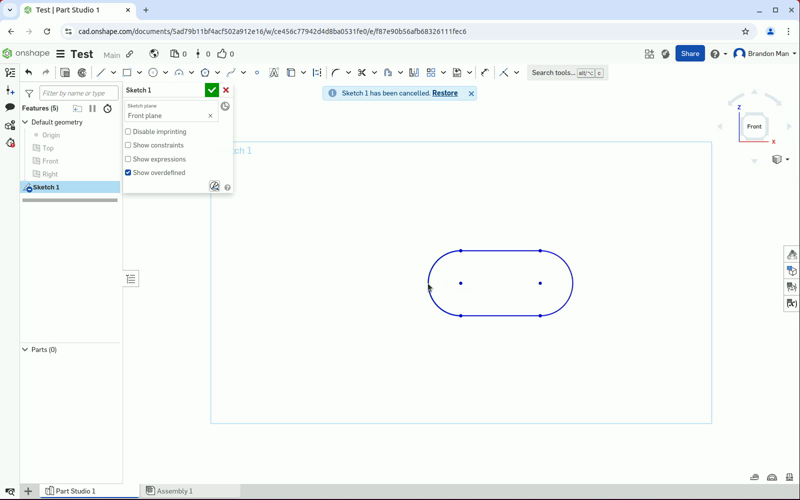
key(l)
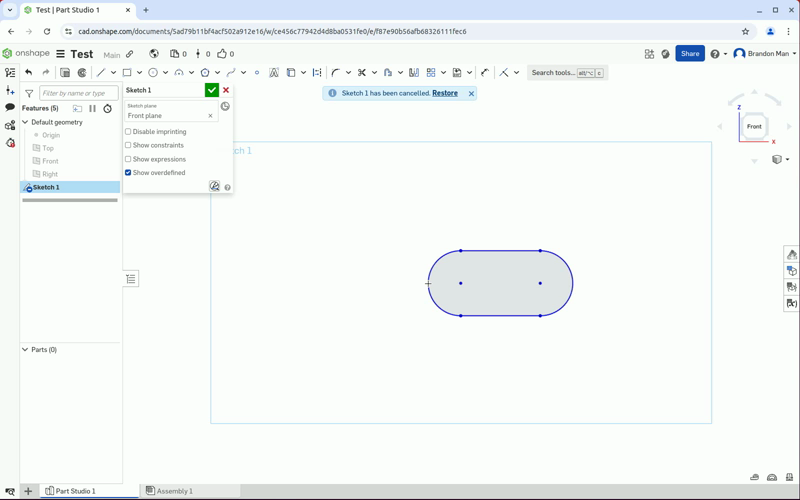
key_down(shift)
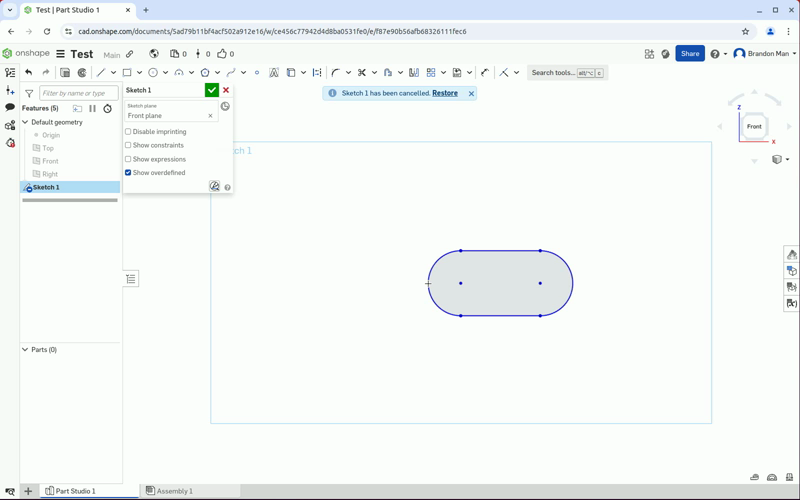
mouse_move(460, 312)
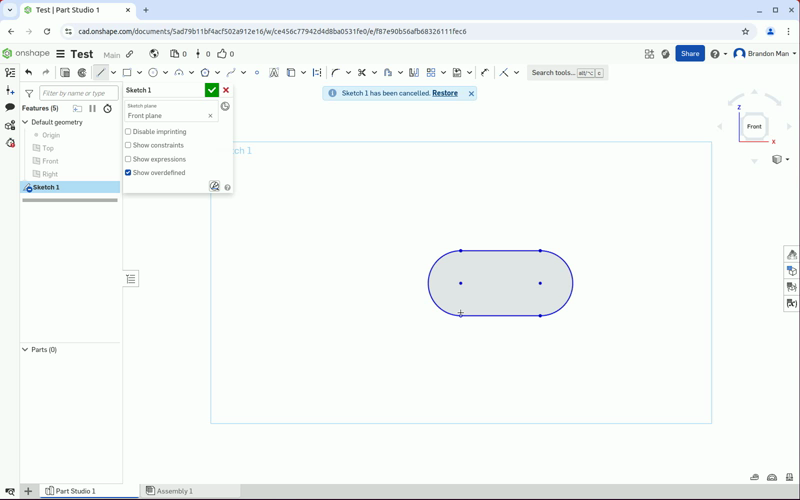
scroll(6)
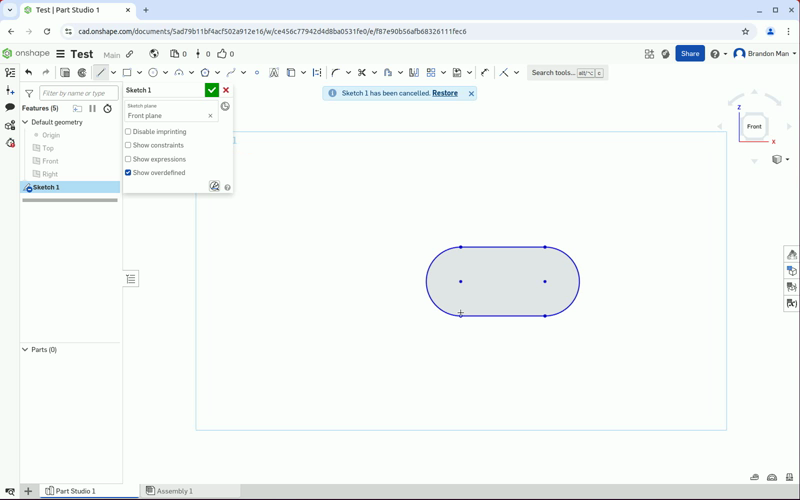
scroll(6)
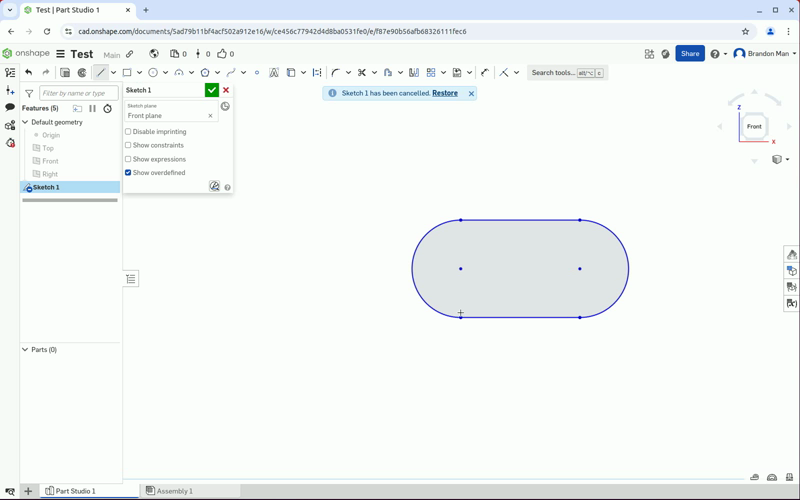
scroll(6)
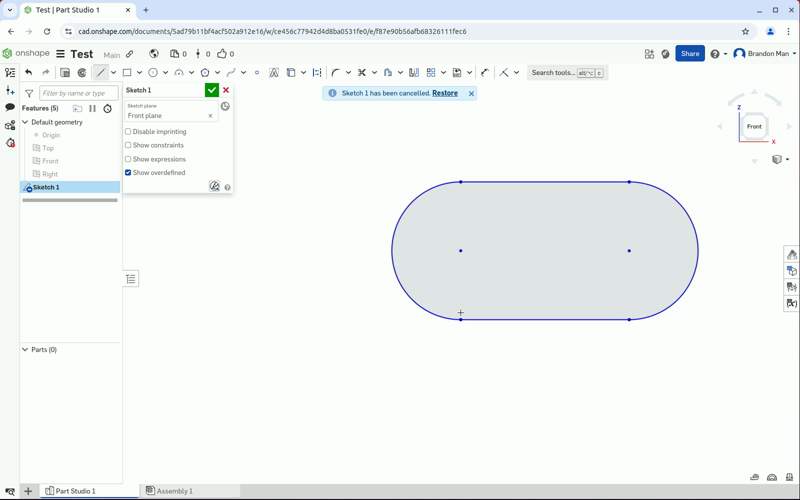
scroll(6)
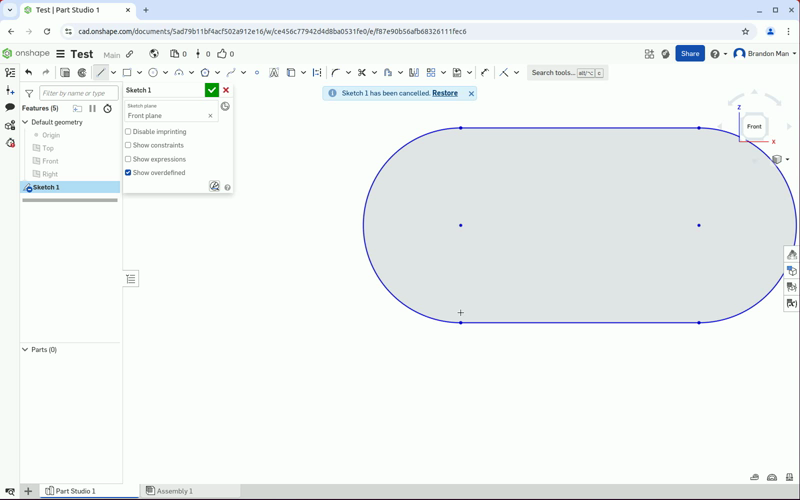
scroll(6)
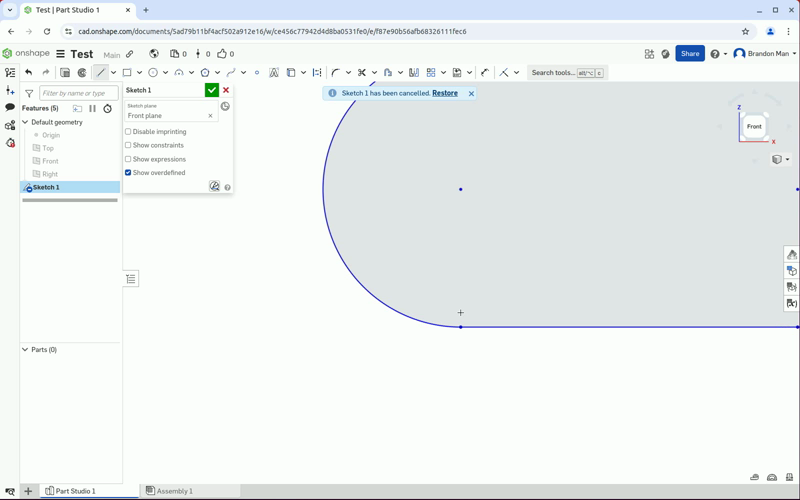
scroll(6)
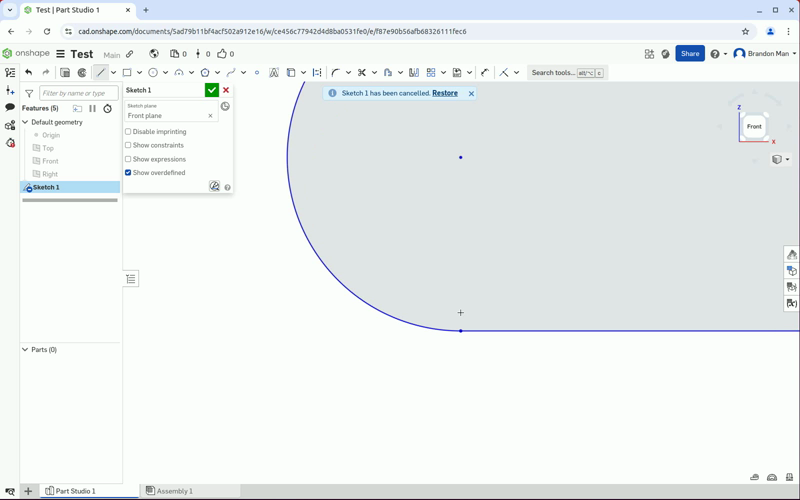
scroll(6)
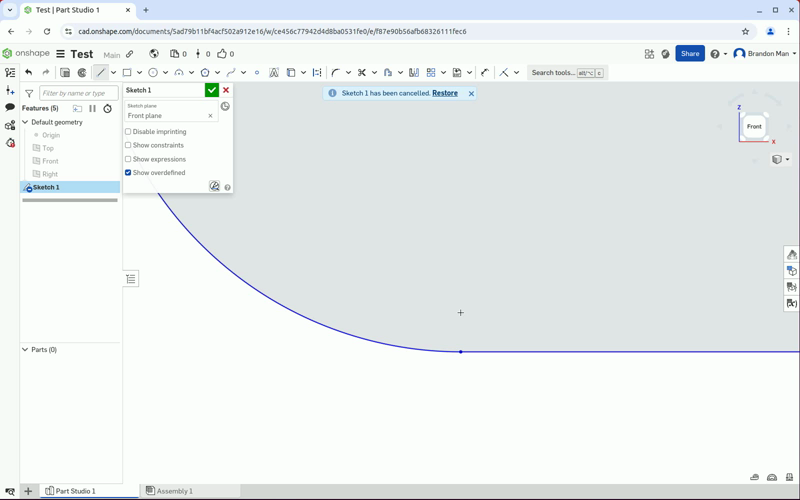
click(460, 312)
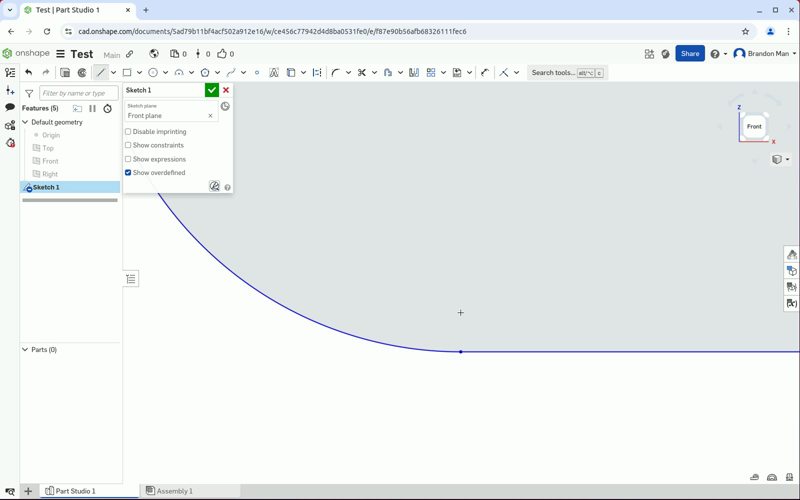
scroll(-6)
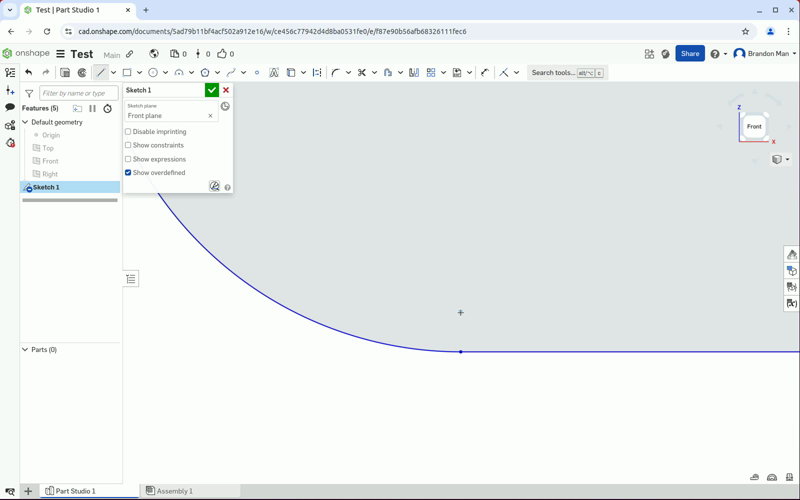
scroll(-6)
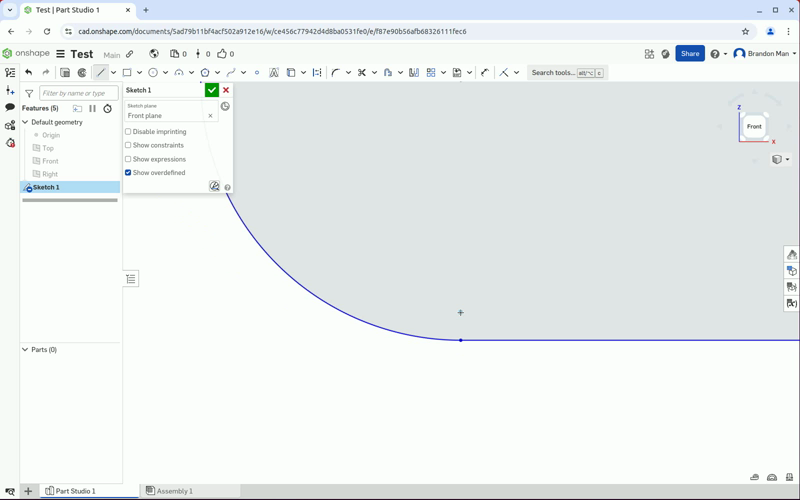
scroll(-6)
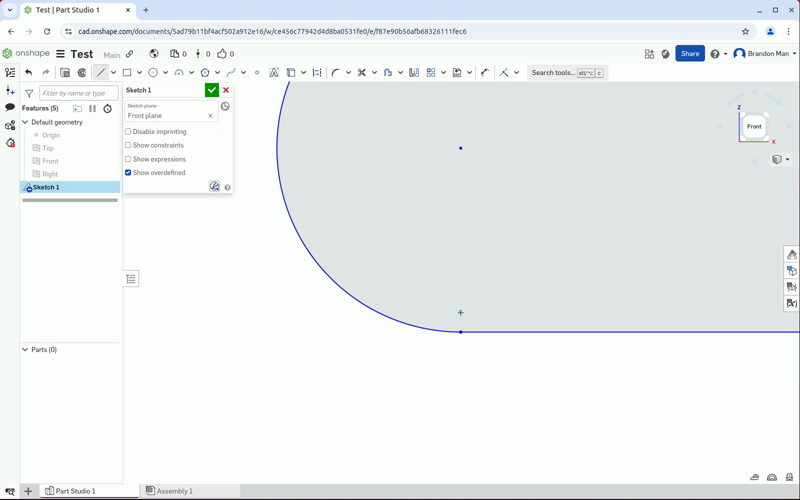
scroll(-6)
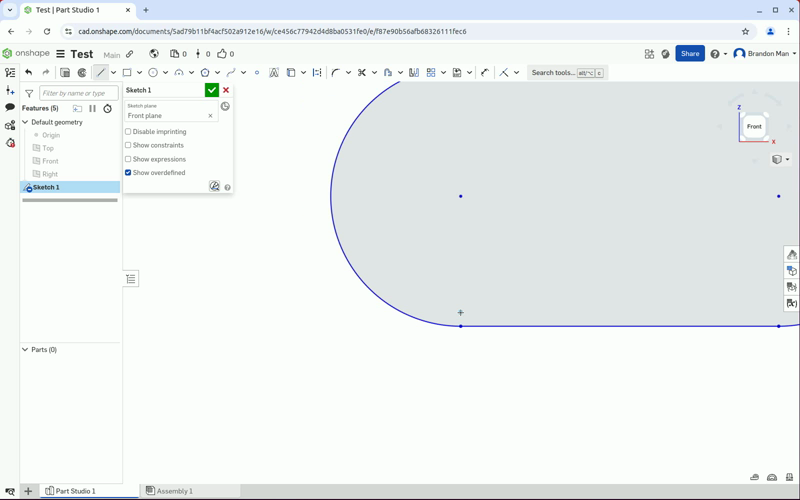
scroll(-6)
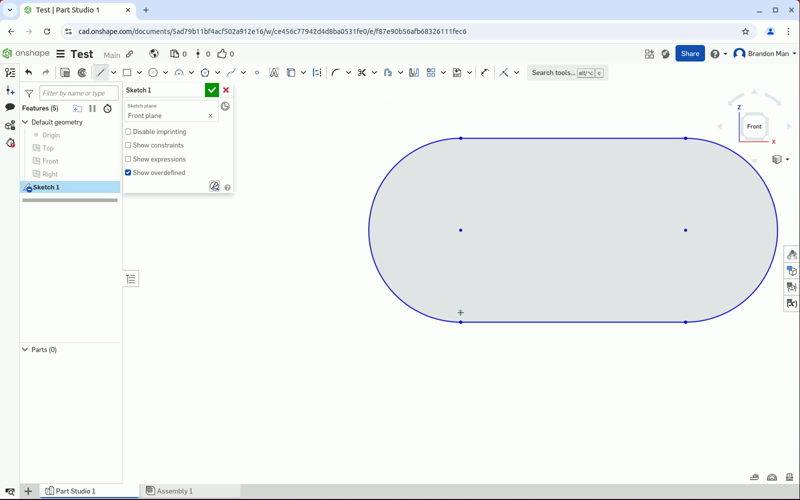
scroll(-6)
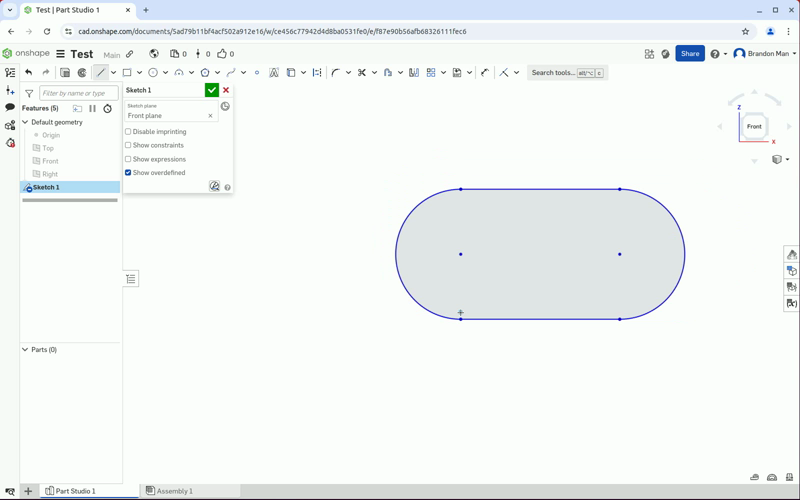
scroll(-6)
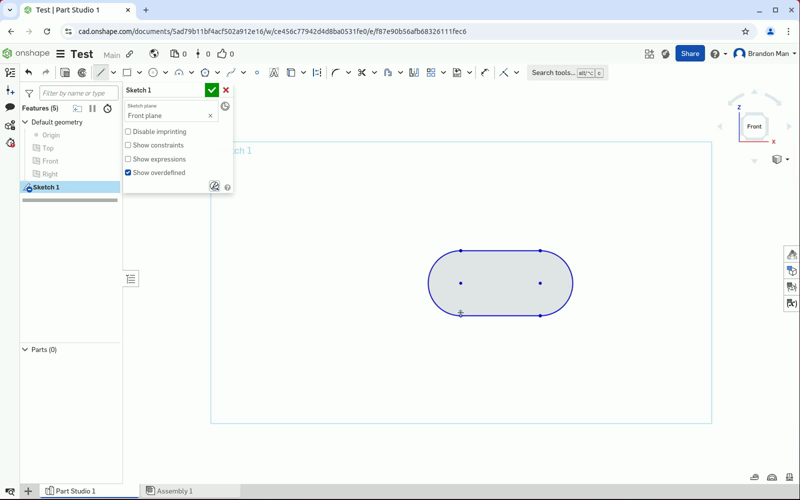
key_up(shift)
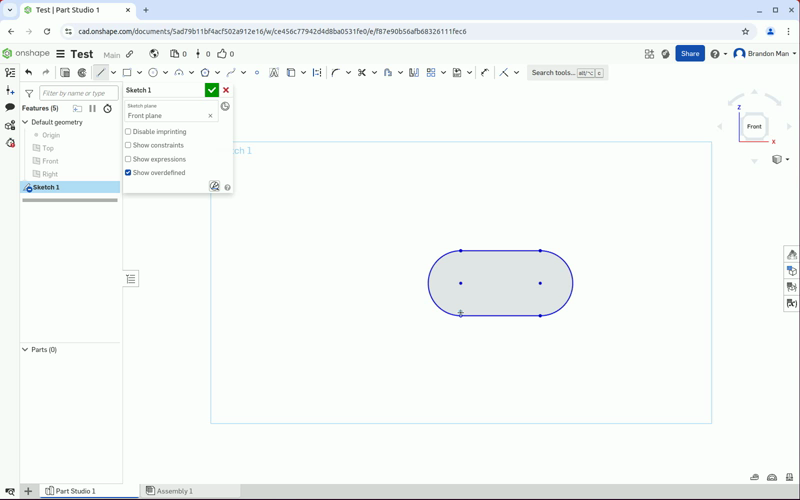
key_down(shift)
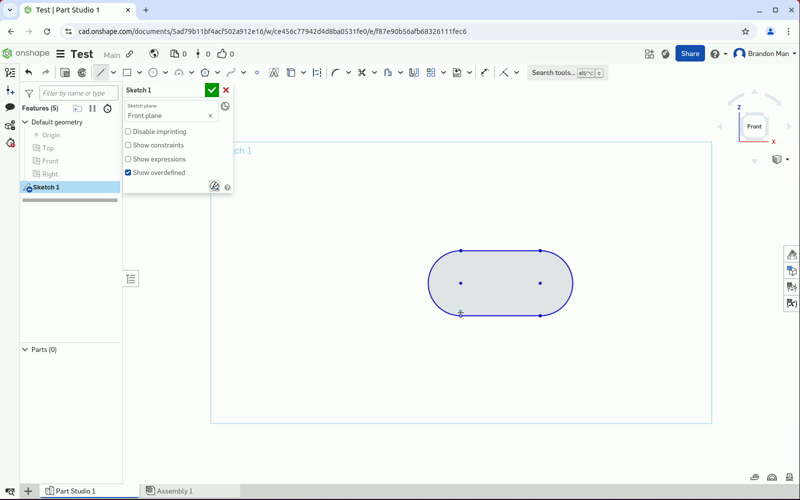
mouse_move(540, 312)
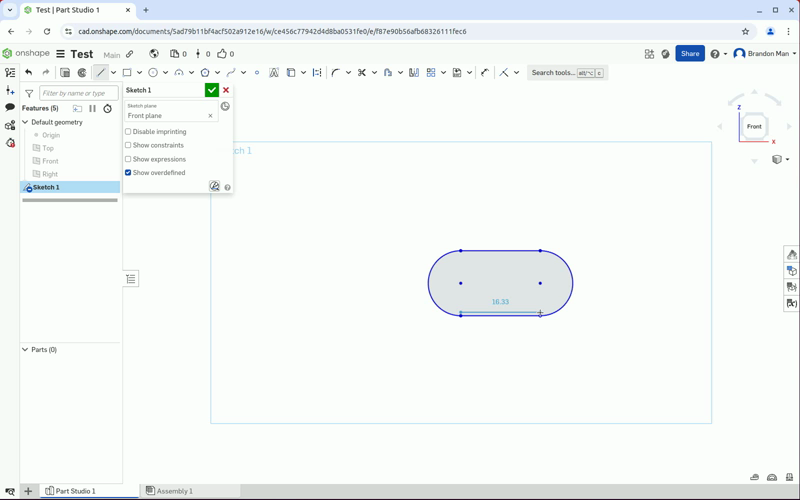
scroll(6)
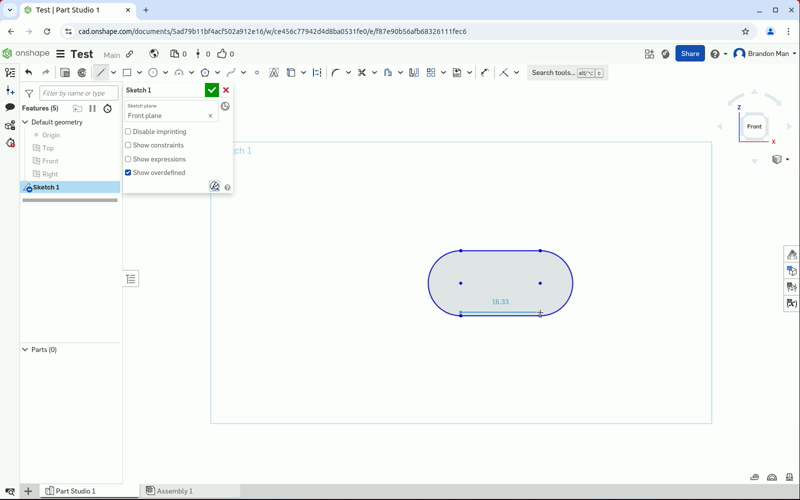
scroll(6)
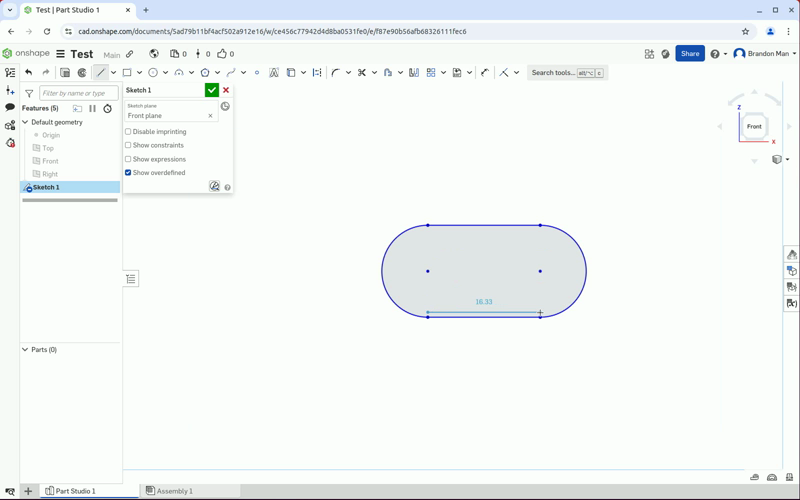
scroll(6)
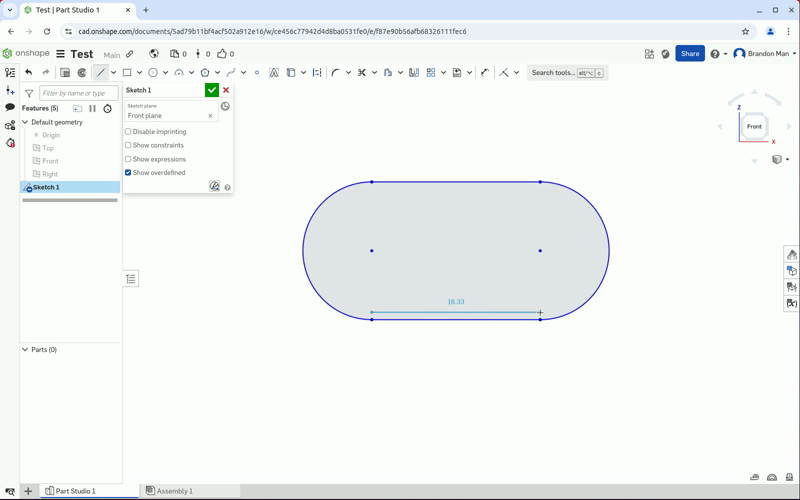
scroll(6)
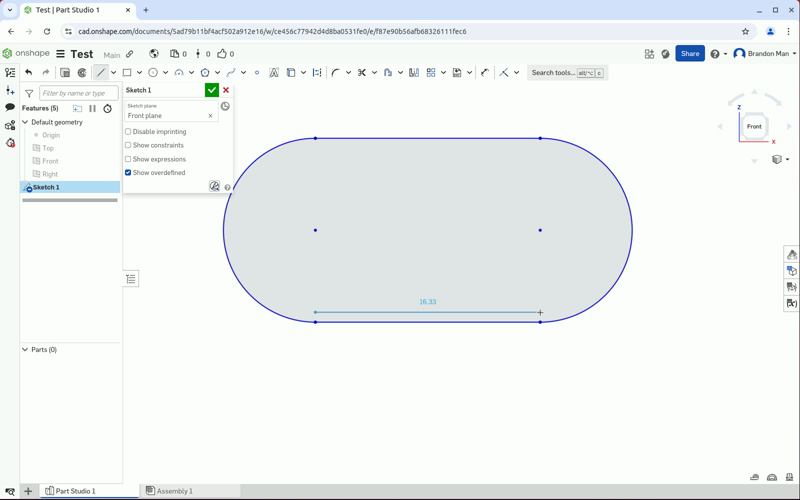
scroll(6)
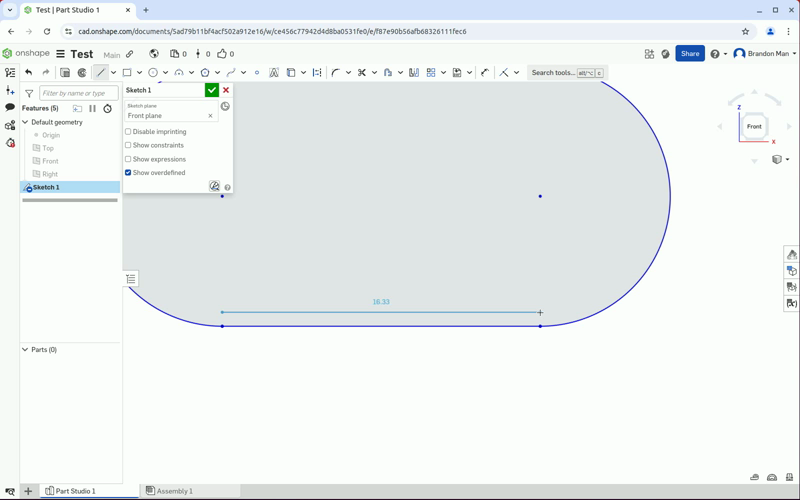
scroll(6)
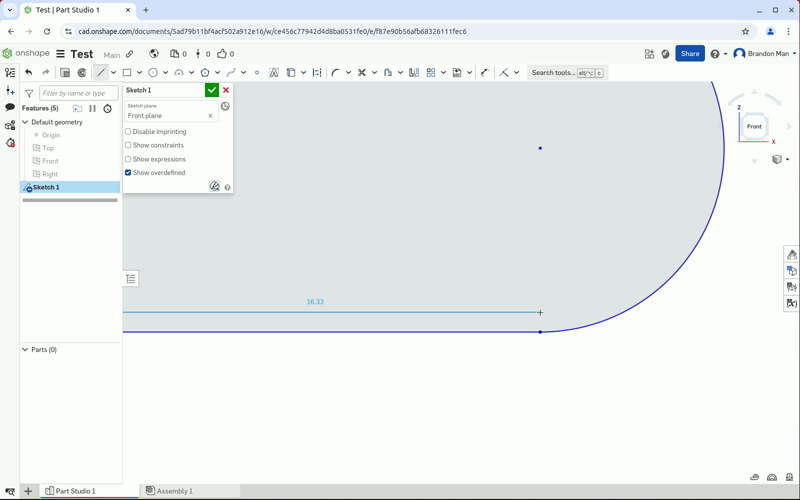
scroll(6)
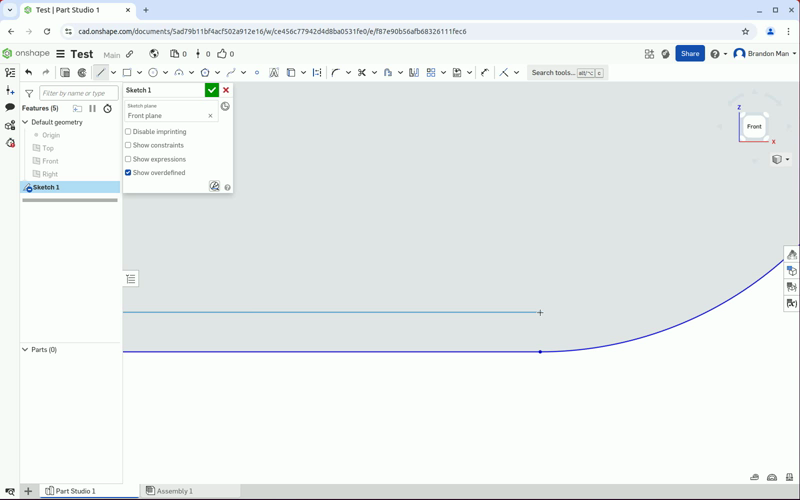
click(540, 312)
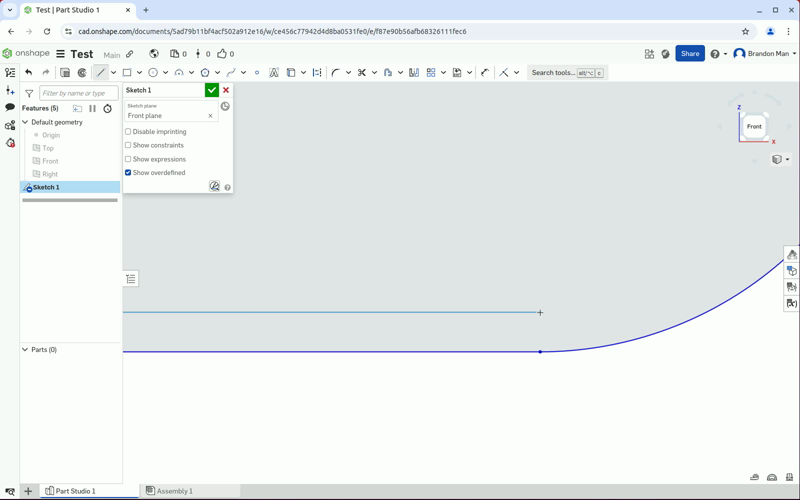
scroll(-6)
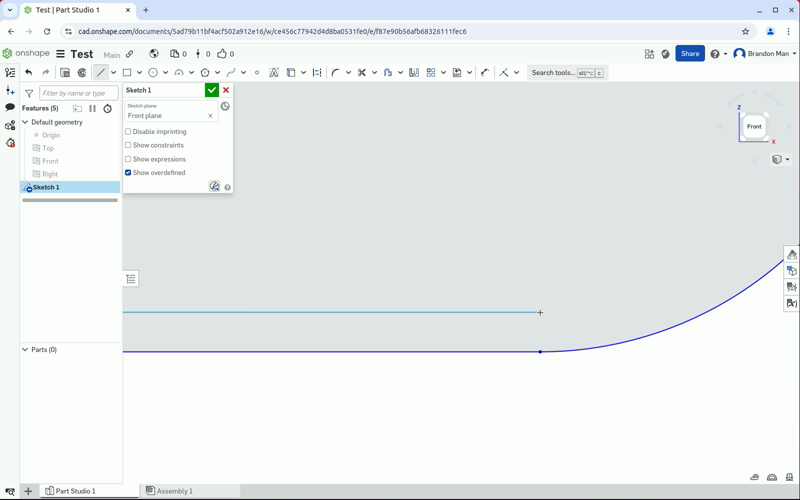
scroll(-6)
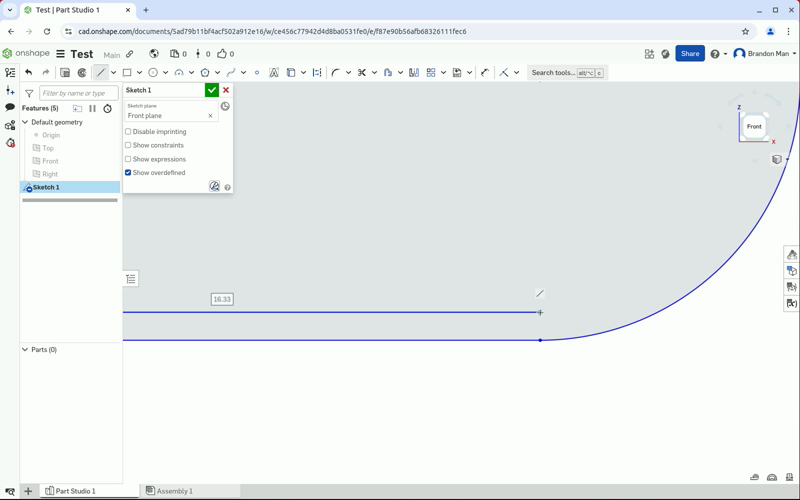
scroll(-6)
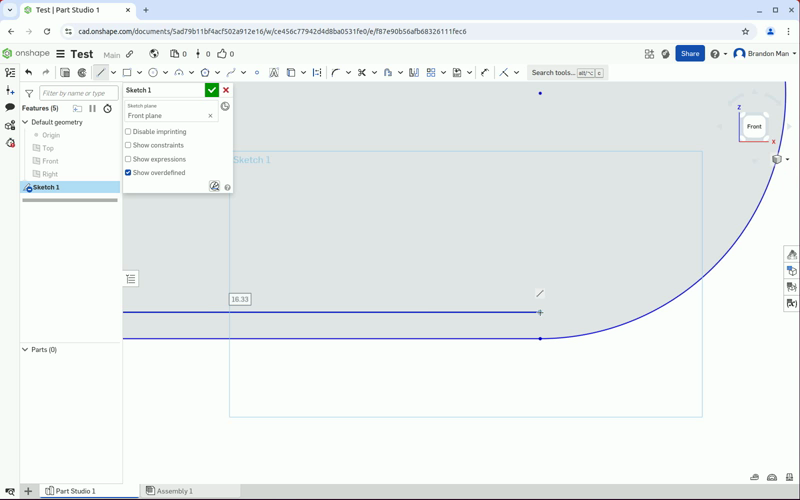
scroll(-6)
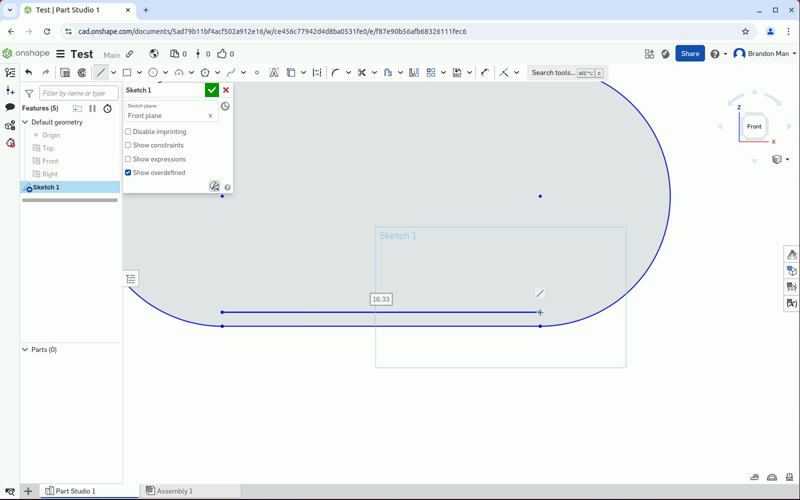
scroll(-6)
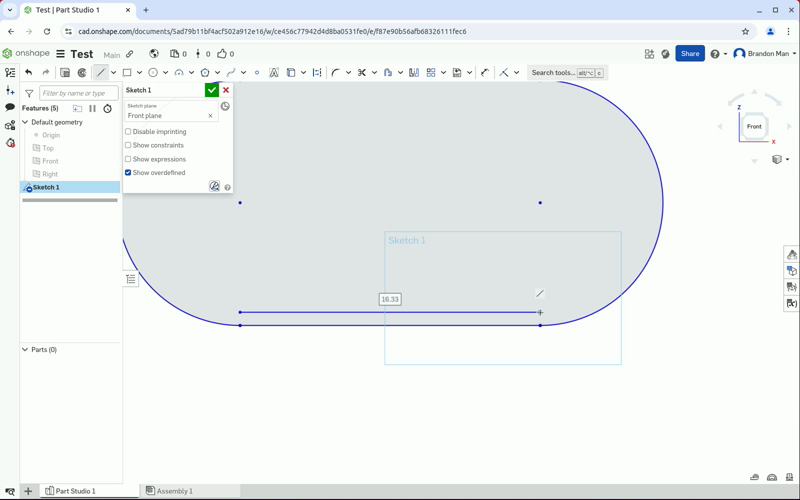
scroll(-6)
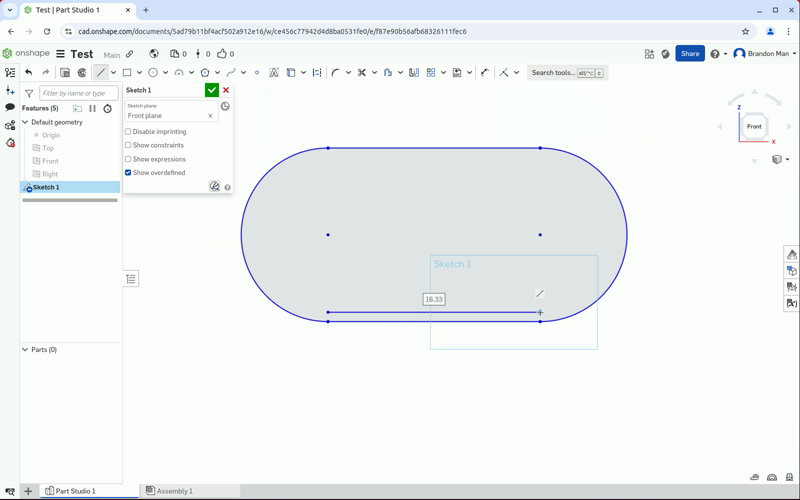
scroll(-6)
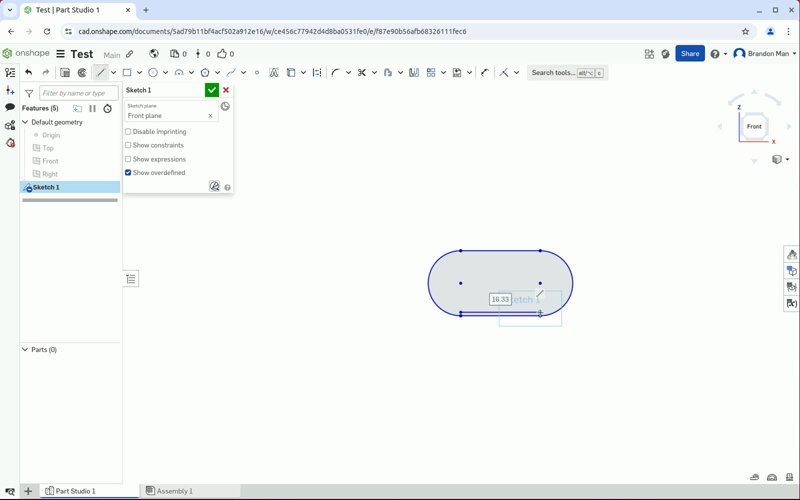
key_up(shift)
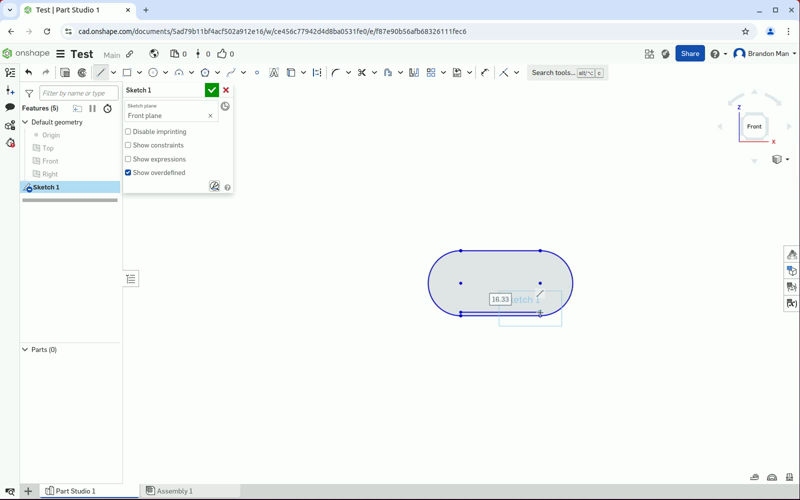
key(esc)
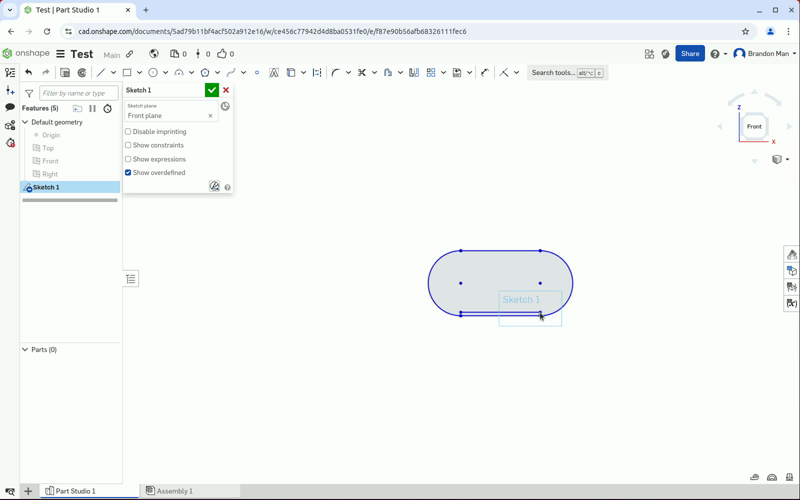
key(a)
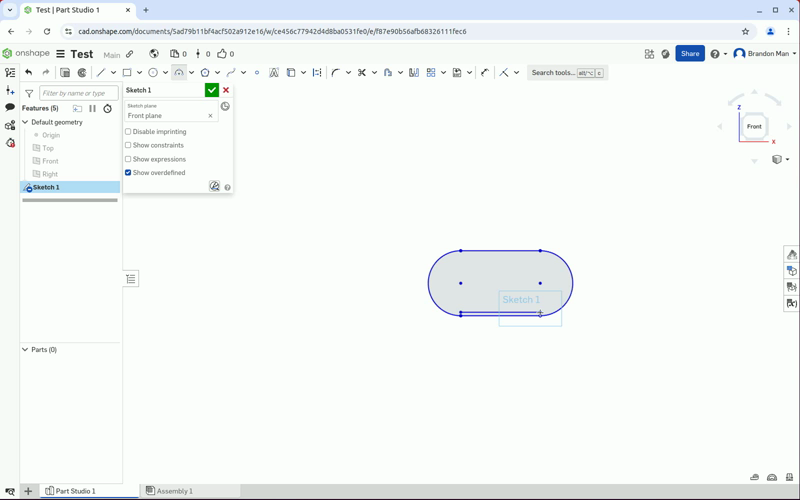
mouse_move(540, 312)
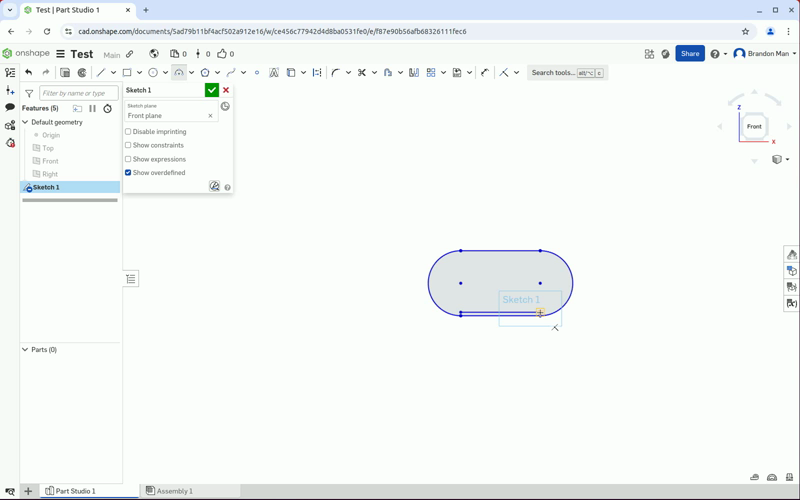
scroll(6)
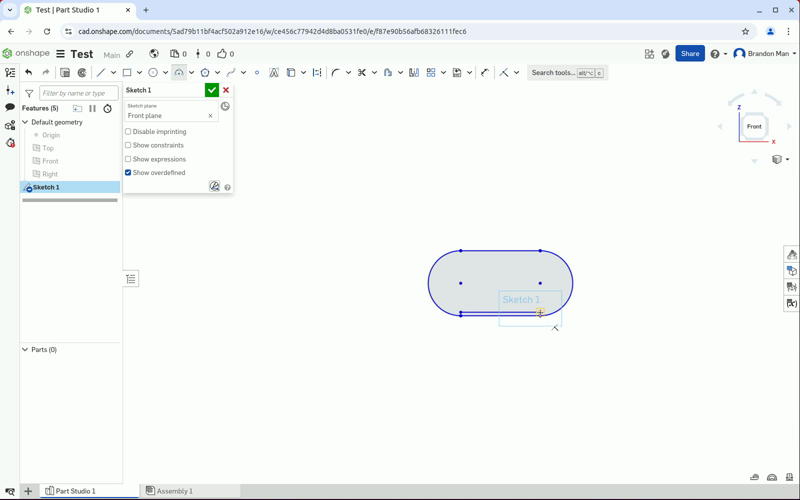
scroll(6)
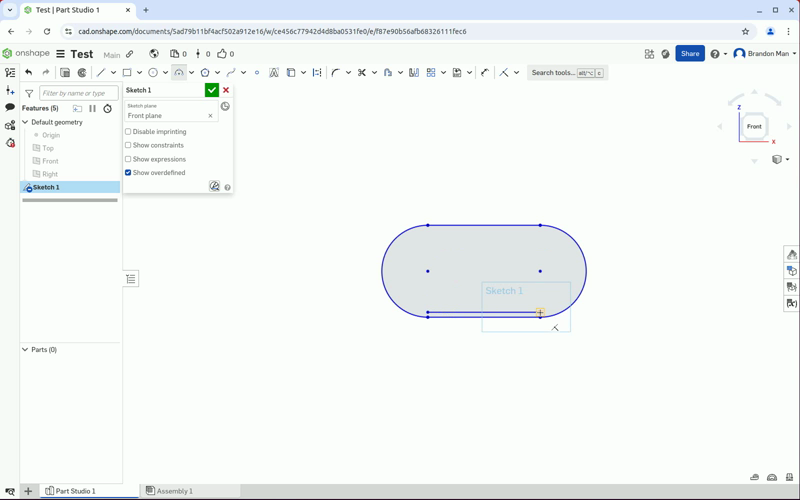
scroll(6)
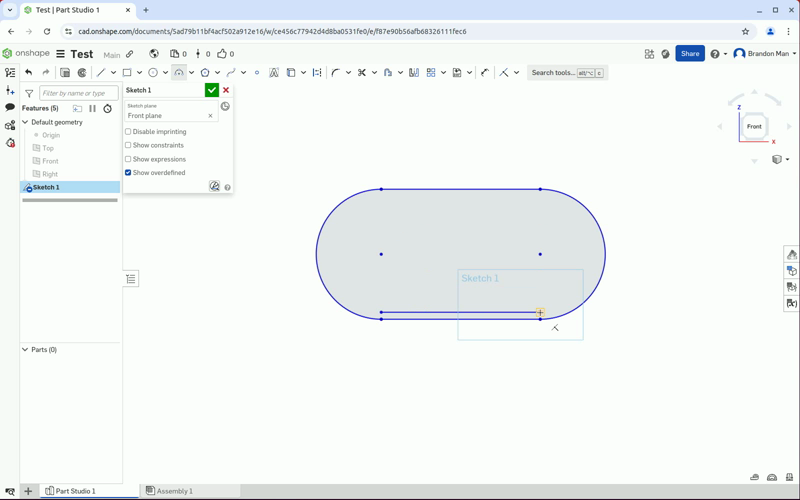
scroll(6)
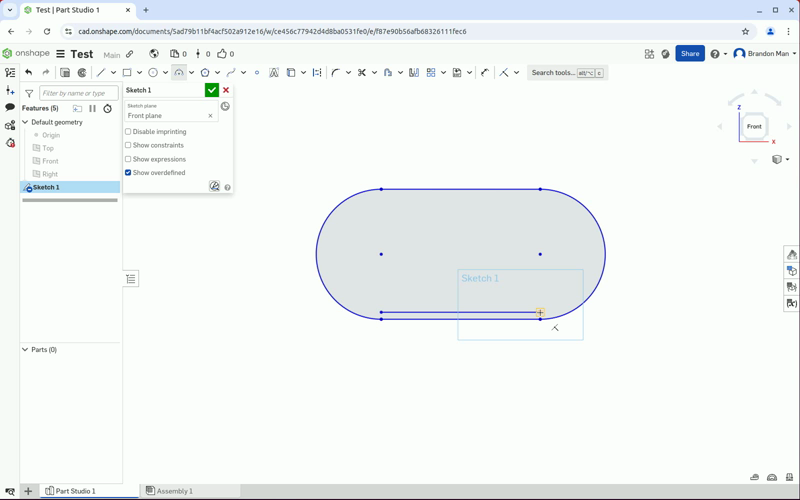
scroll(6)
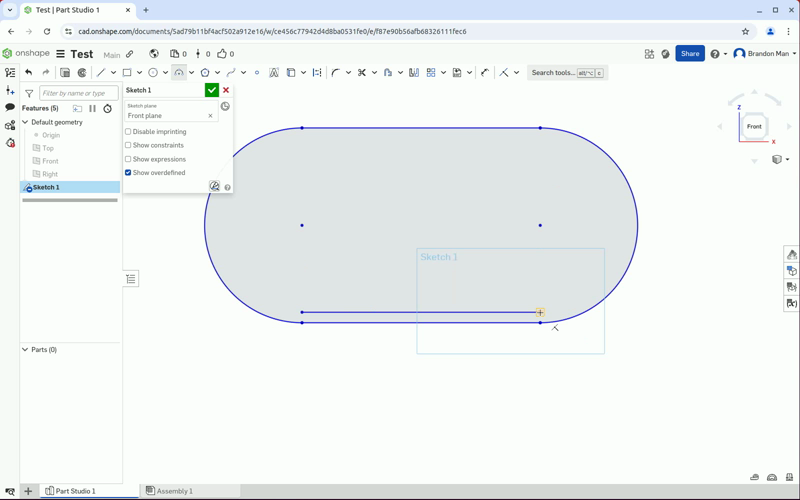
scroll(6)
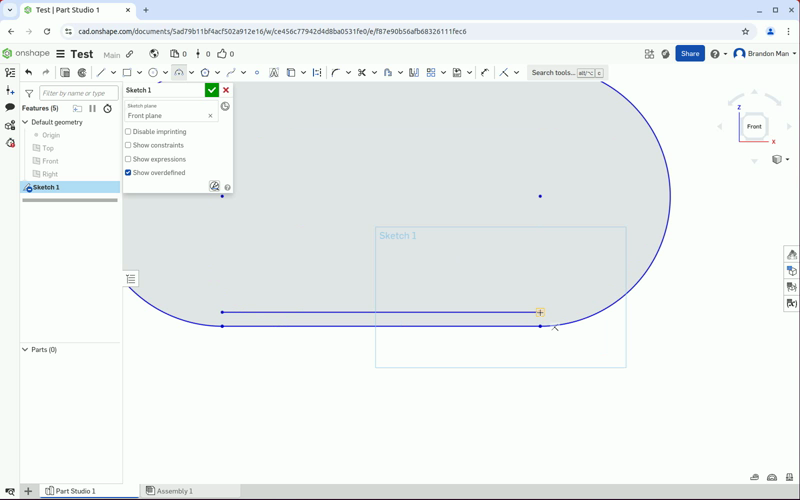
scroll(6)
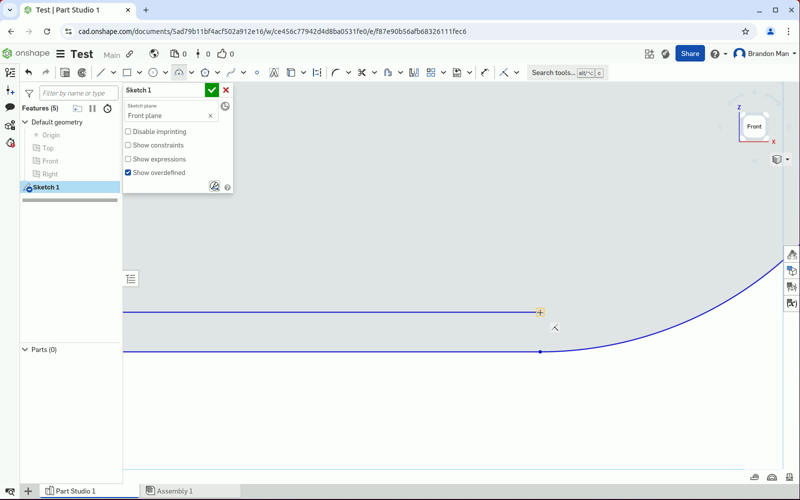
click(540, 312)
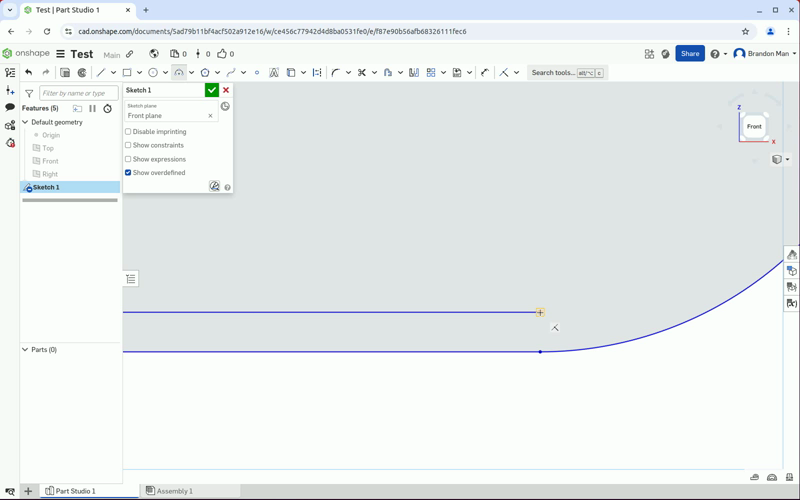
scroll(-6)
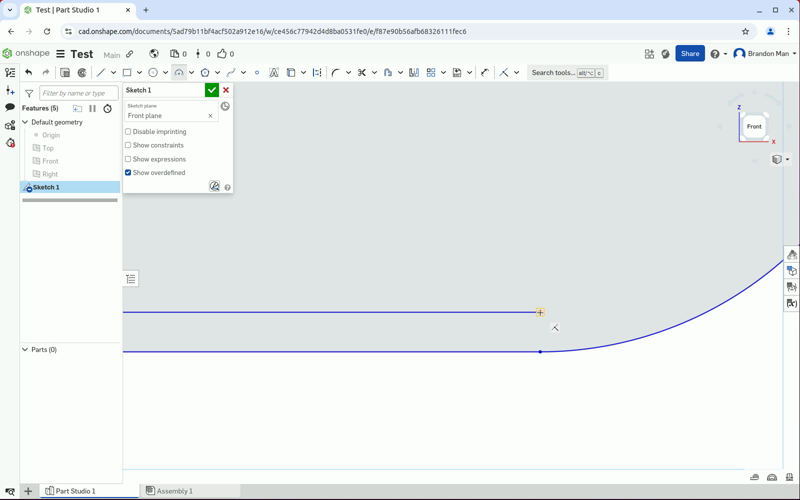
scroll(-6)
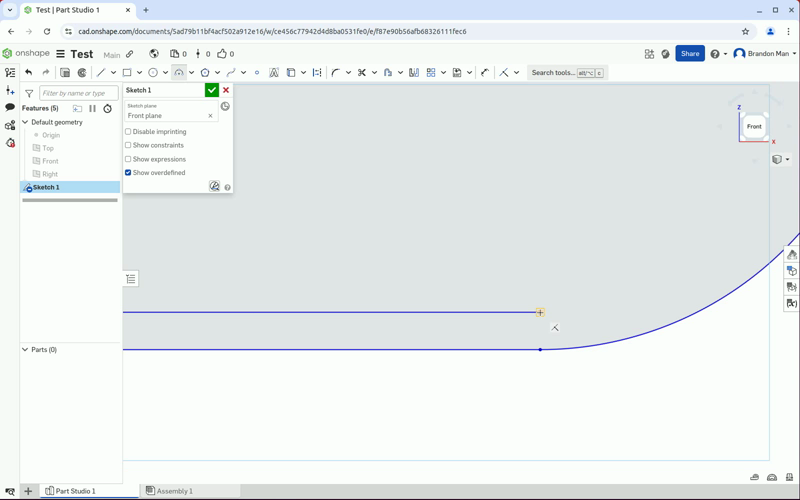
scroll(-6)
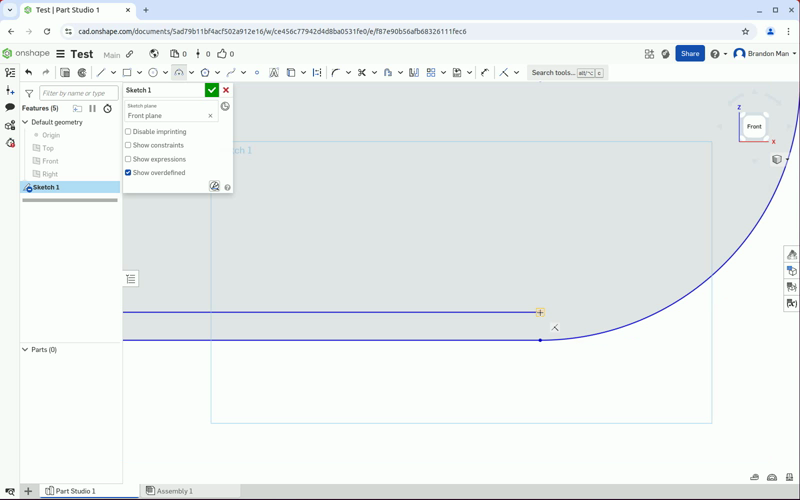
scroll(-6)
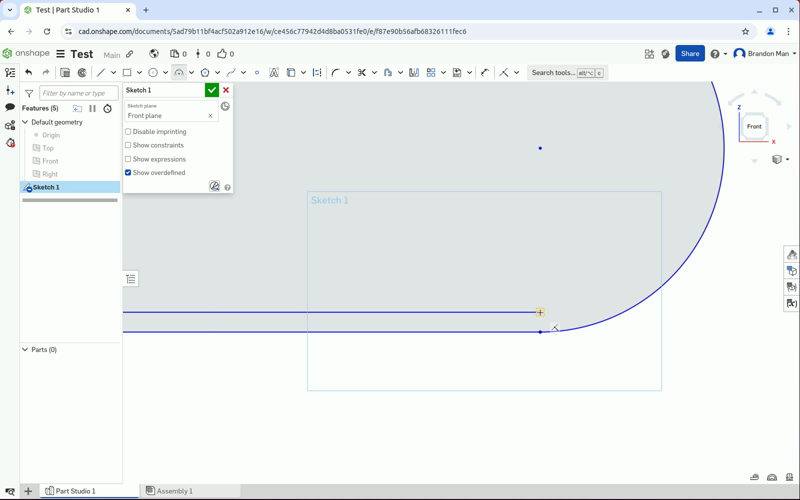
scroll(-6)
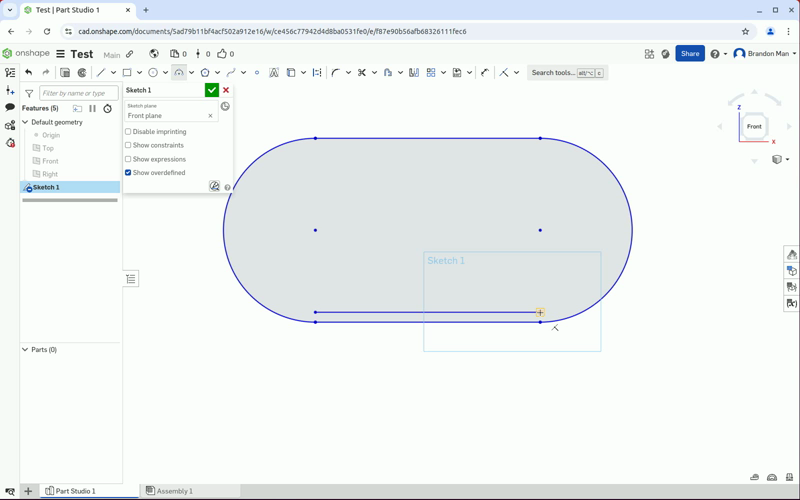
scroll(-6)
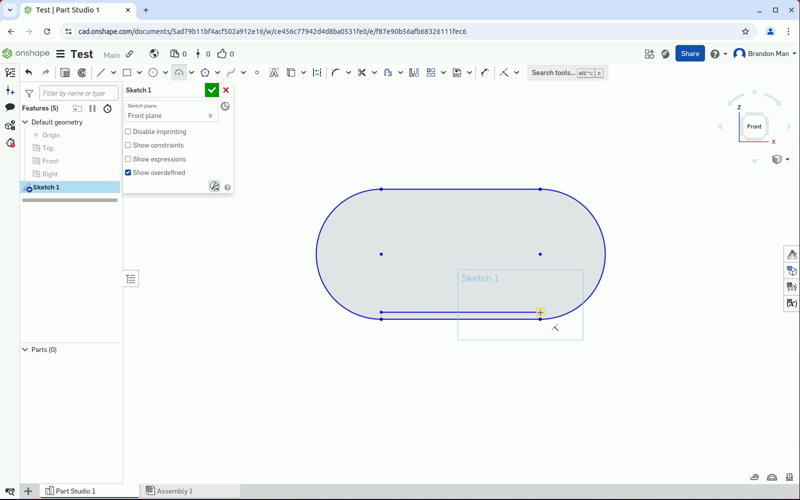
scroll(-6)
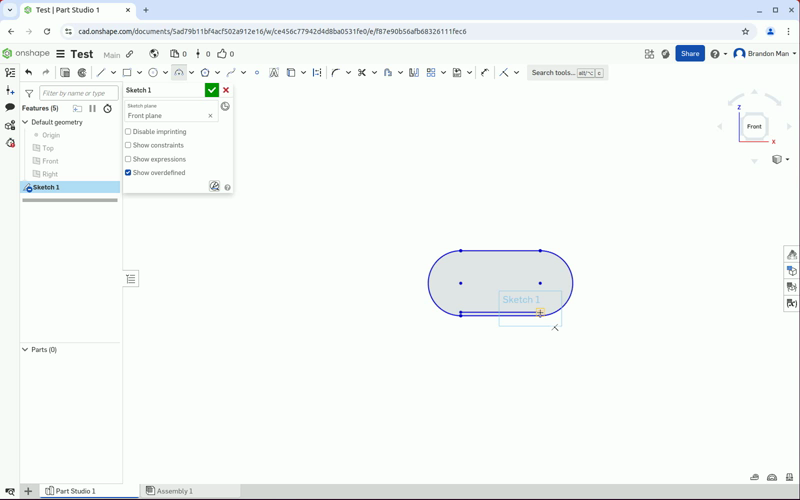
key_down(shift)
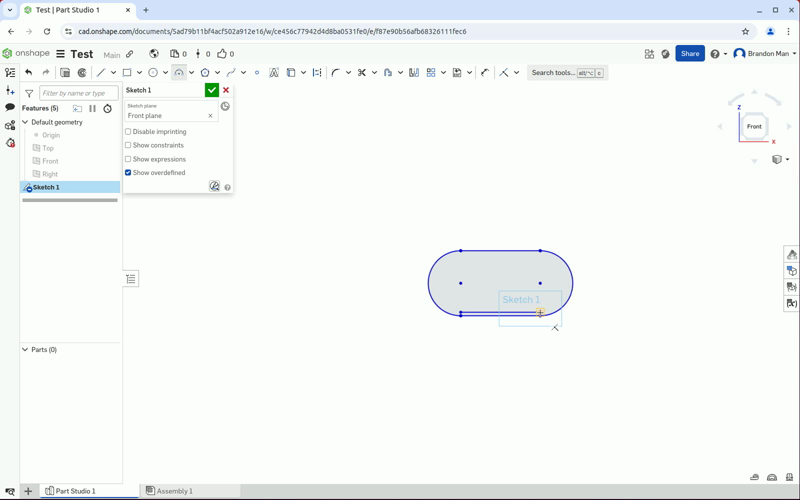
mouse_move(540, 254)
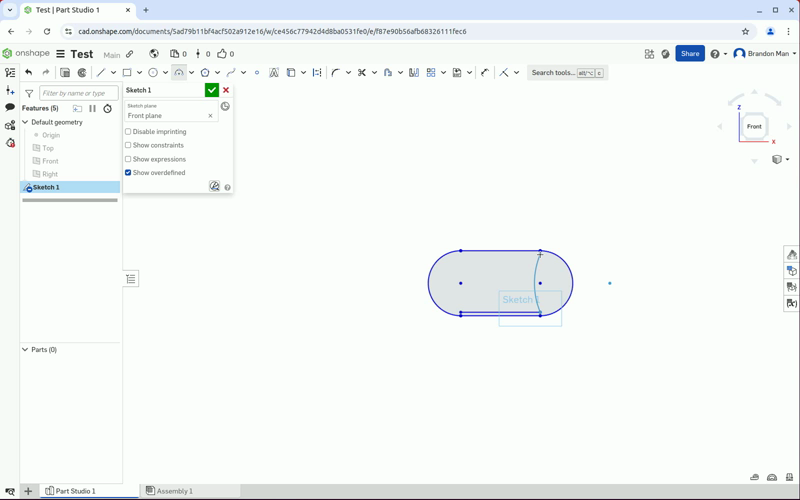
scroll(6)
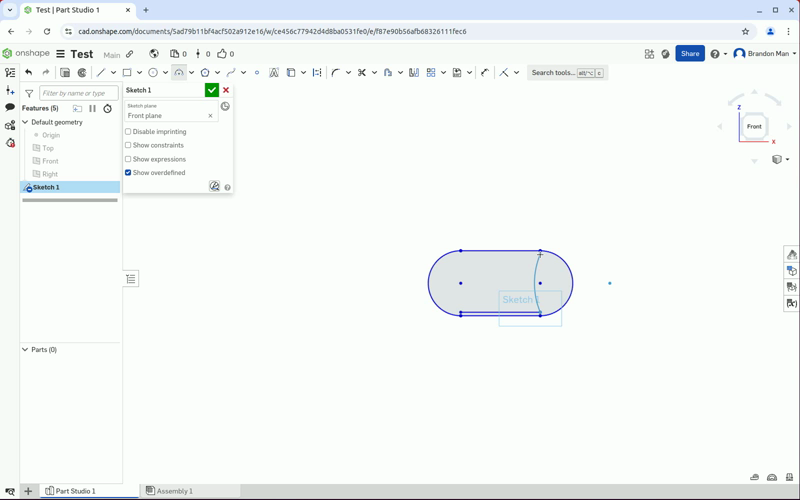
scroll(6)
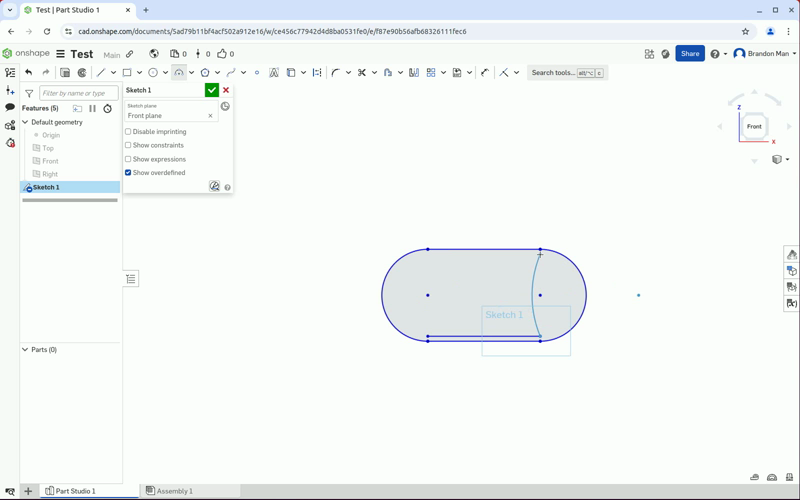
scroll(6)
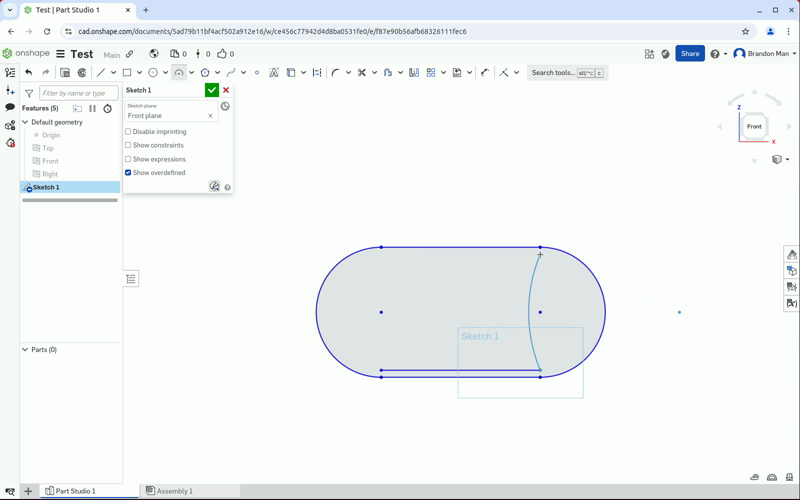
scroll(6)
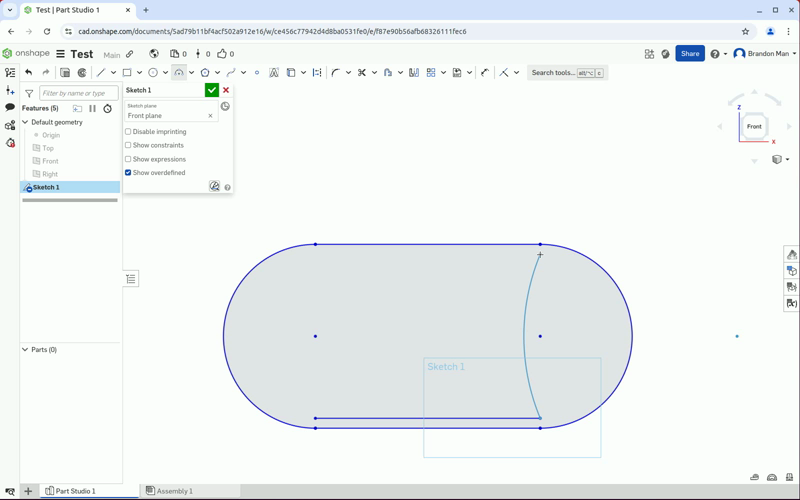
scroll(6)
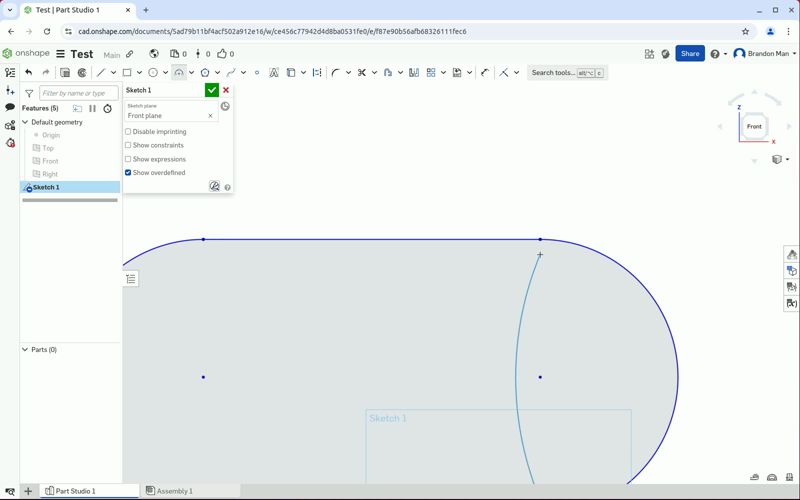
scroll(6)
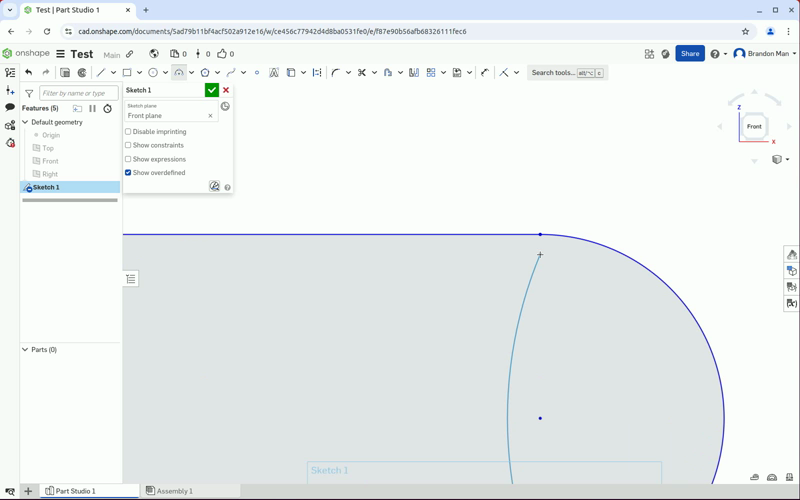
scroll(6)
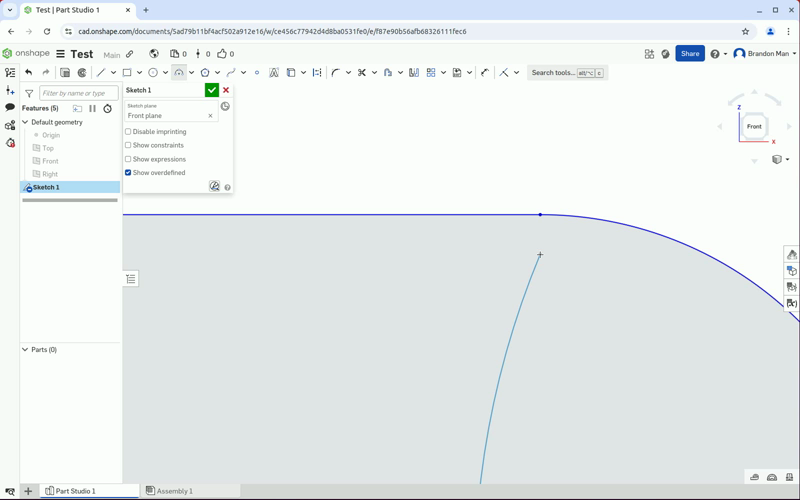
click(540, 254)
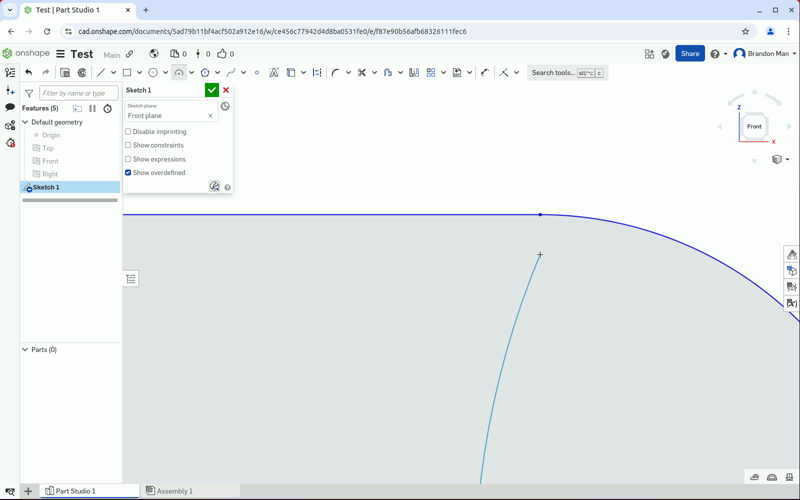
scroll(-6)
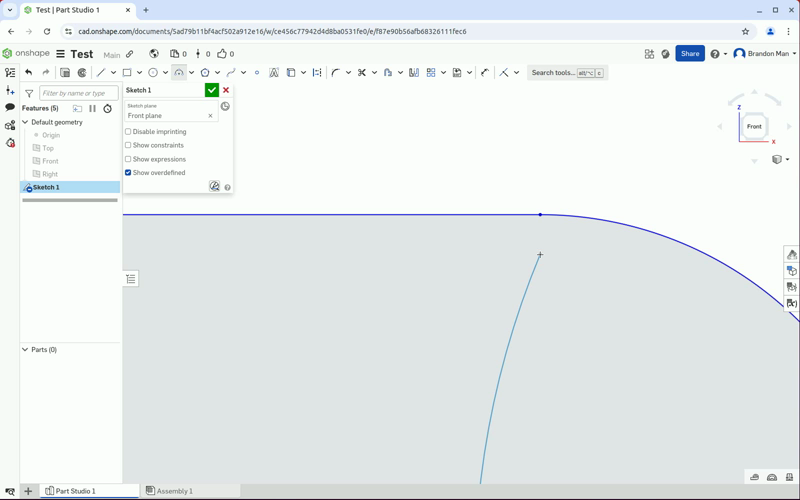
scroll(-6)
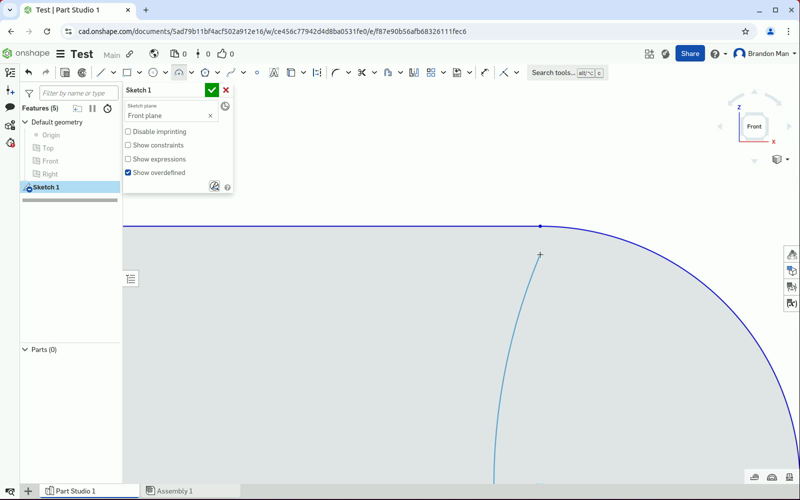
scroll(-6)
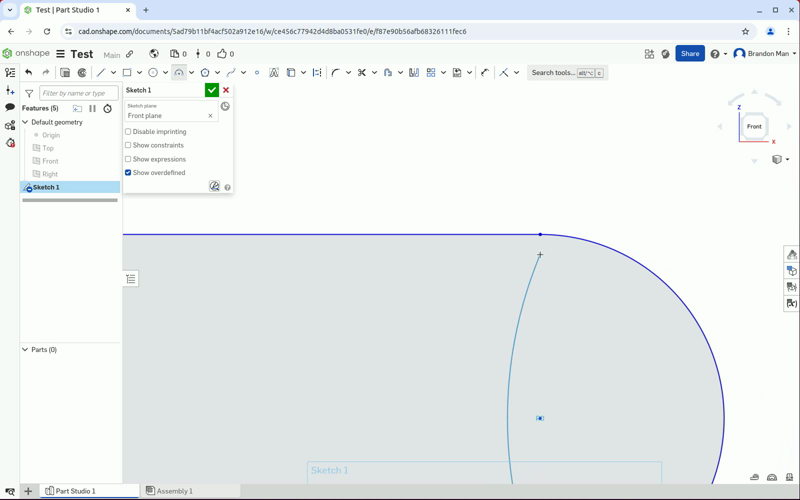
scroll(-6)
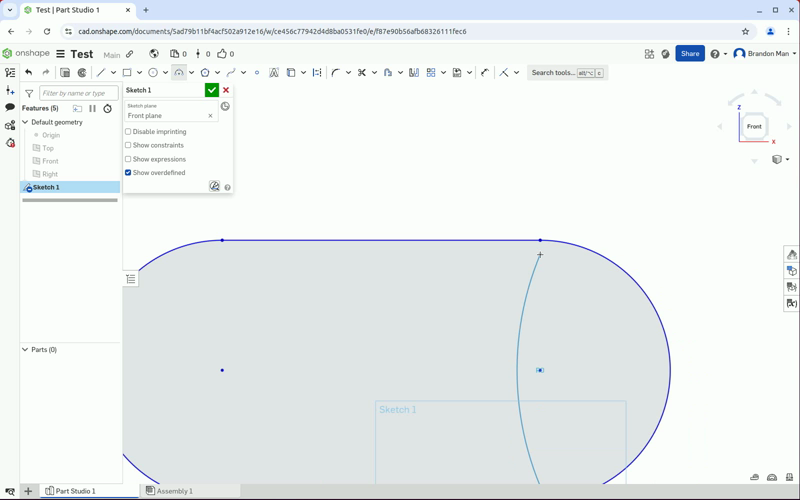
scroll(-6)
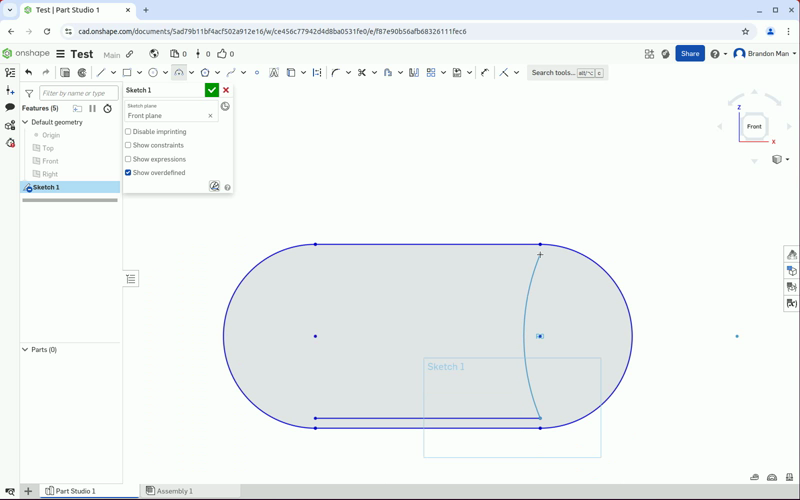
scroll(-6)
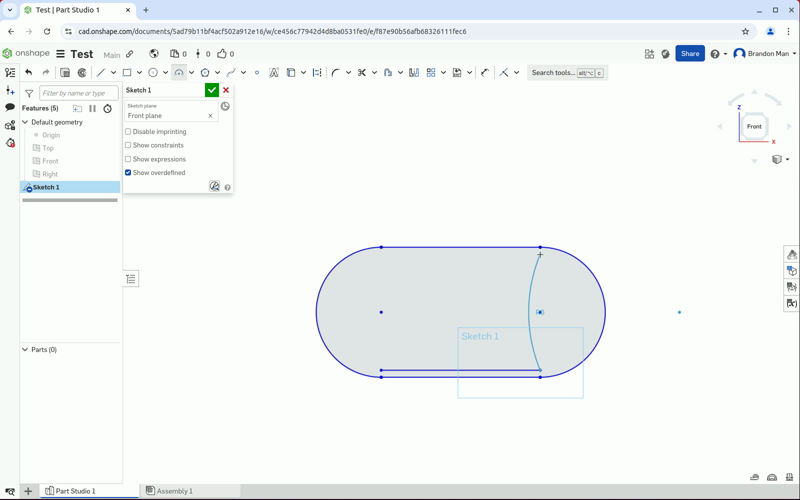
scroll(-6)
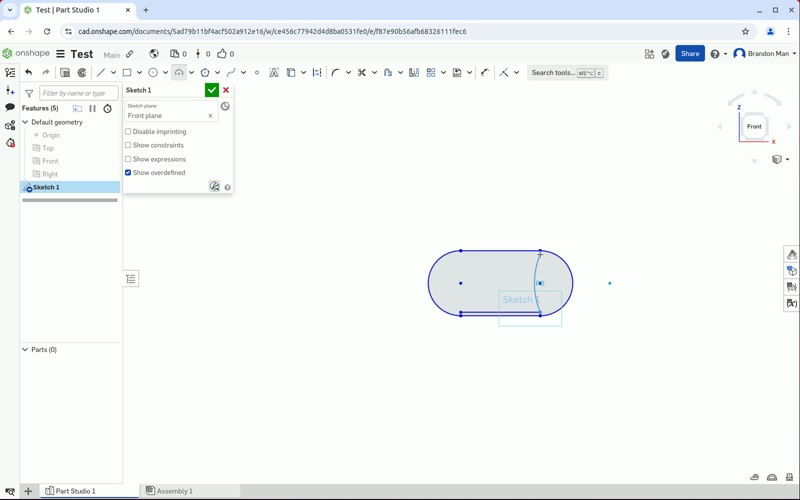
mouse_move(569, 283)
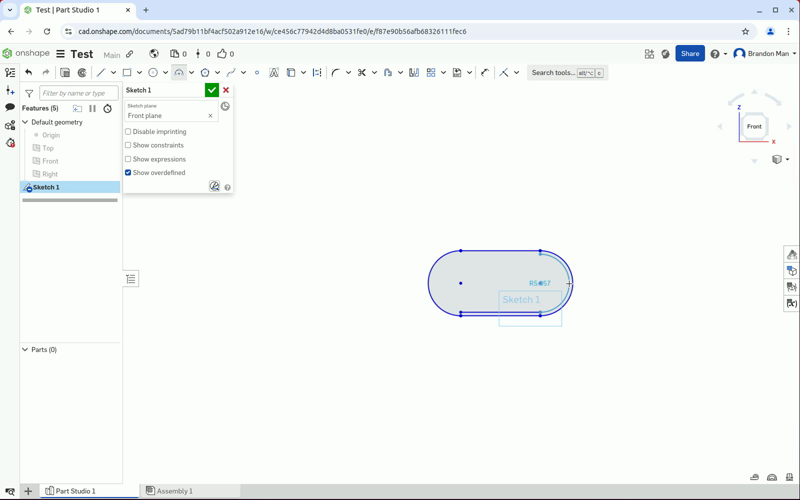
scroll(6)
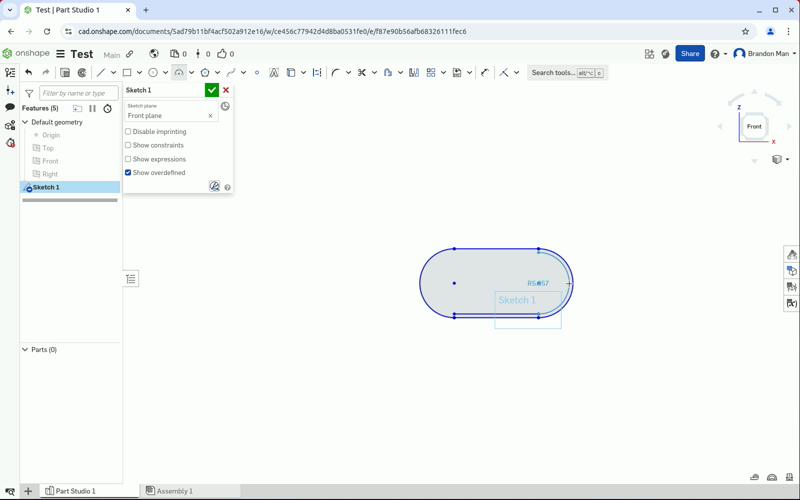
scroll(6)
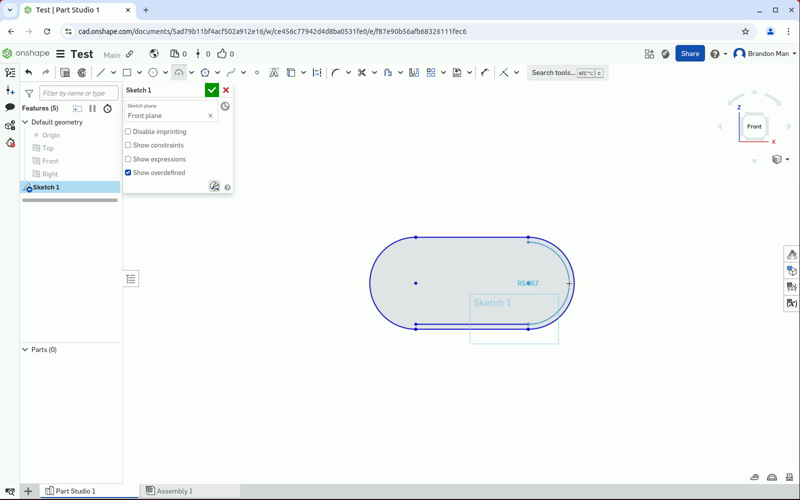
scroll(6)
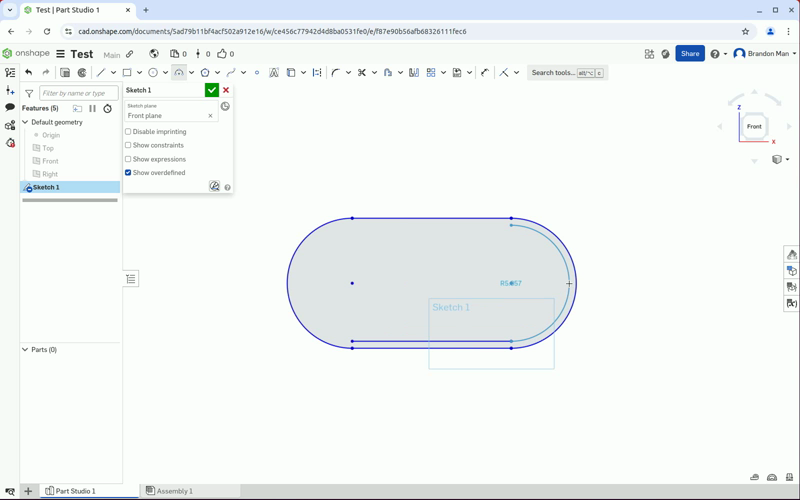
scroll(6)
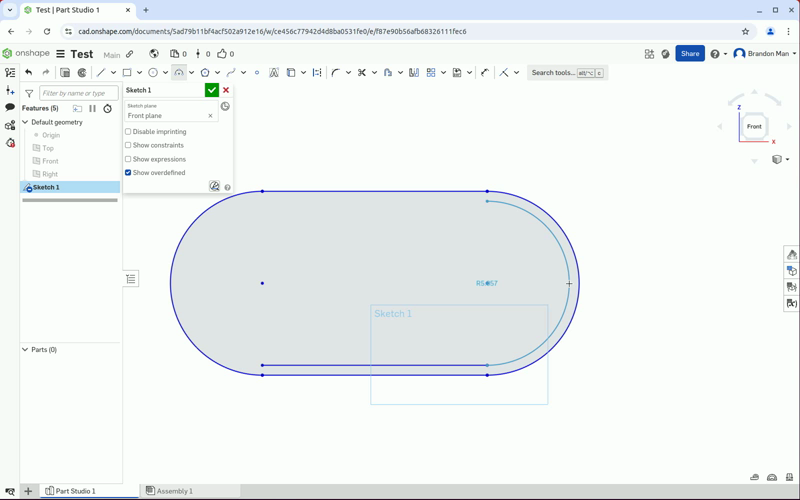
scroll(6)
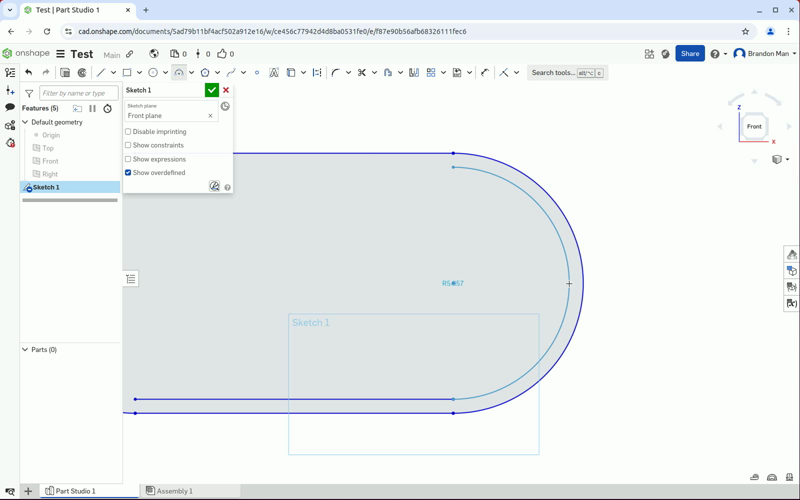
scroll(6)
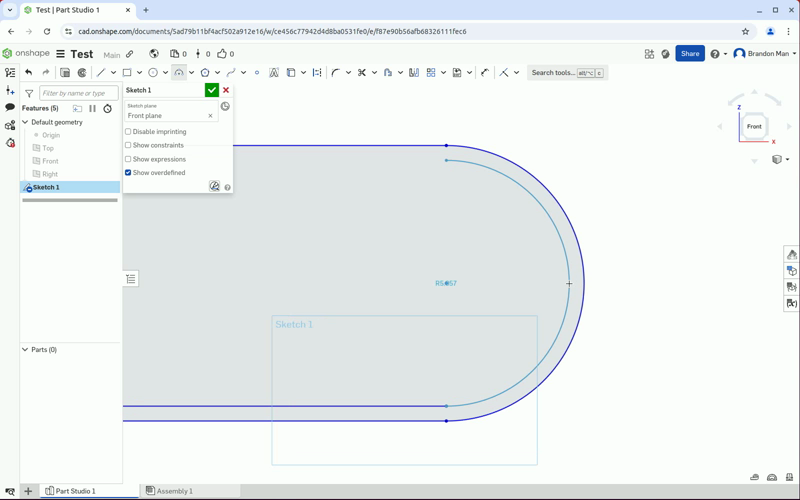
scroll(6)
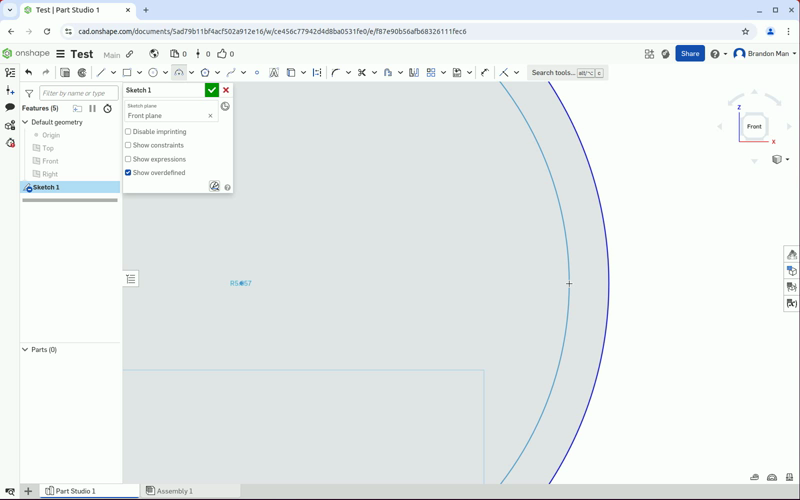
click(569, 283)
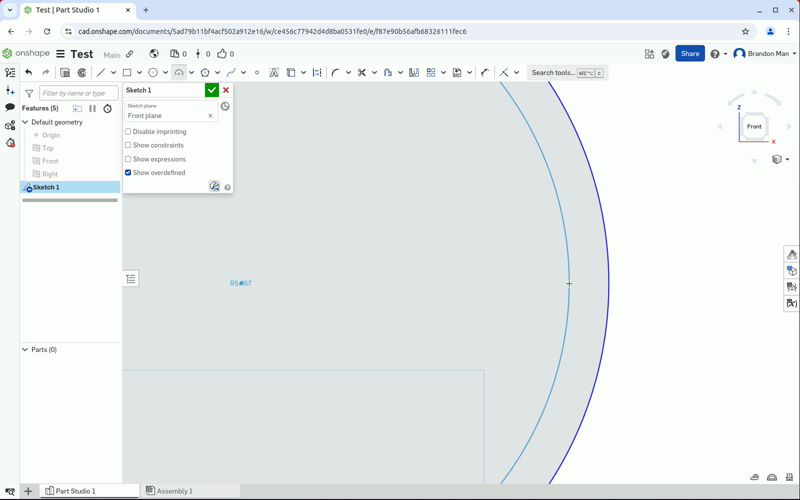
scroll(-6)
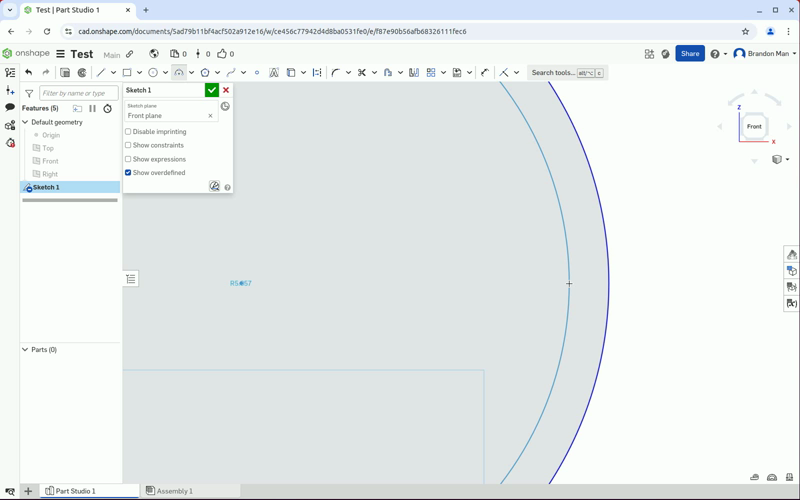
scroll(-6)
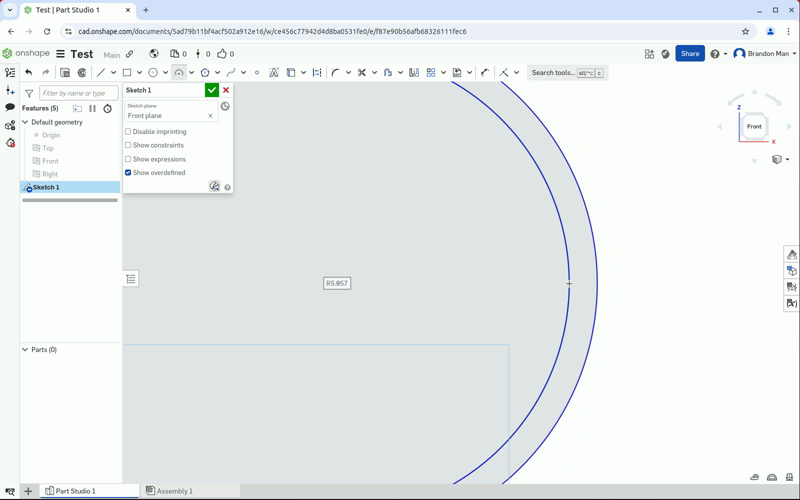
scroll(-6)
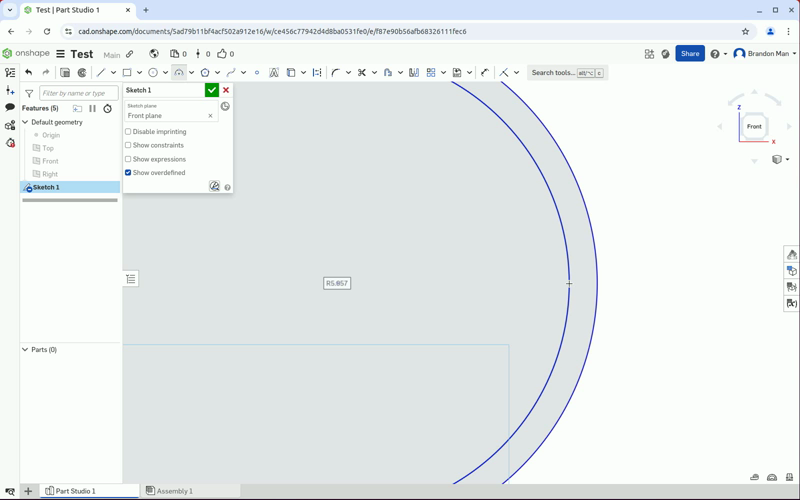
scroll(-6)
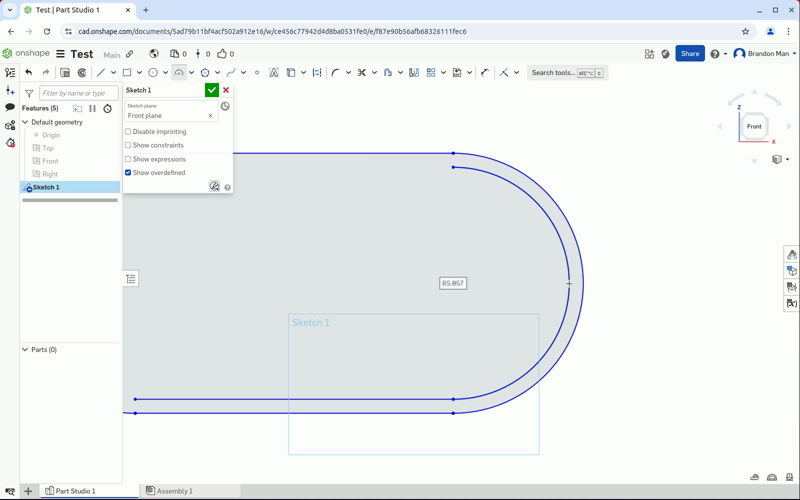
scroll(-6)
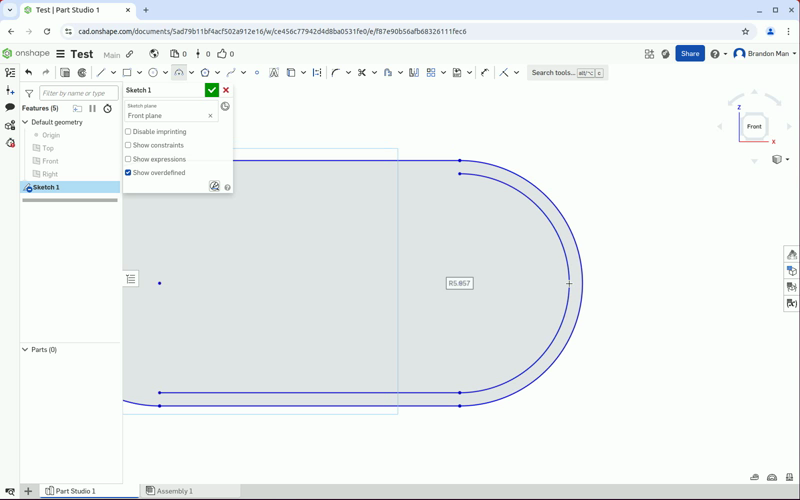
scroll(-6)
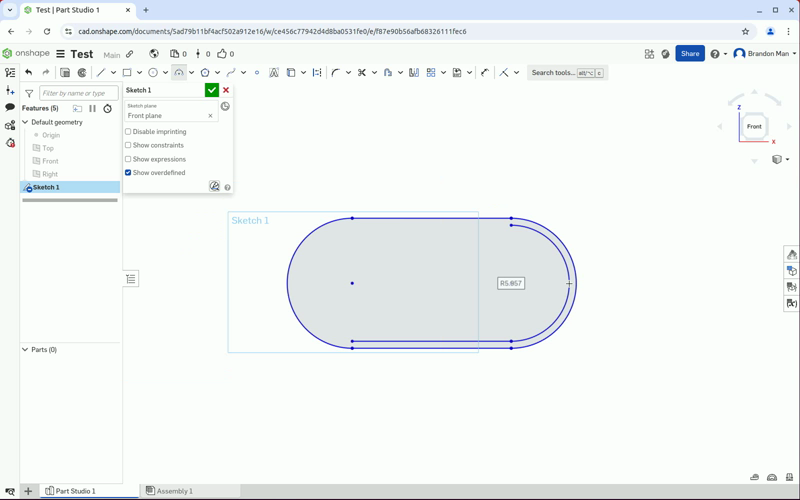
scroll(-6)
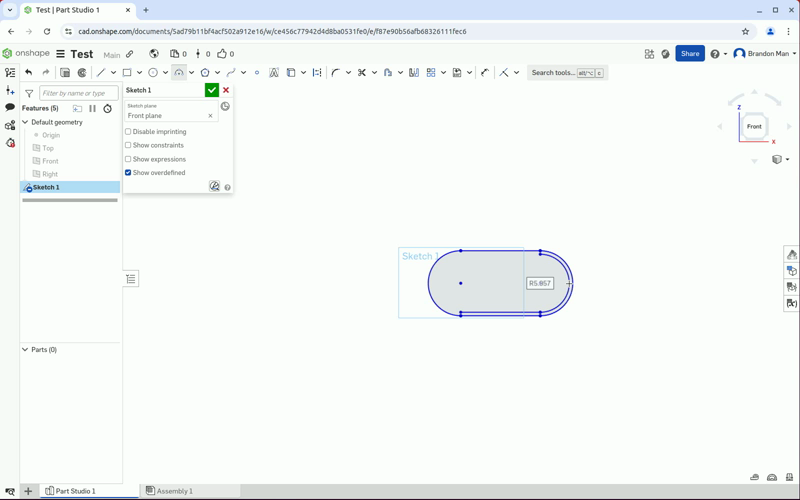
key_up(shift)
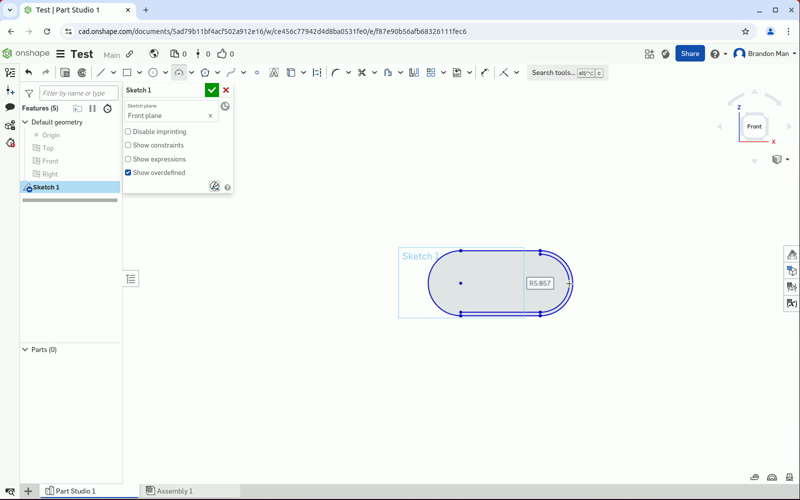
key(esc)
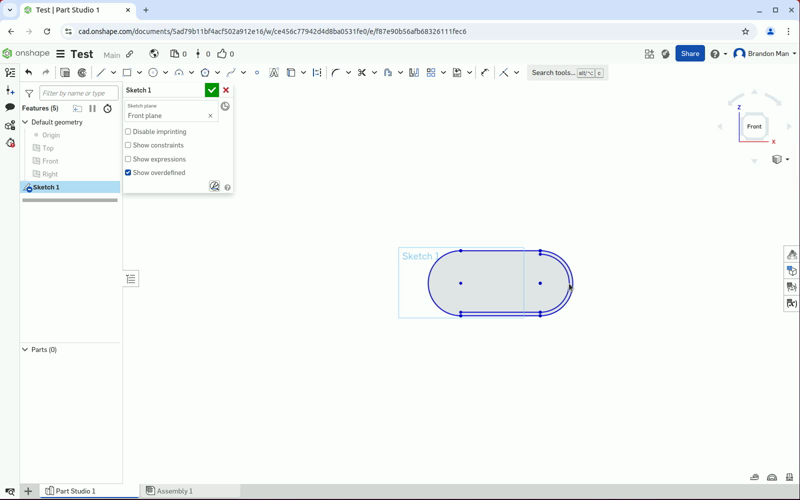
key(l)
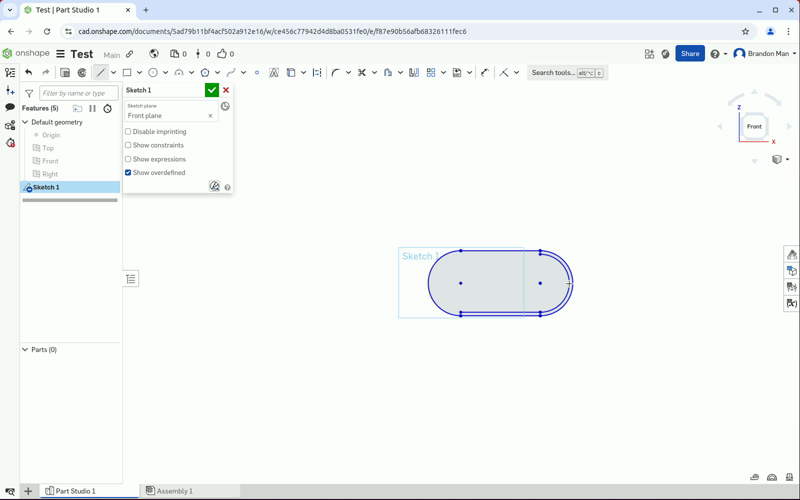
mouse_move(540, 254)
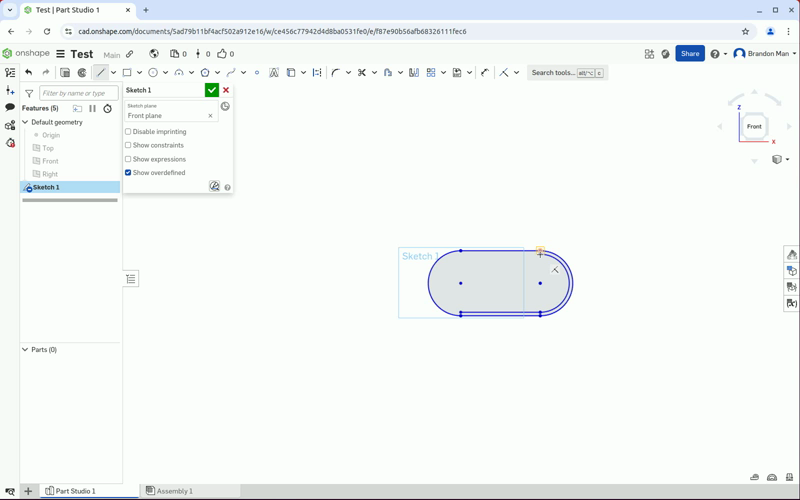
scroll(6)
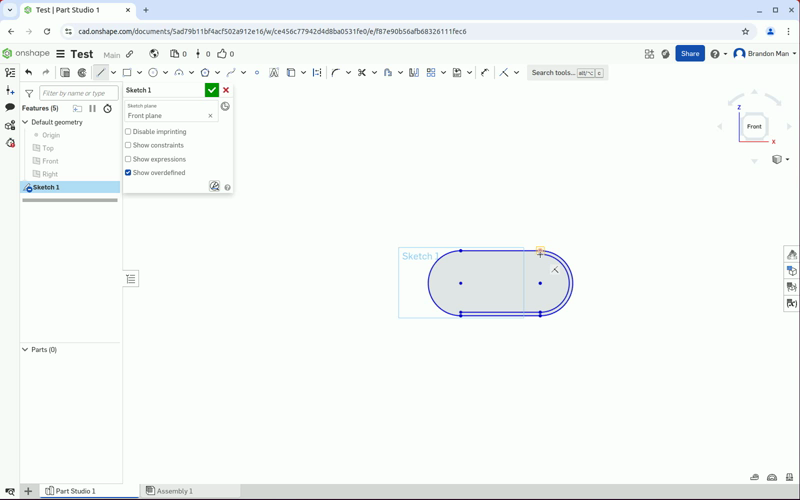
scroll(6)
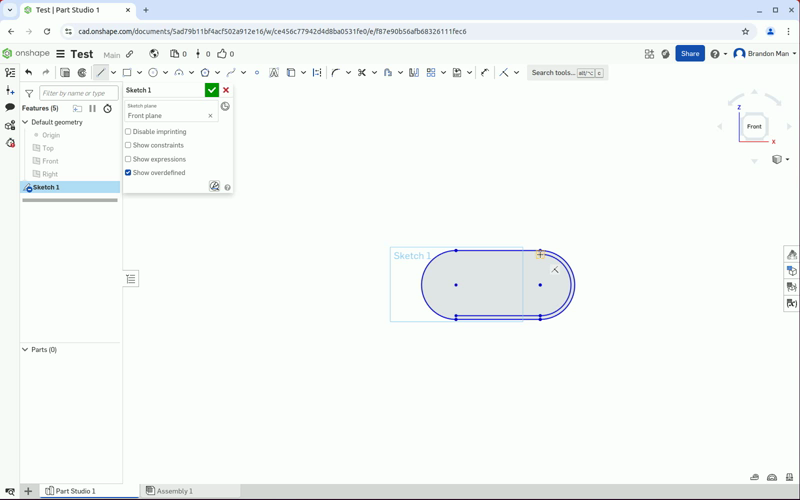
scroll(6)
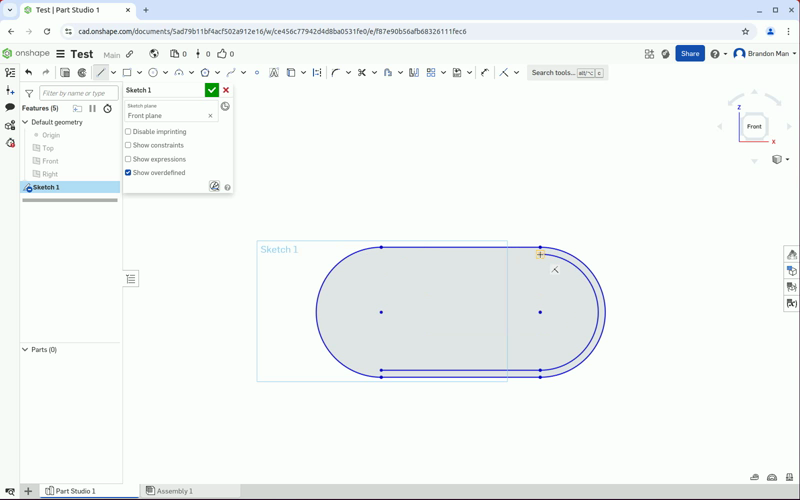
scroll(6)
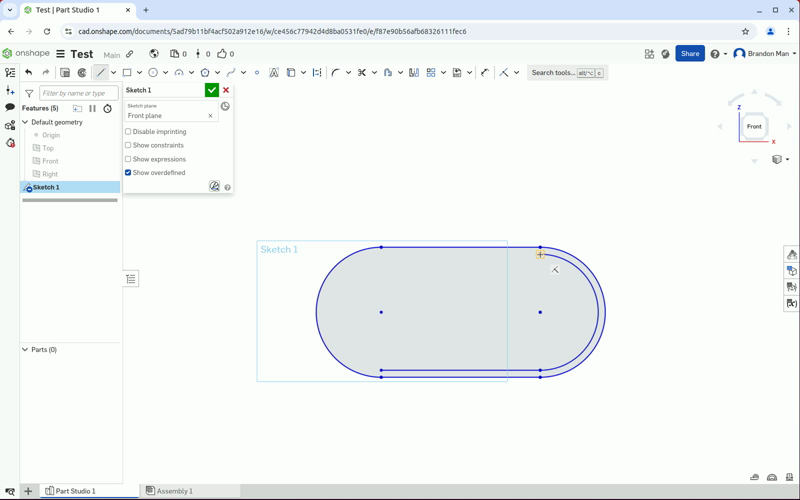
scroll(6)
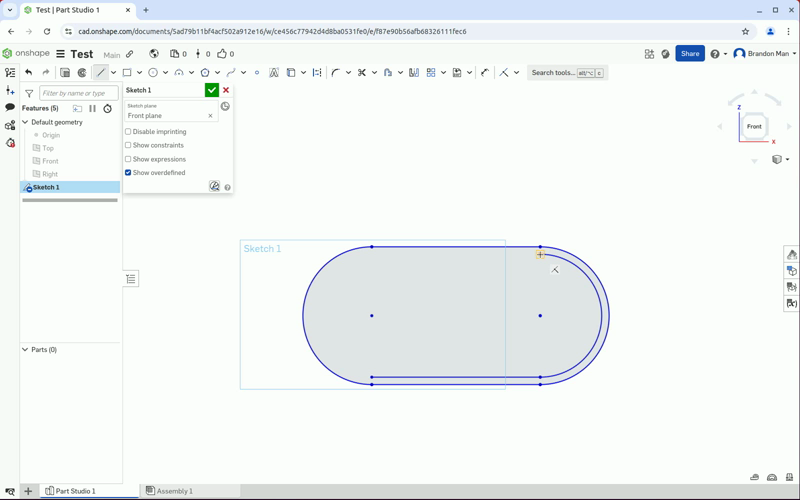
scroll(6)
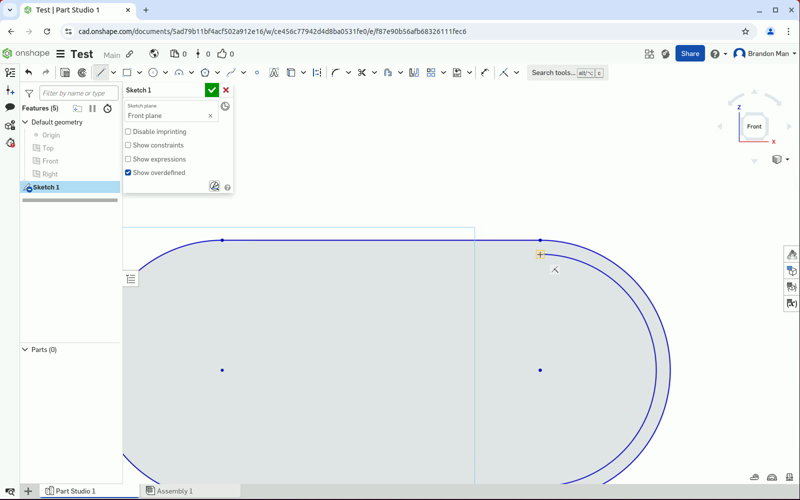
scroll(6)
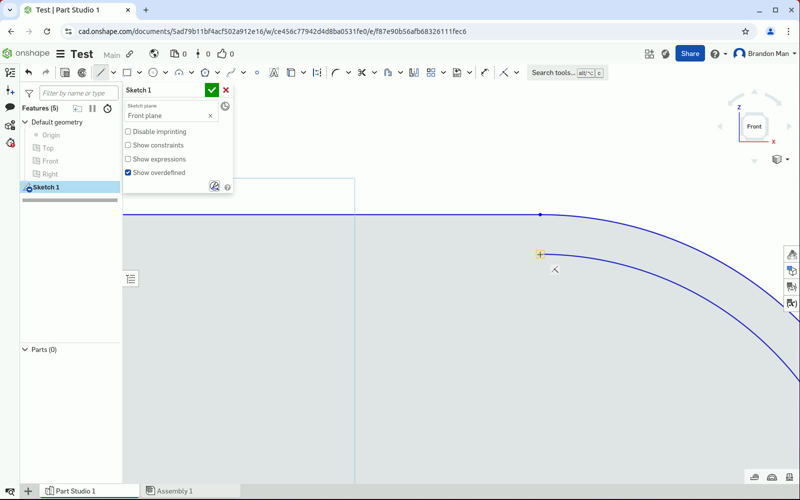
click(540, 254)
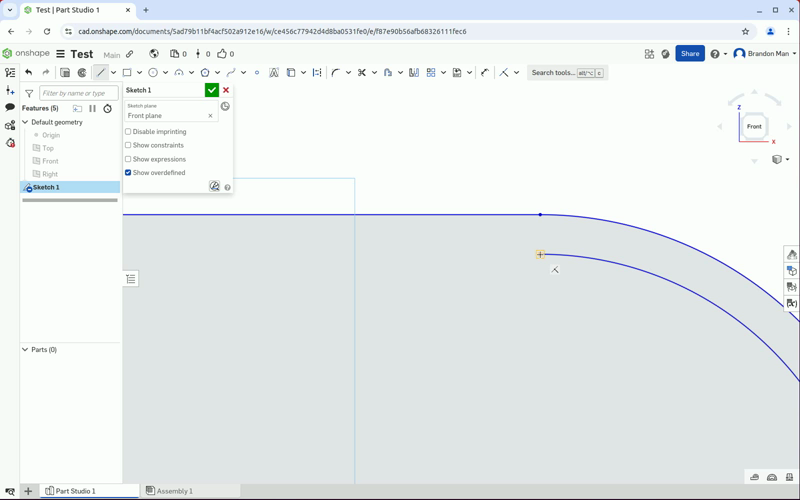
scroll(-6)
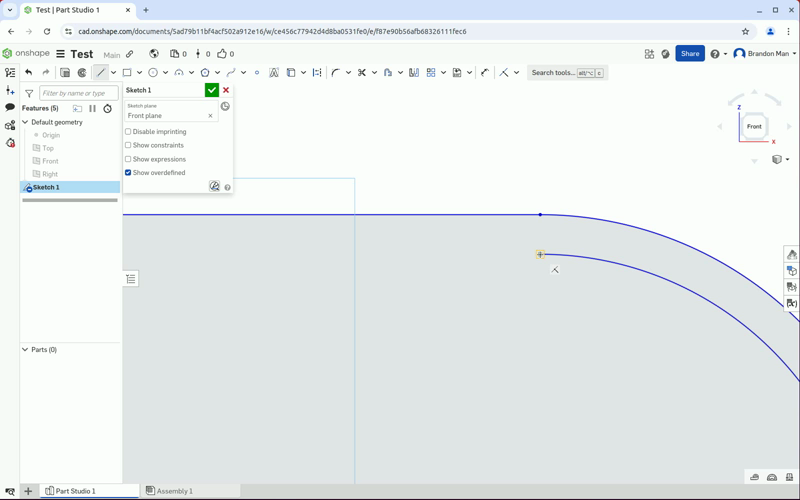
scroll(-6)
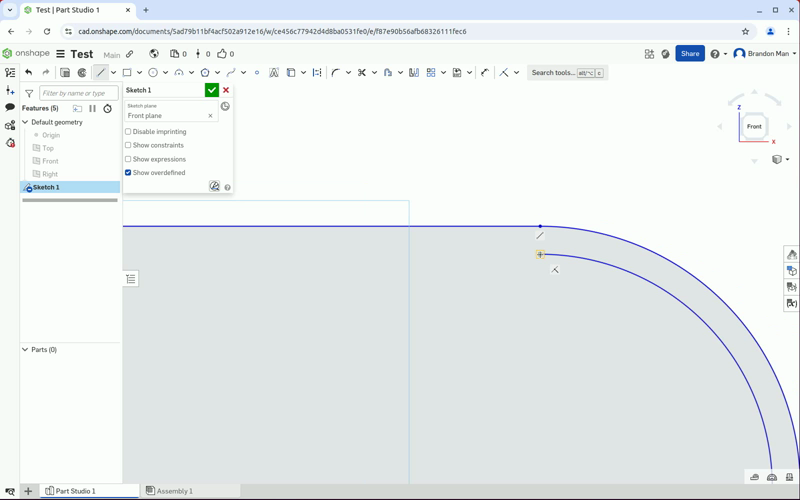
scroll(-6)
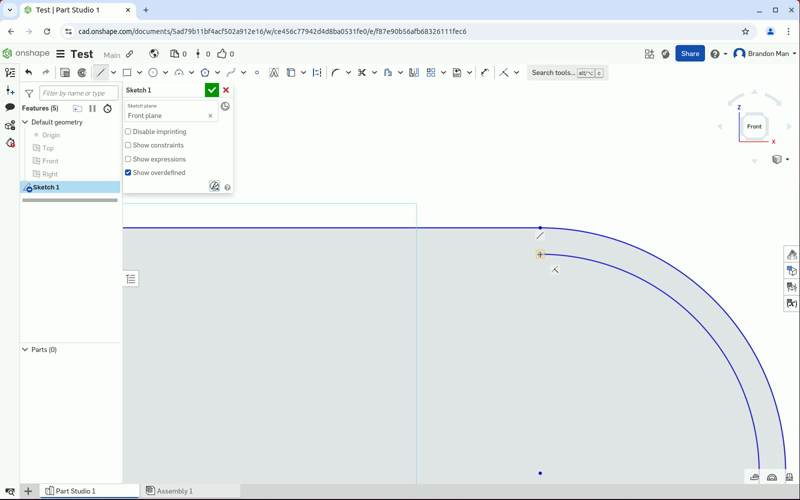
scroll(-6)
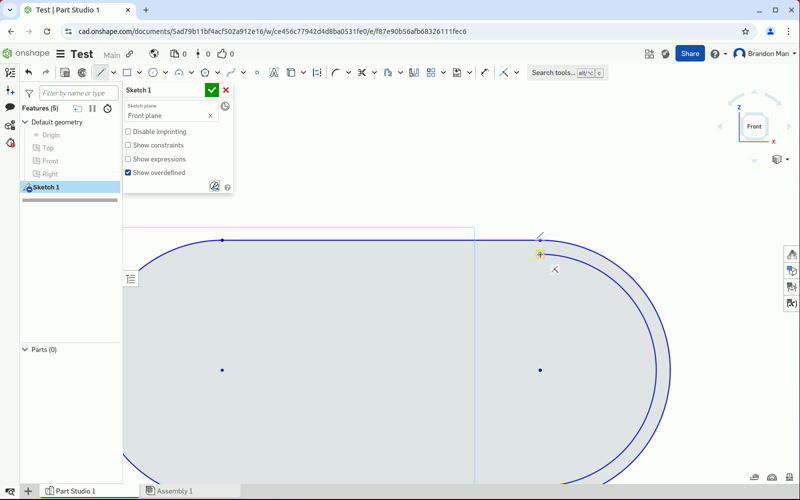
scroll(-6)
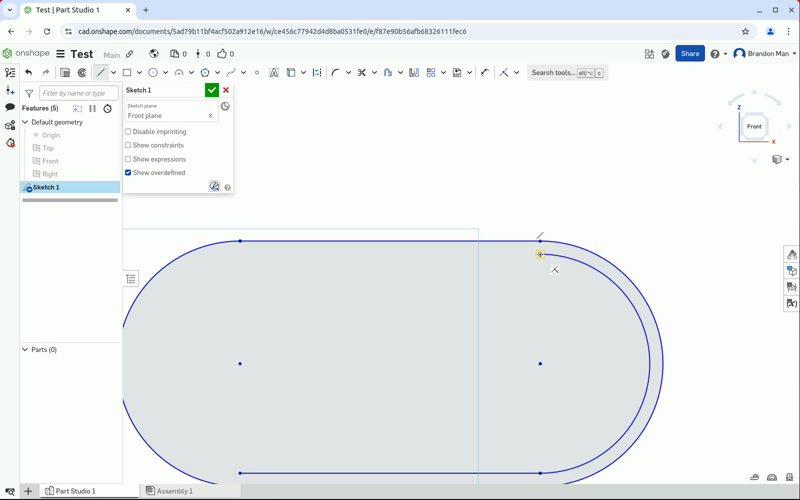
scroll(-6)
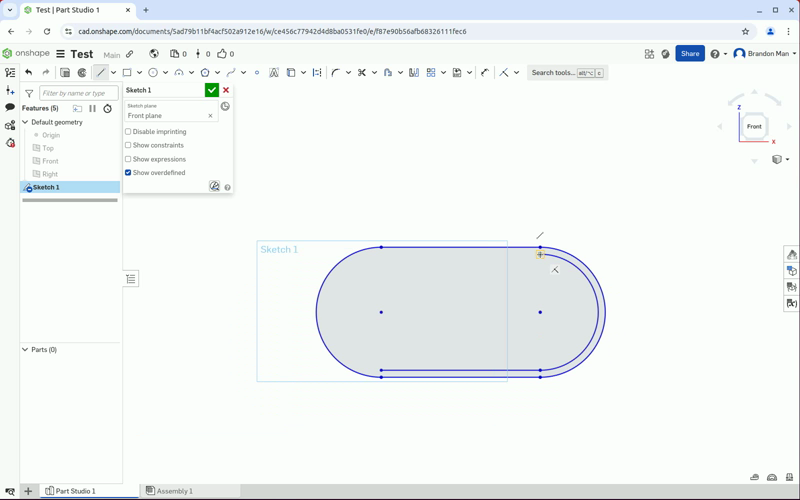
scroll(-6)
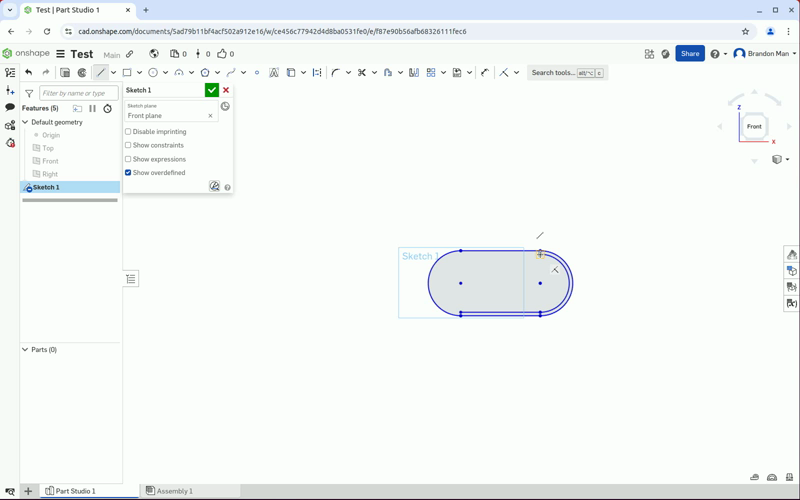
key_down(shift)
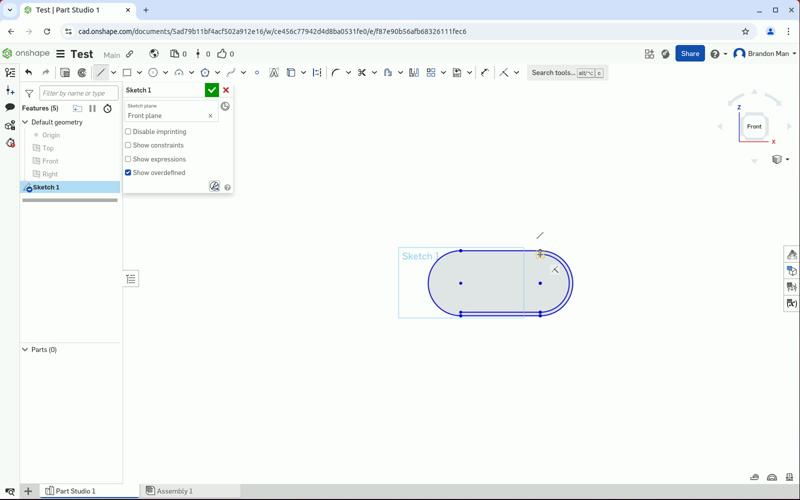
mouse_move(460, 254)
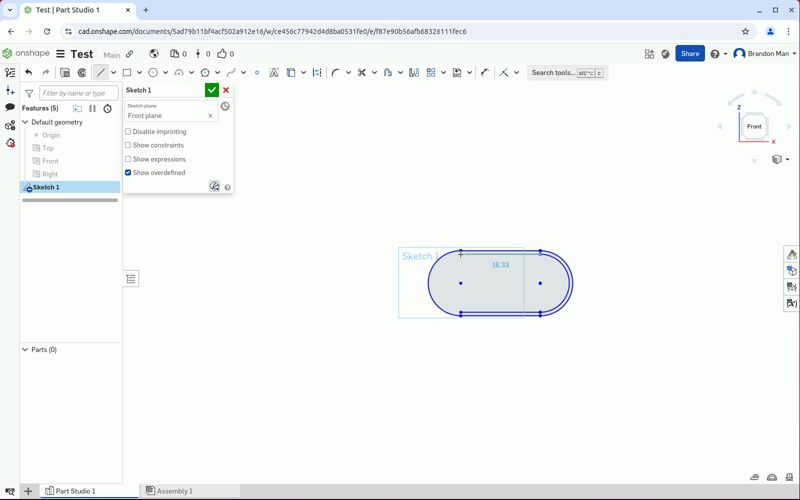
scroll(6)
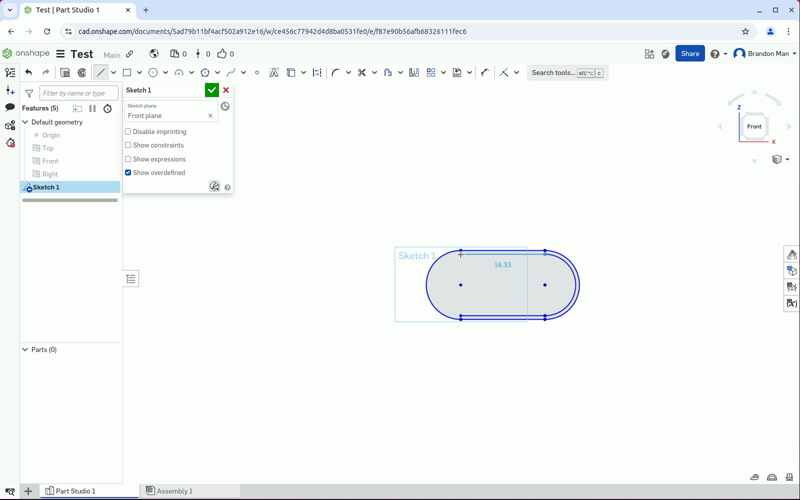
scroll(6)
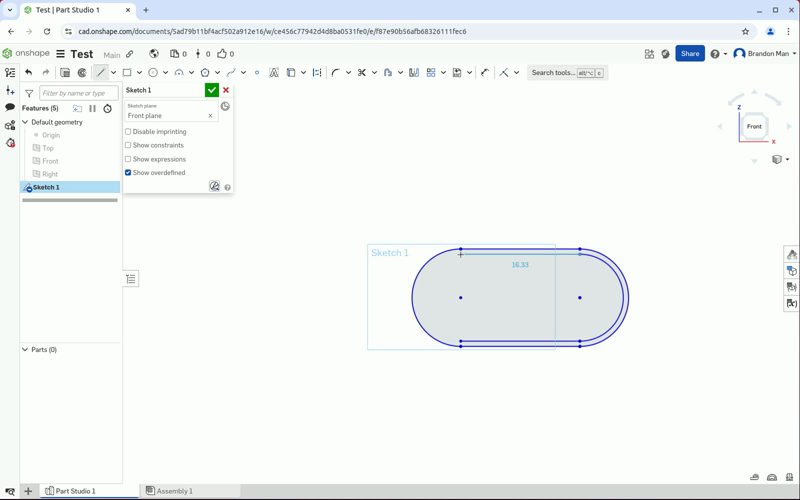
scroll(6)
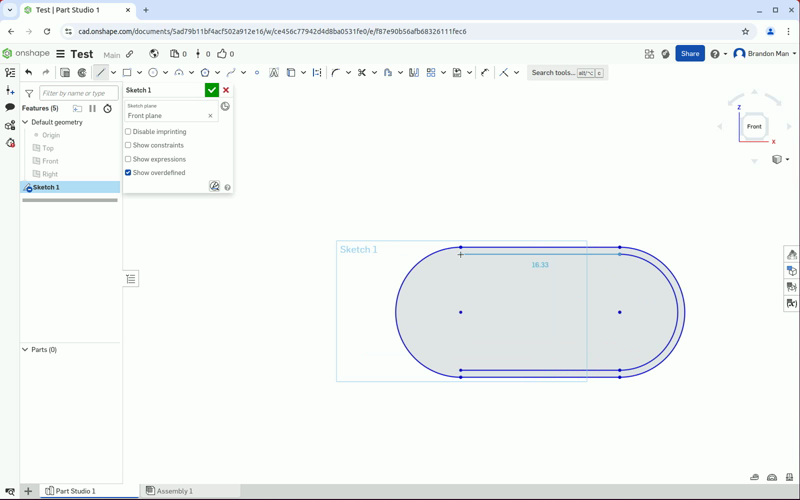
scroll(6)
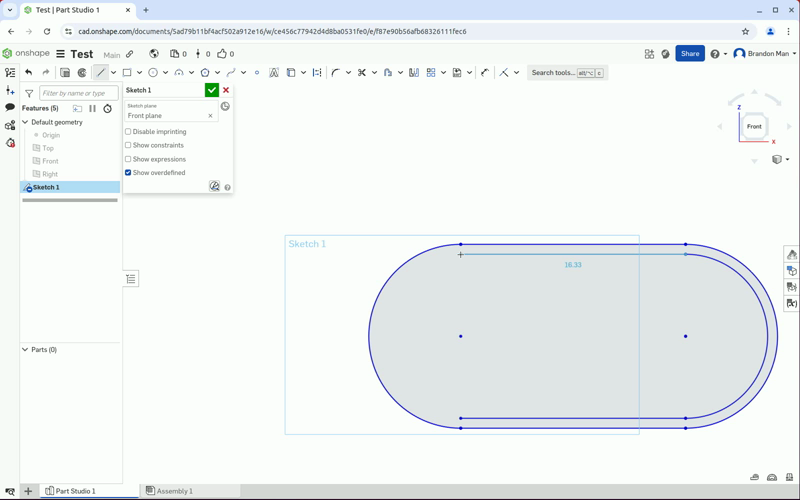
scroll(6)
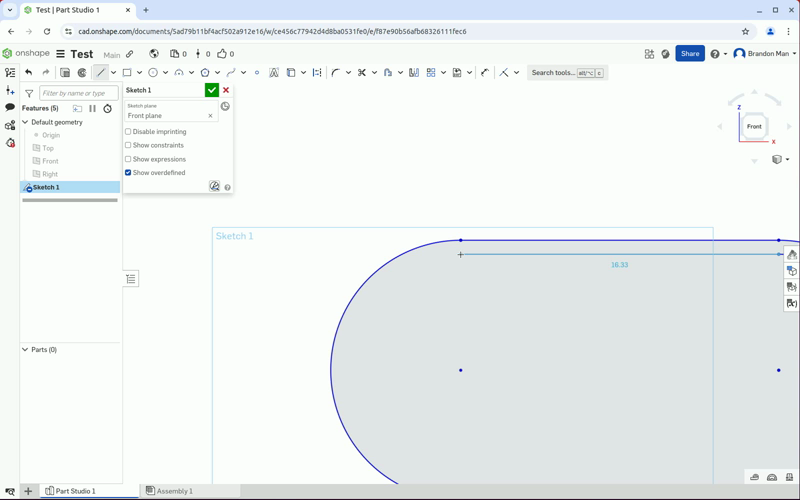
scroll(6)
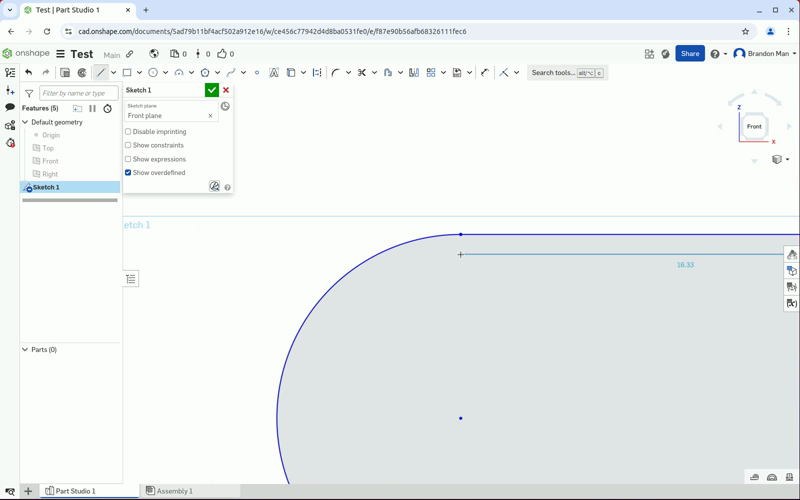
scroll(6)
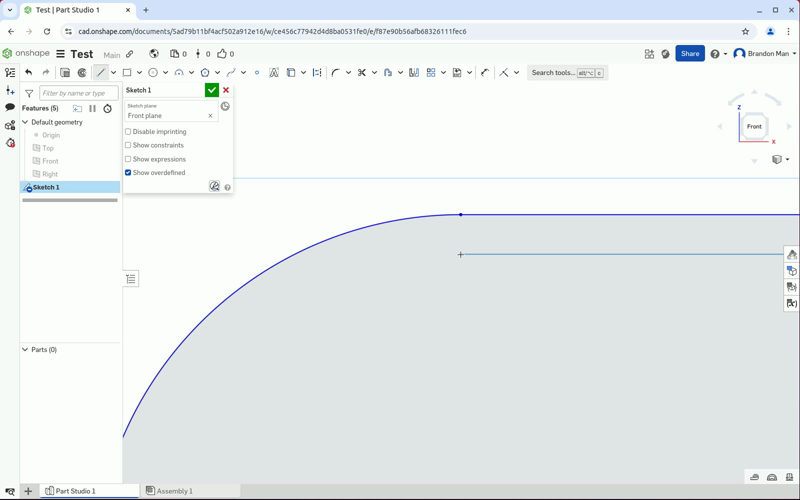
click(460, 254)
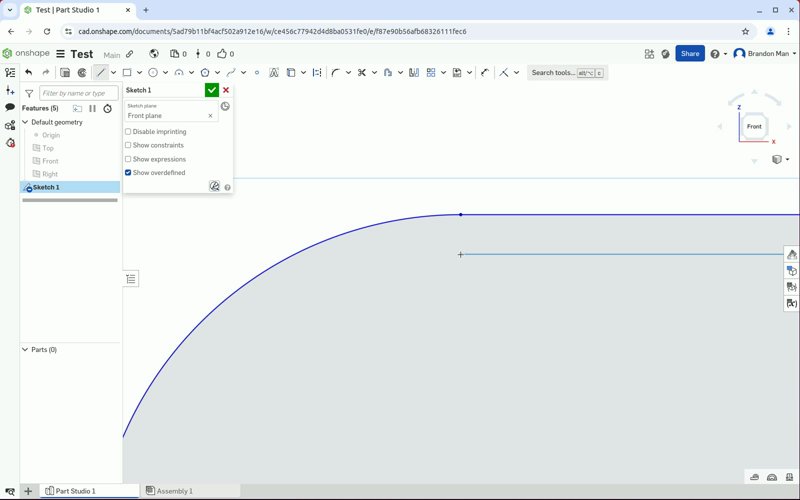
scroll(-6)
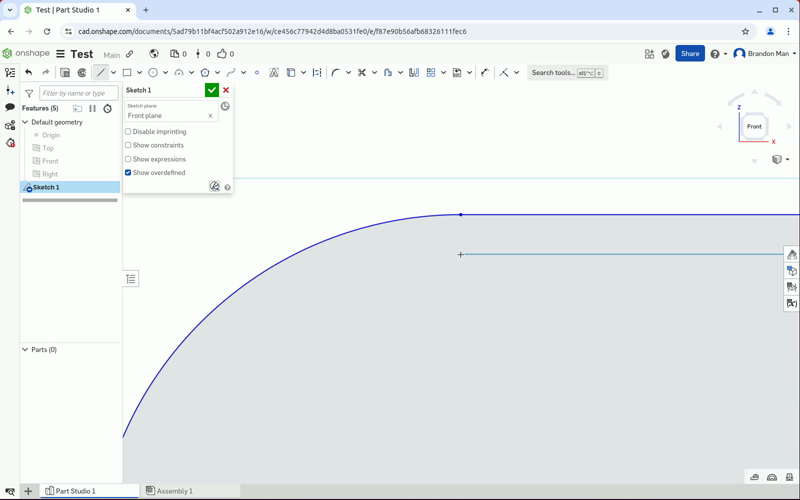
scroll(-6)
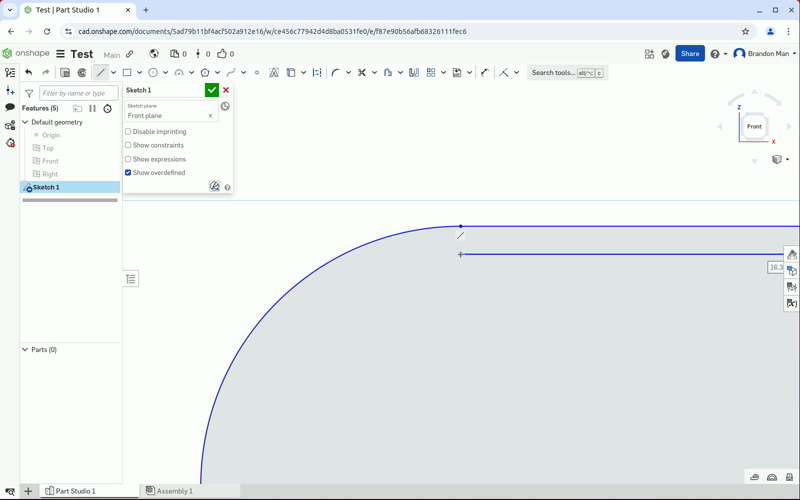
scroll(-6)
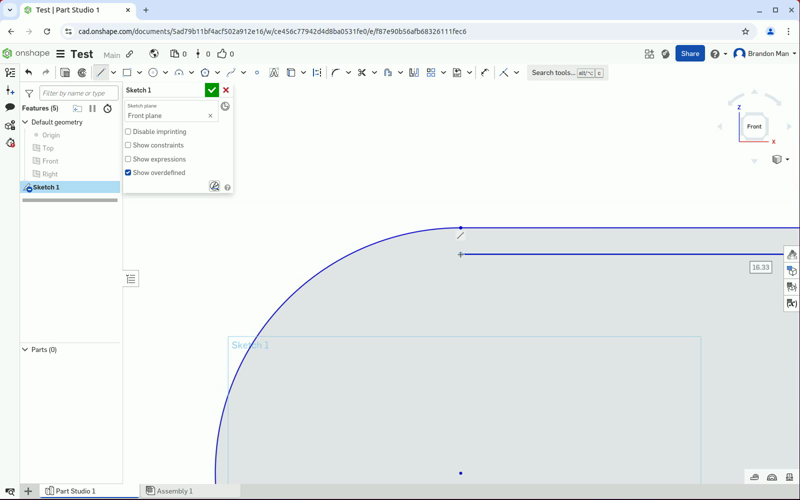
scroll(-6)
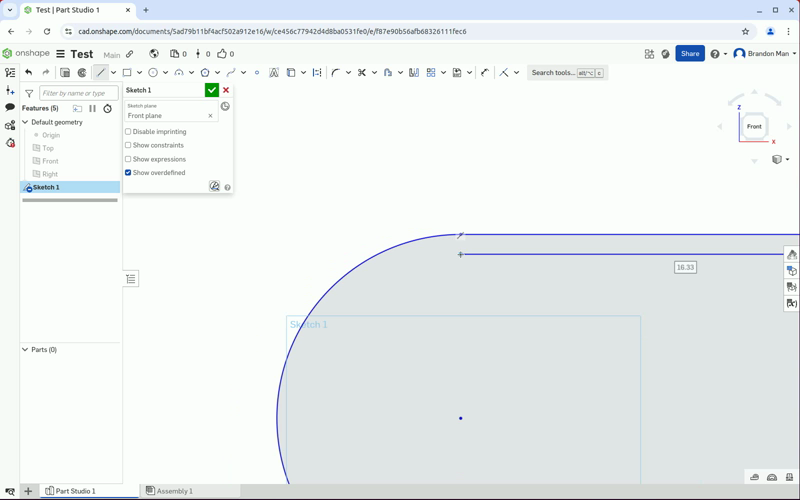
scroll(-6)
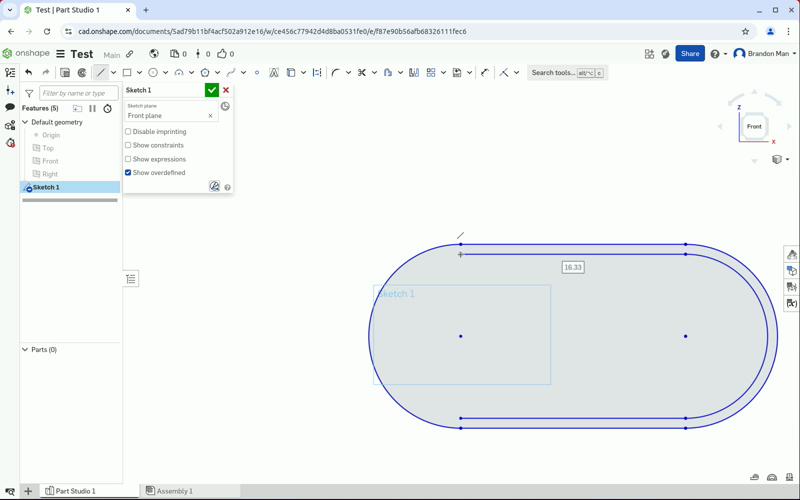
scroll(-6)
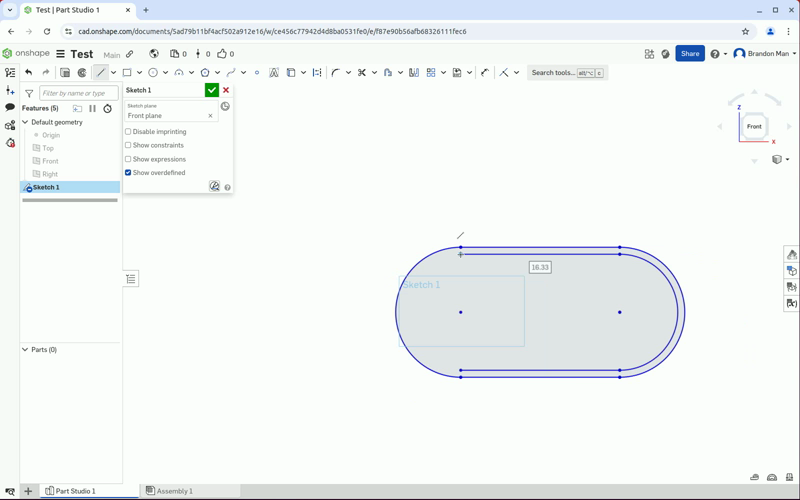
scroll(-6)
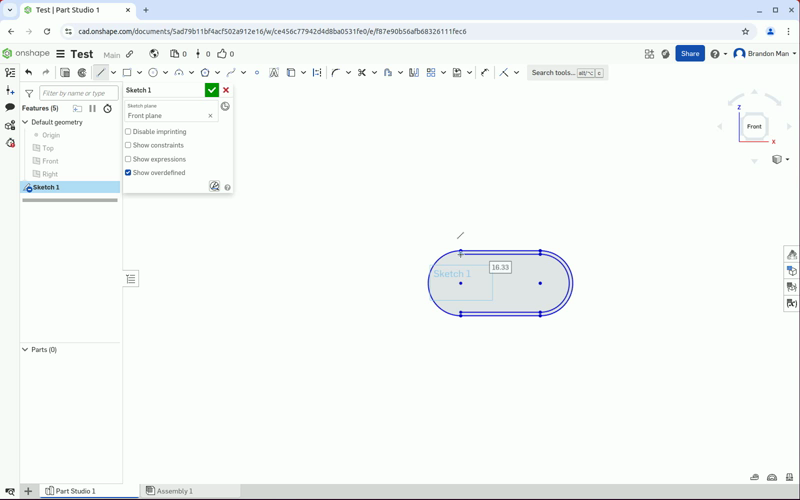
key_up(shift)
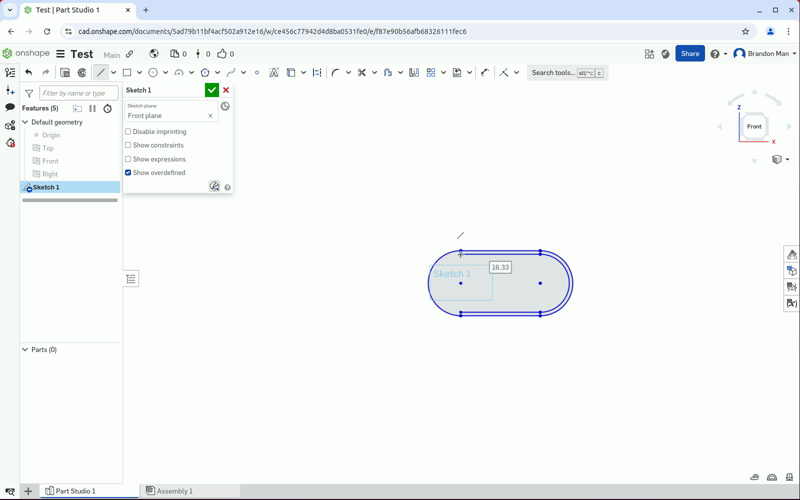
key(esc)
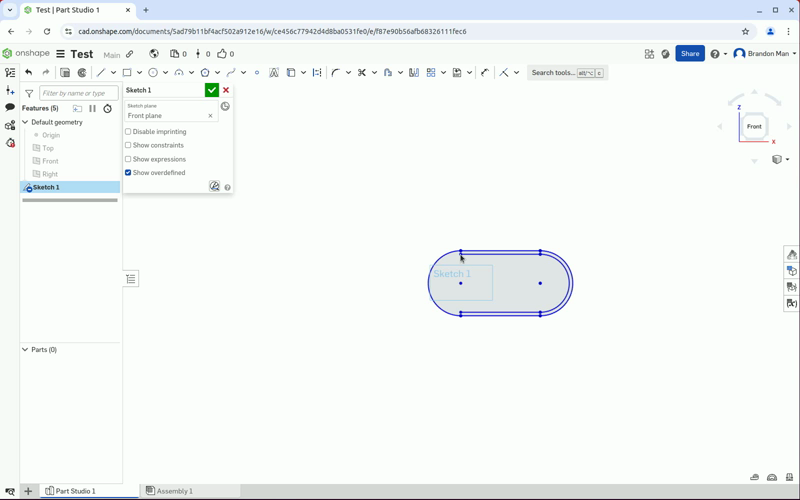
key(a)
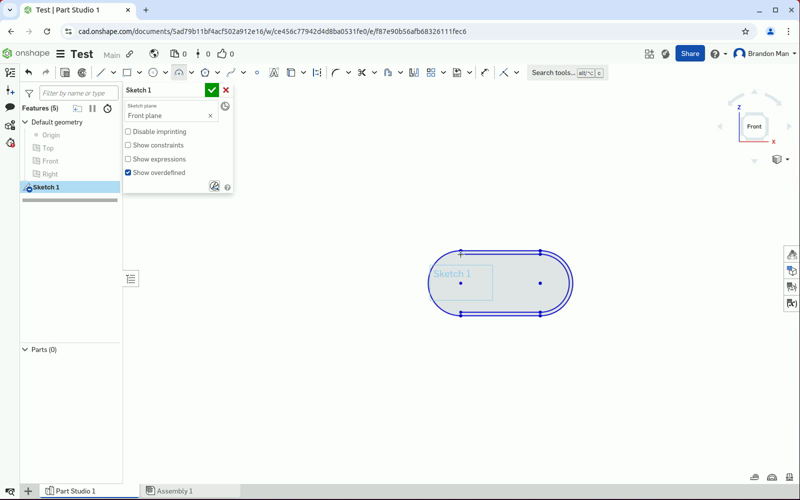
mouse_move(460, 254)
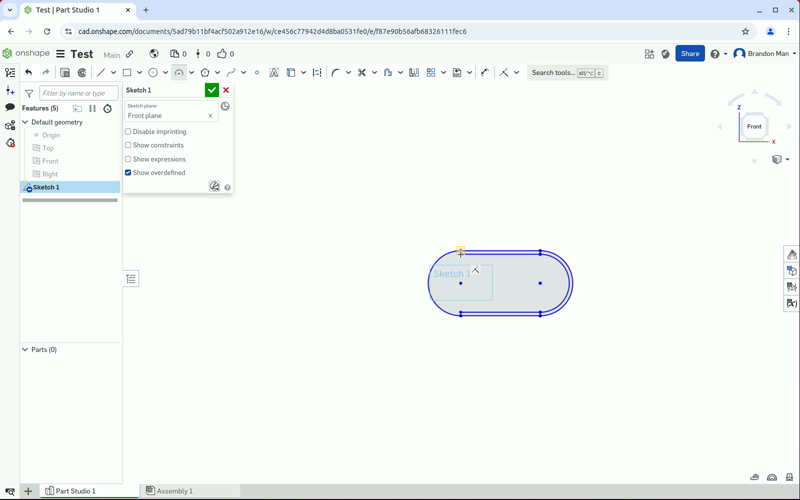
scroll(6)
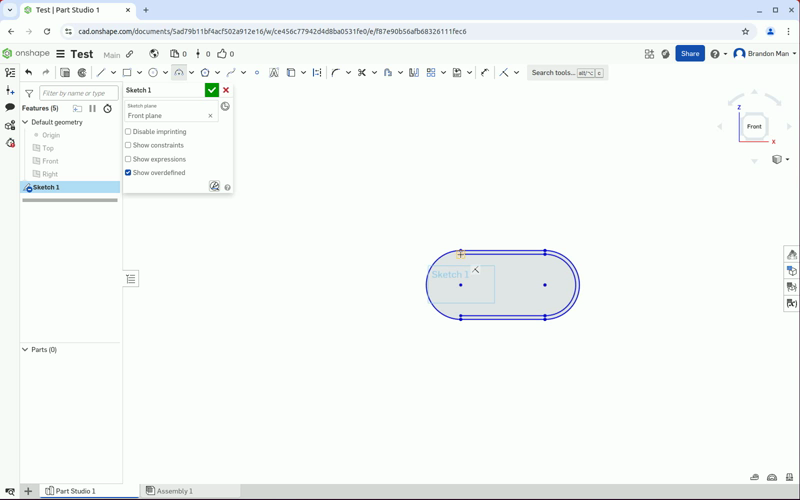
scroll(6)
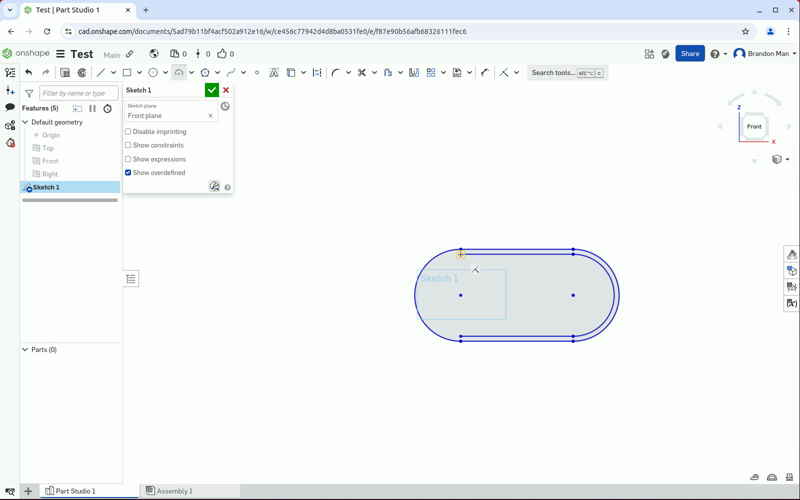
scroll(6)
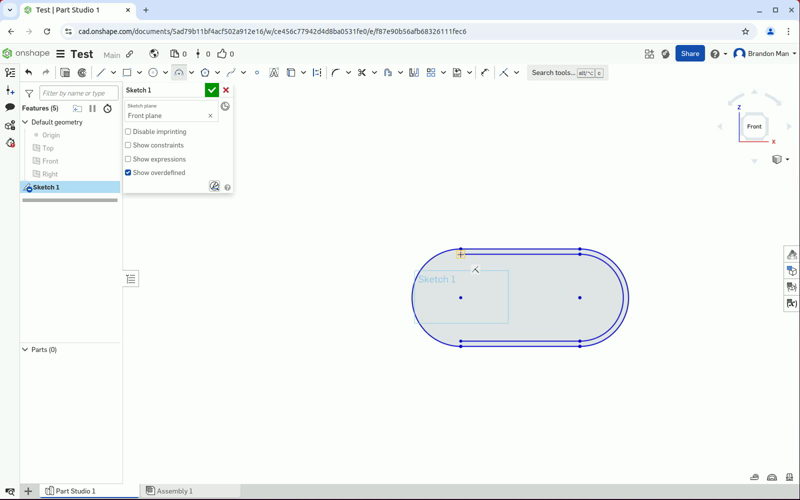
scroll(6)
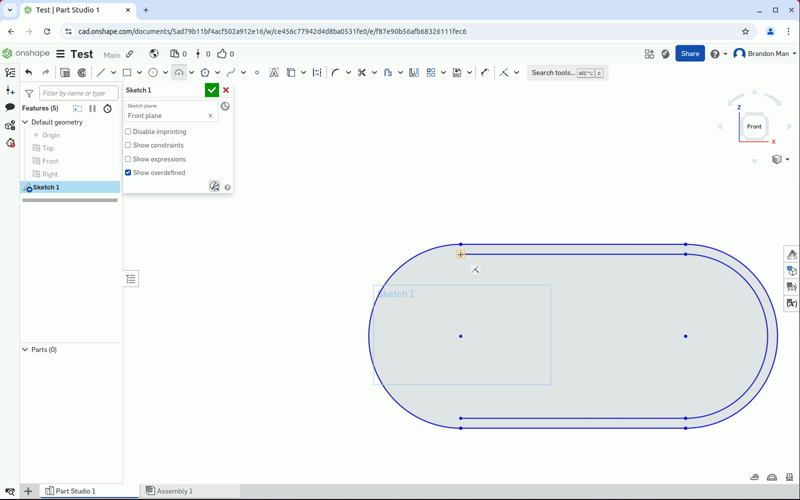
scroll(6)
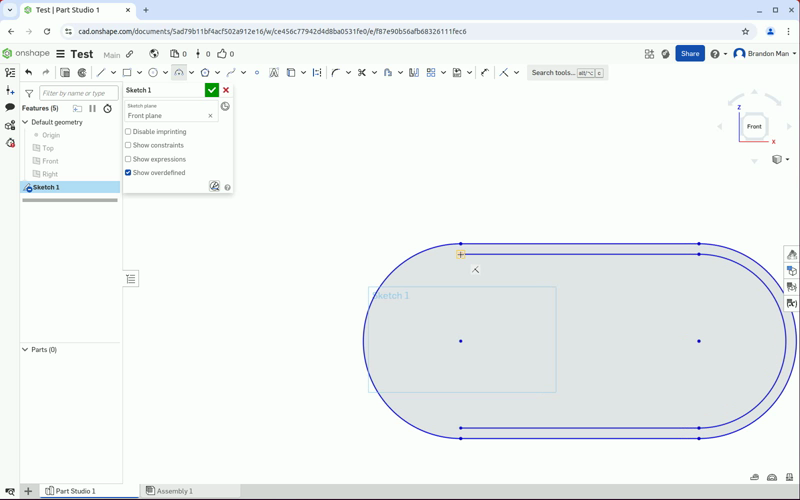
scroll(6)
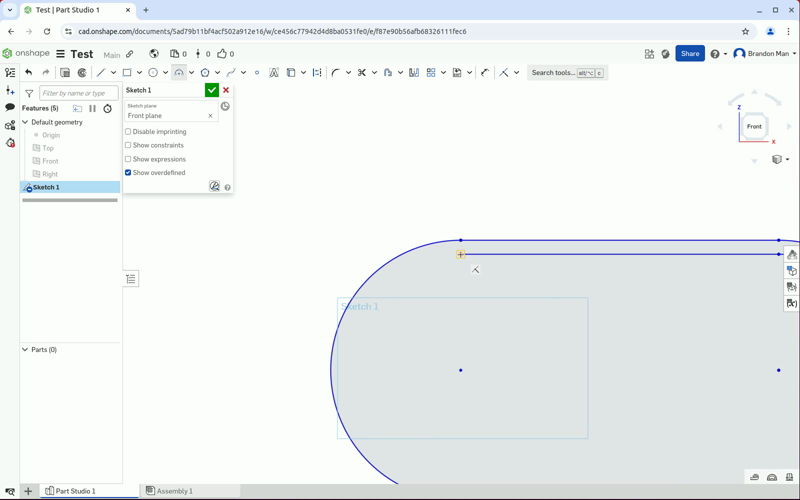
scroll(6)
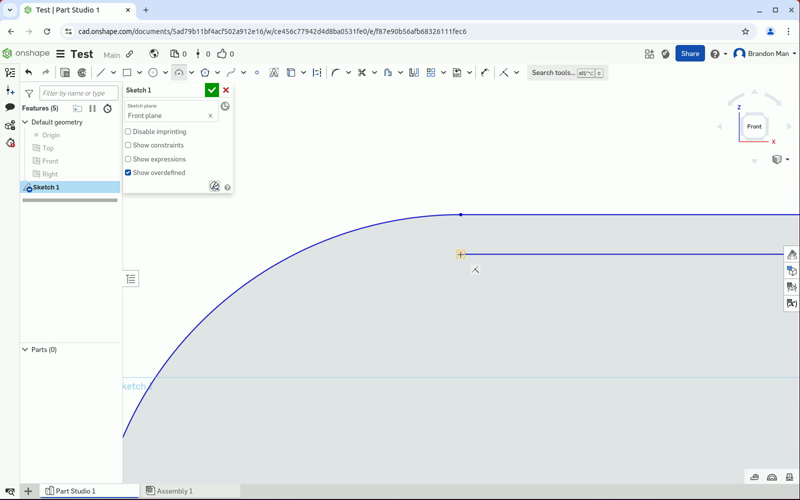
click(460, 254)
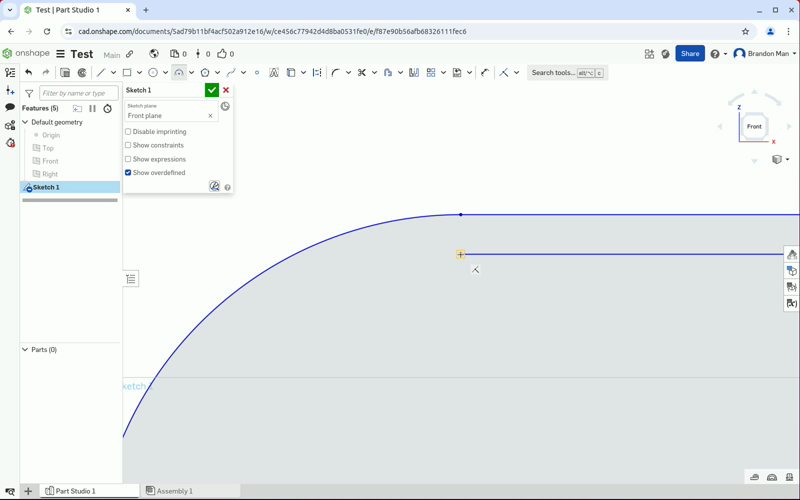
scroll(-6)
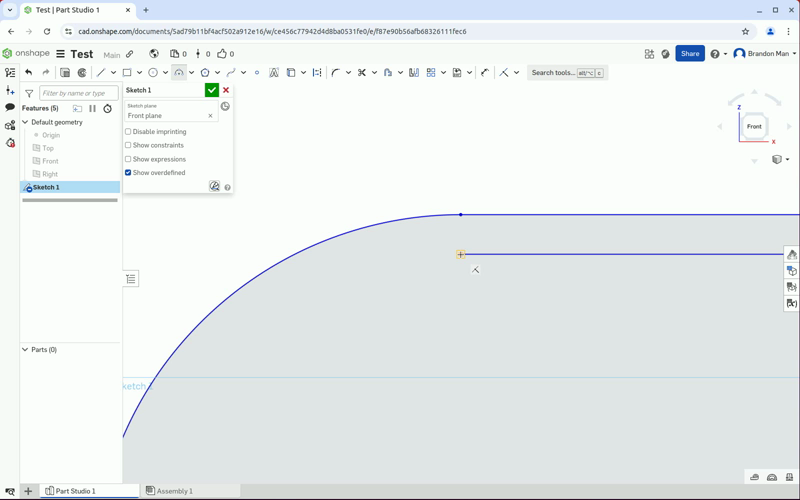
scroll(-6)
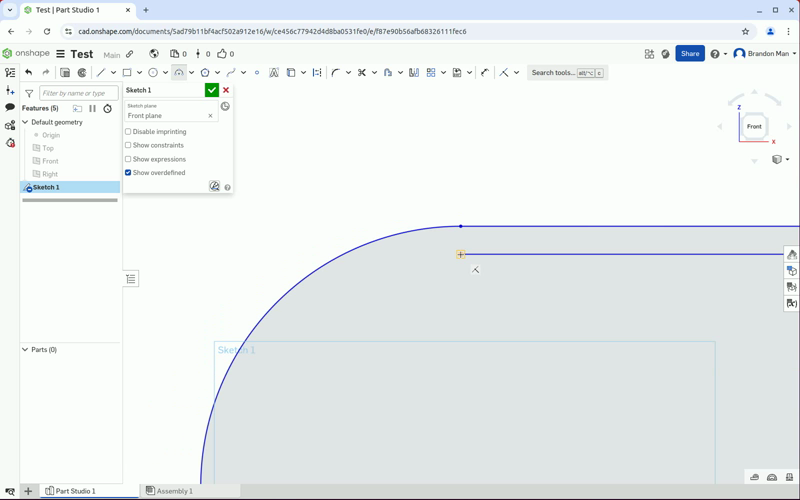
scroll(-6)
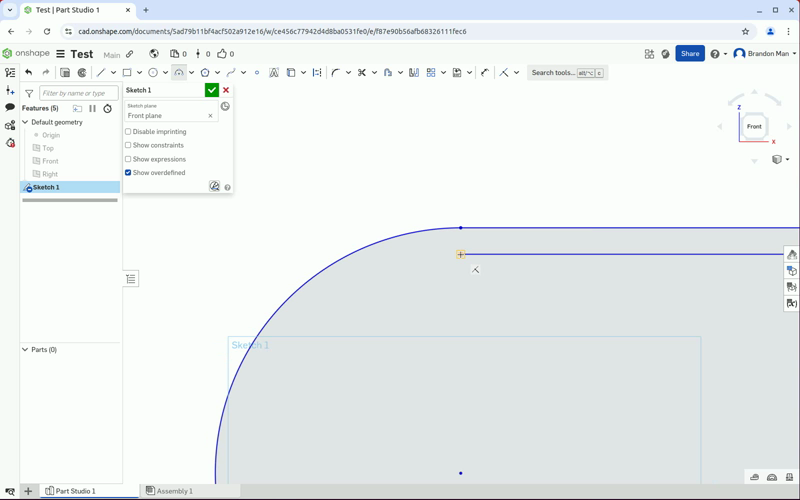
scroll(-6)
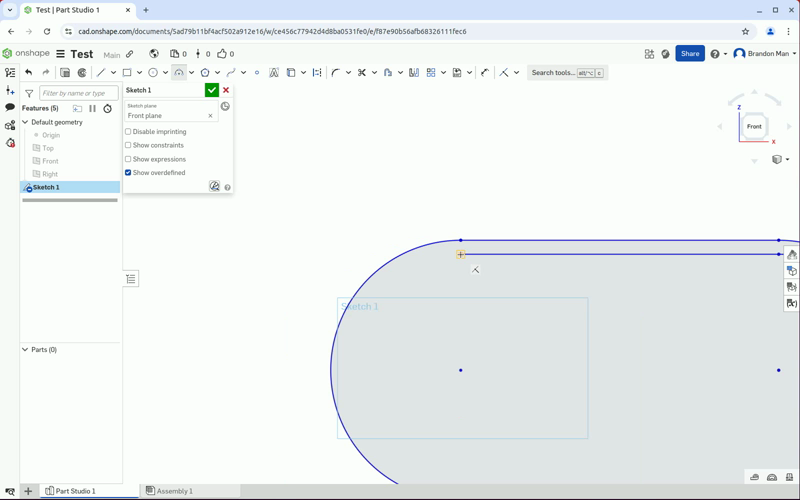
scroll(-6)
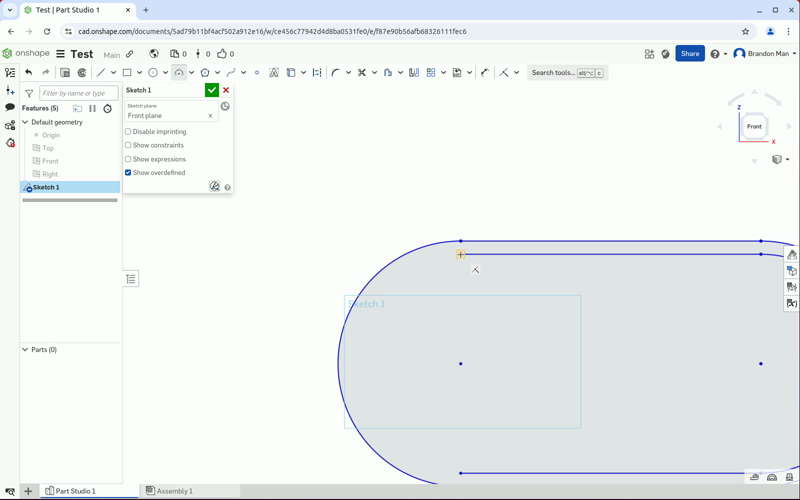
scroll(-6)
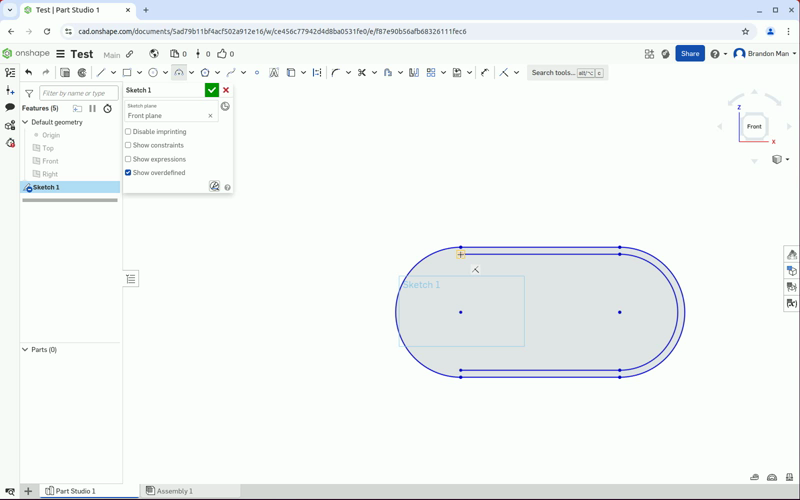
scroll(-6)
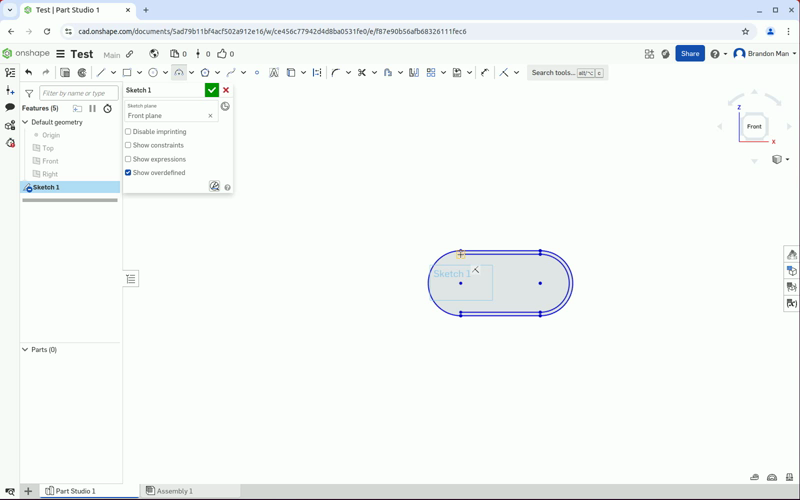
mouse_move(460, 312)
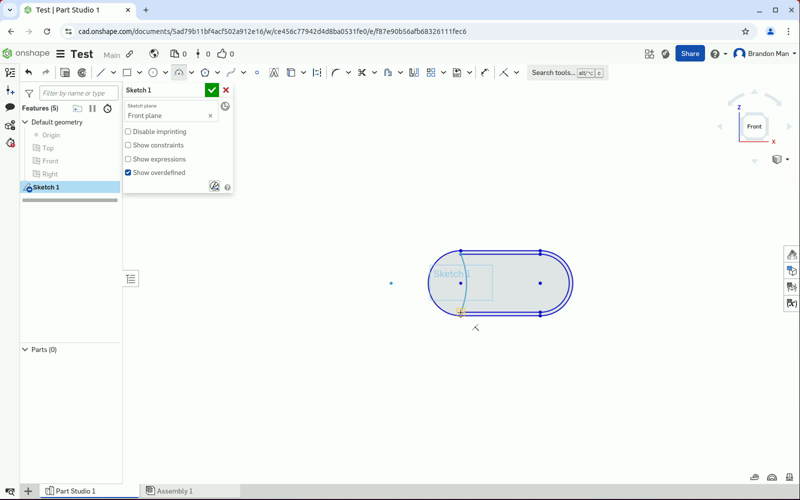
scroll(6)
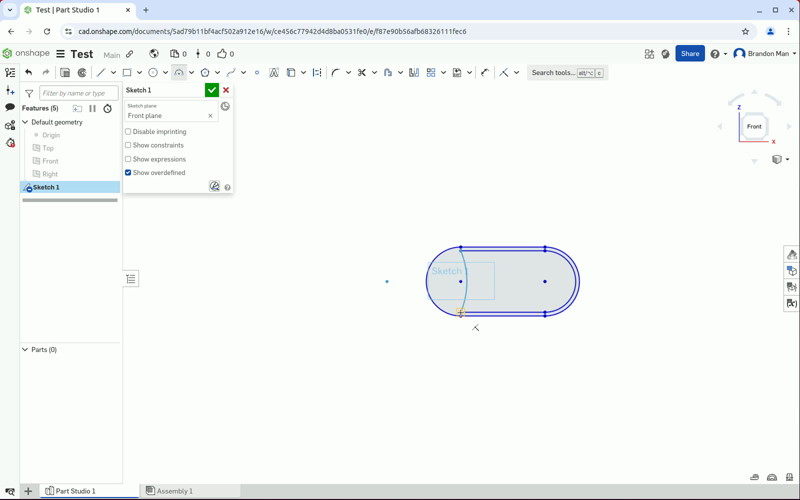
scroll(6)
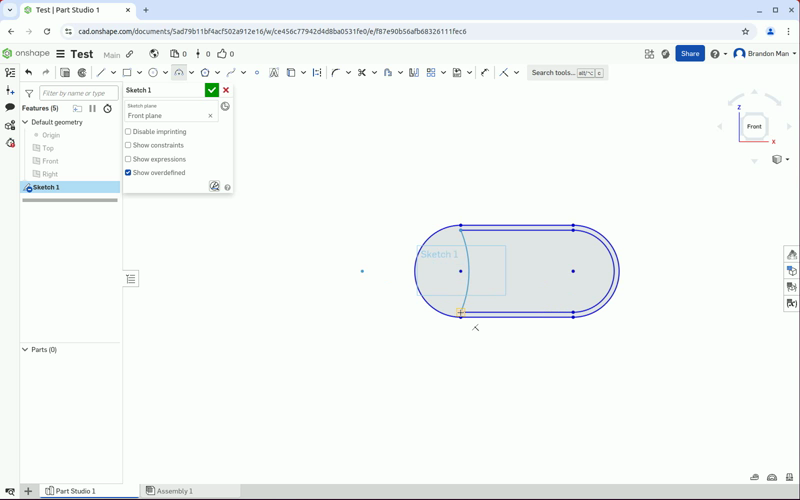
scroll(6)
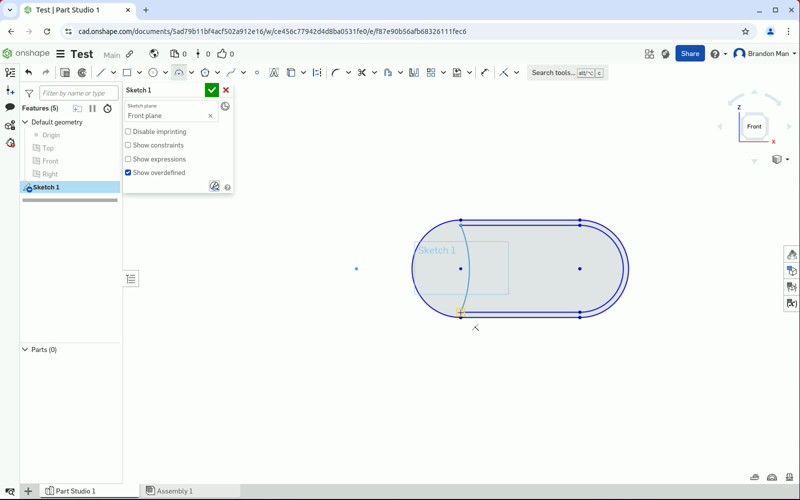
scroll(6)
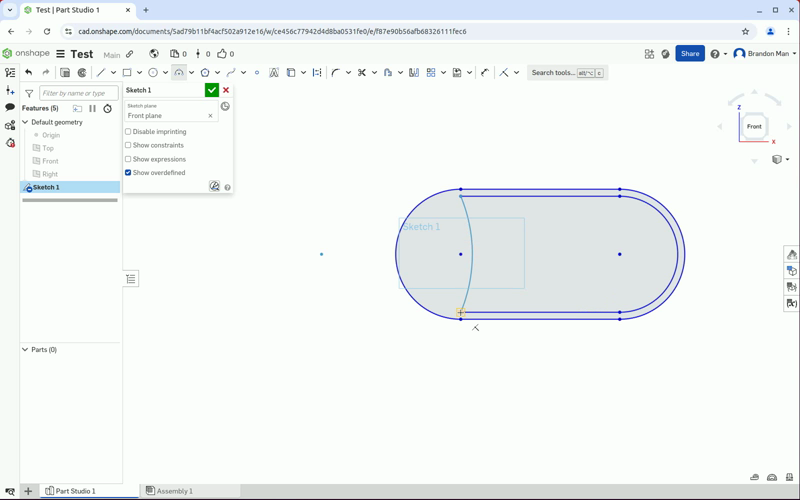
scroll(6)
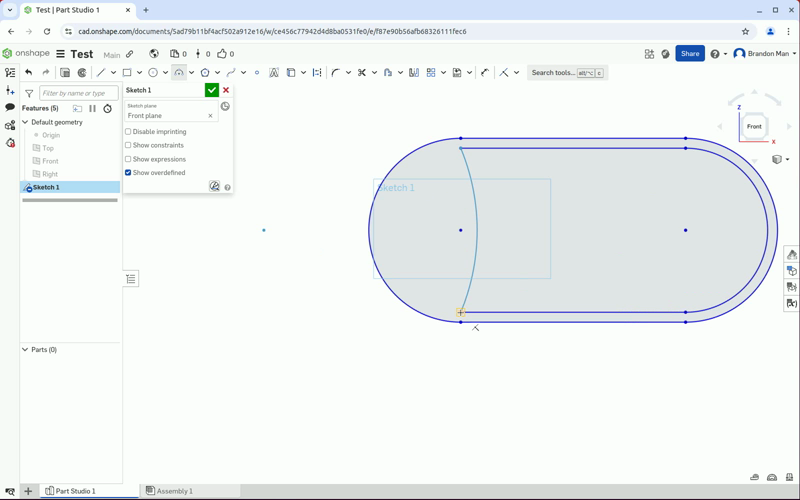
scroll(6)
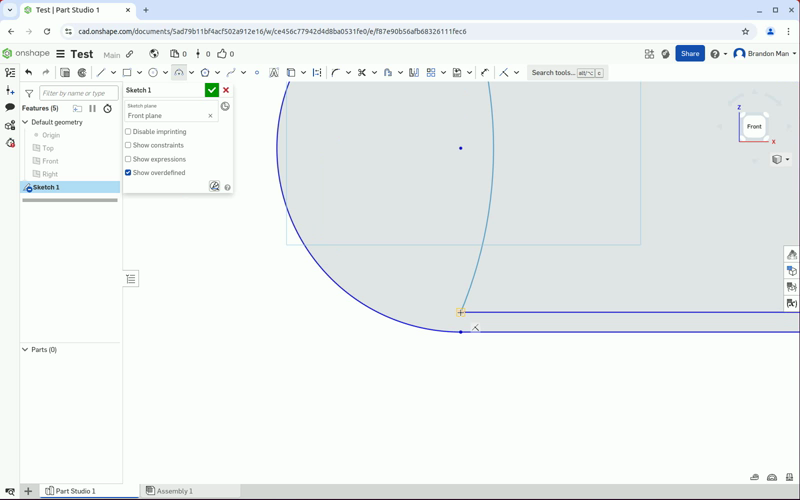
scroll(6)
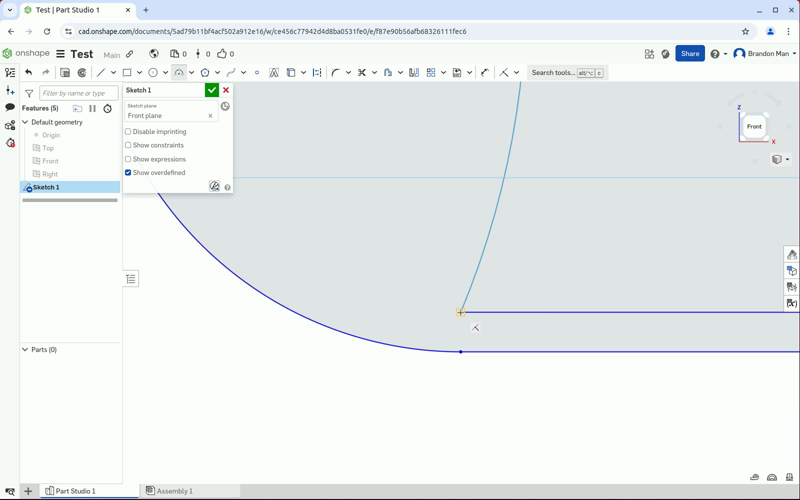
click(460, 312)
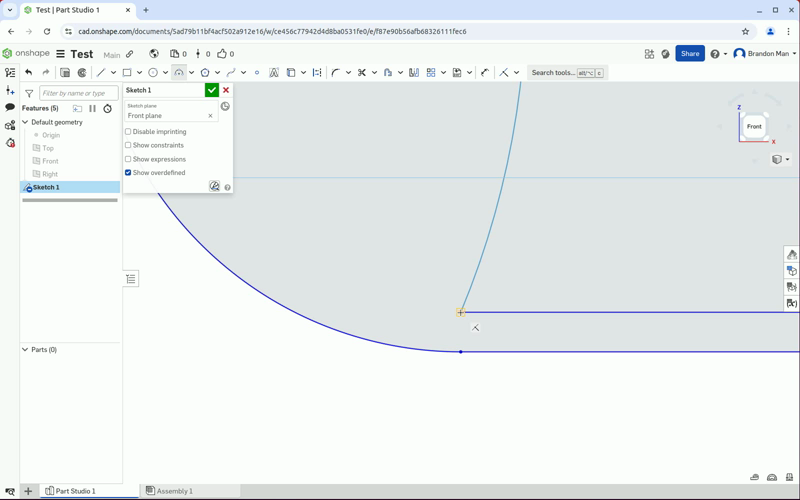
scroll(-6)
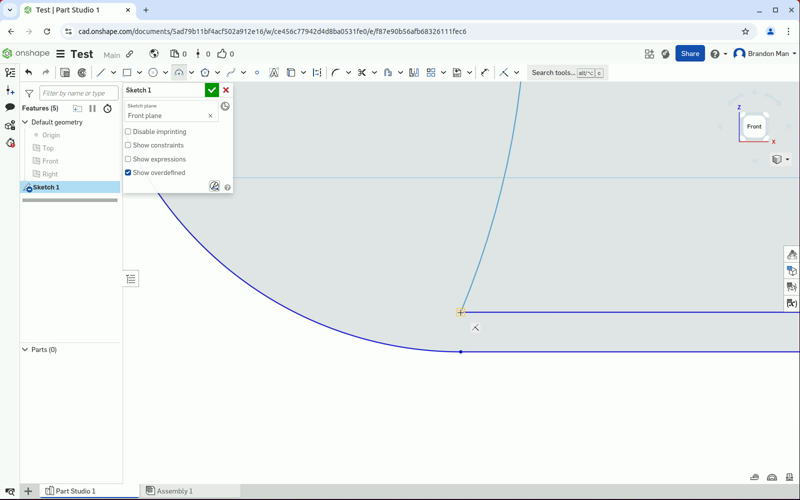
scroll(-6)
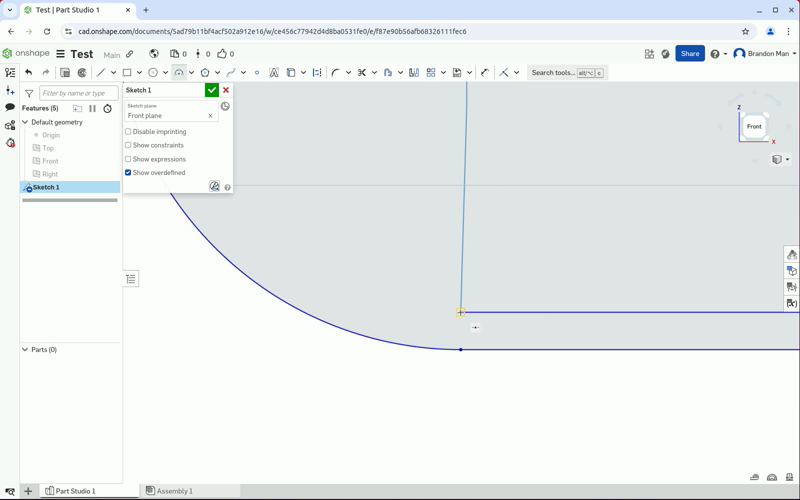
scroll(-6)
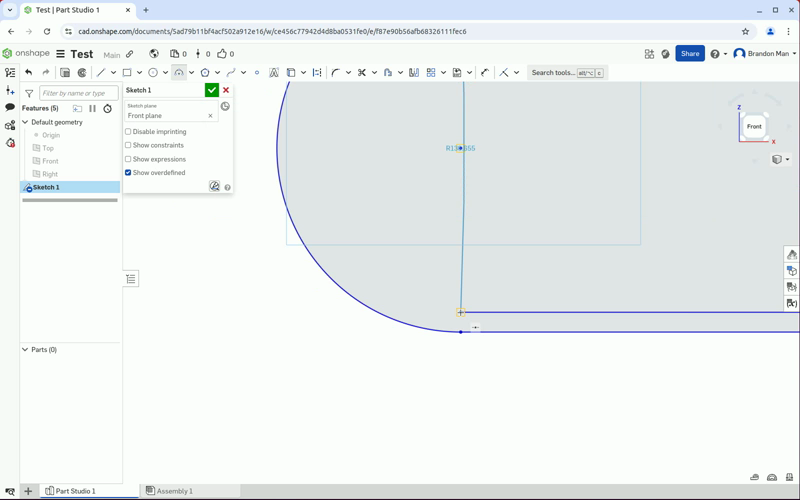
scroll(-6)
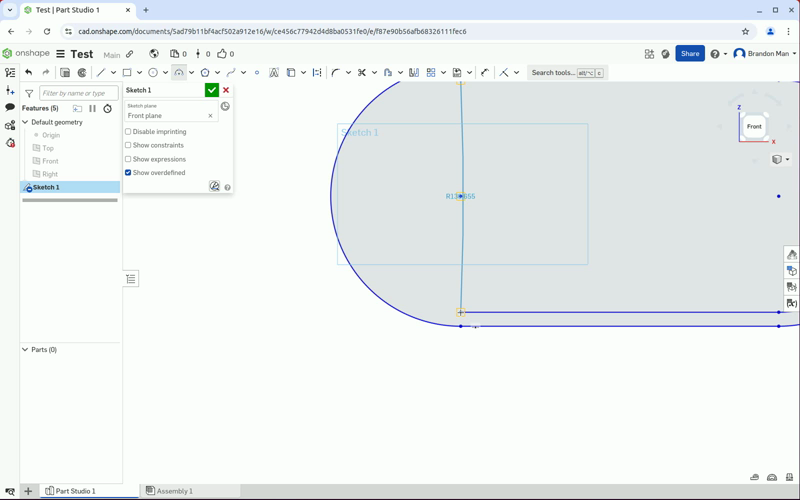
scroll(-6)
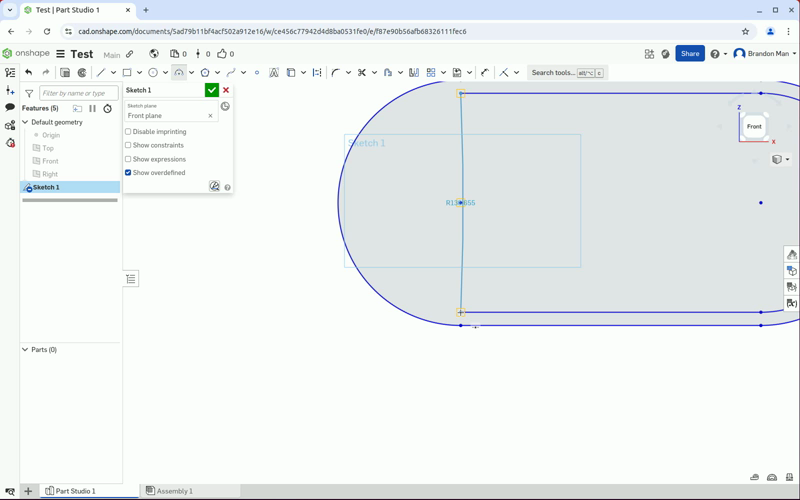
scroll(-6)
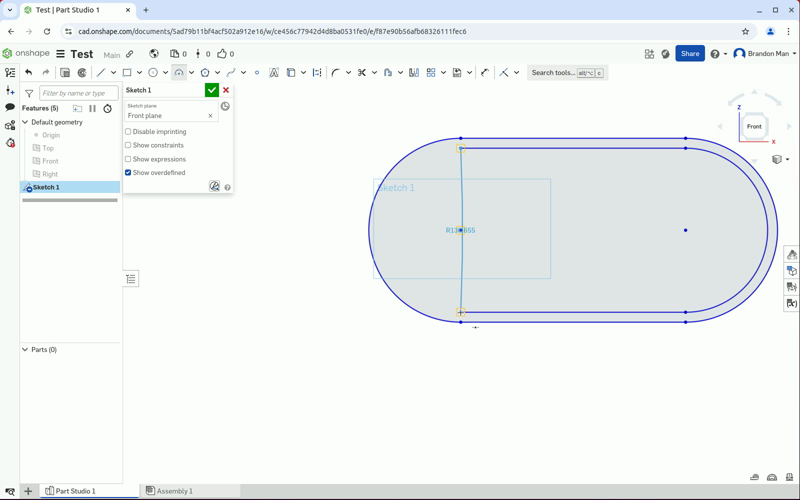
scroll(-6)
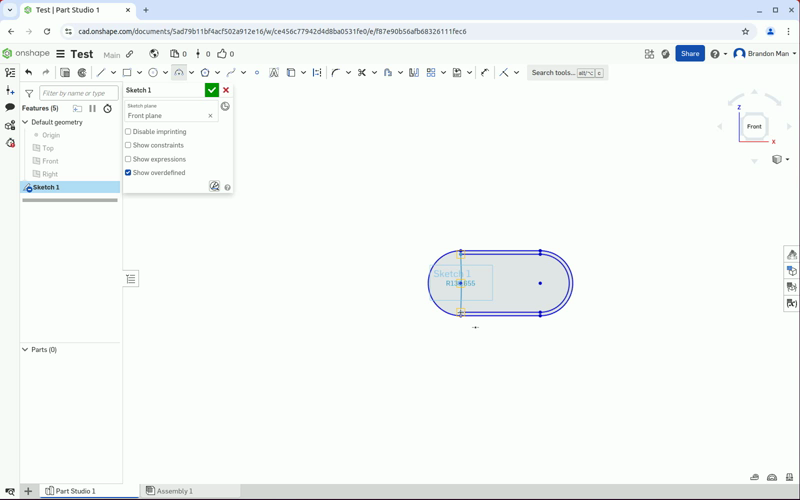
key_down(shift)
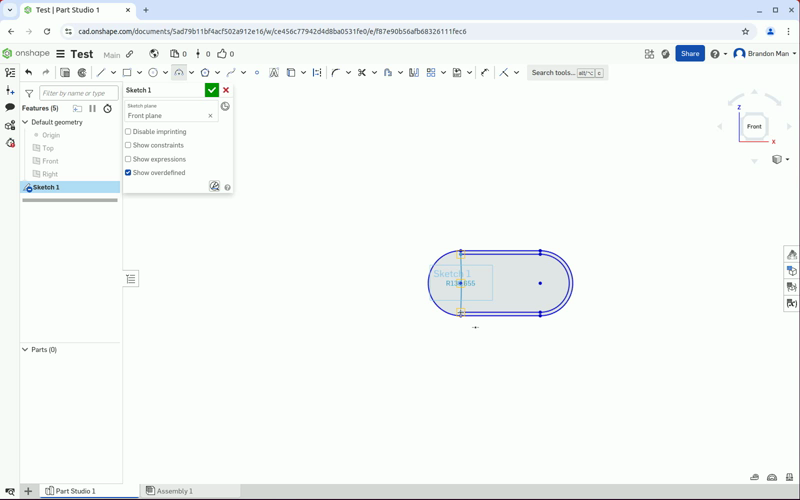
mouse_move(431, 283)
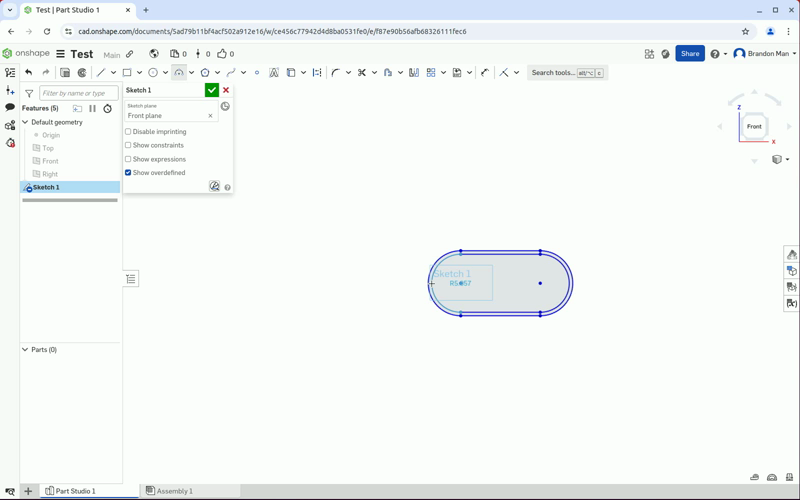
scroll(6)
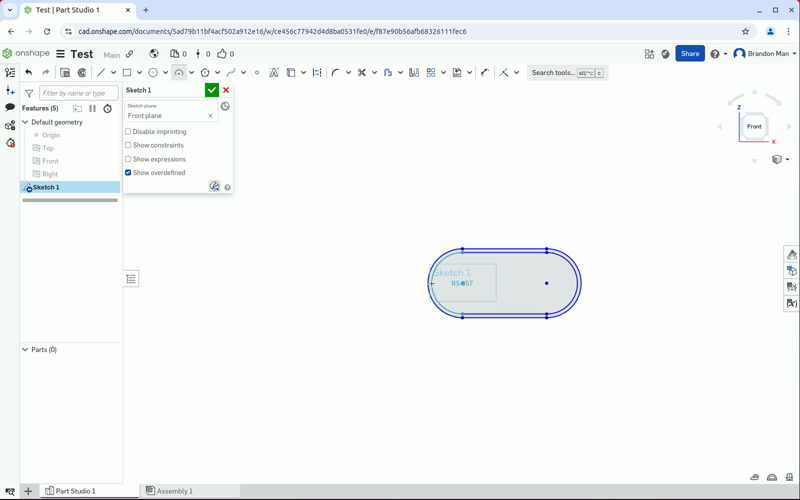
scroll(6)
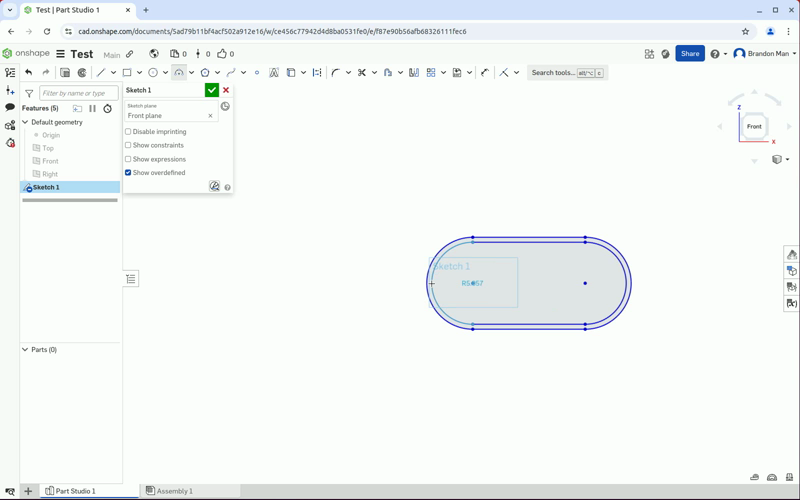
scroll(6)
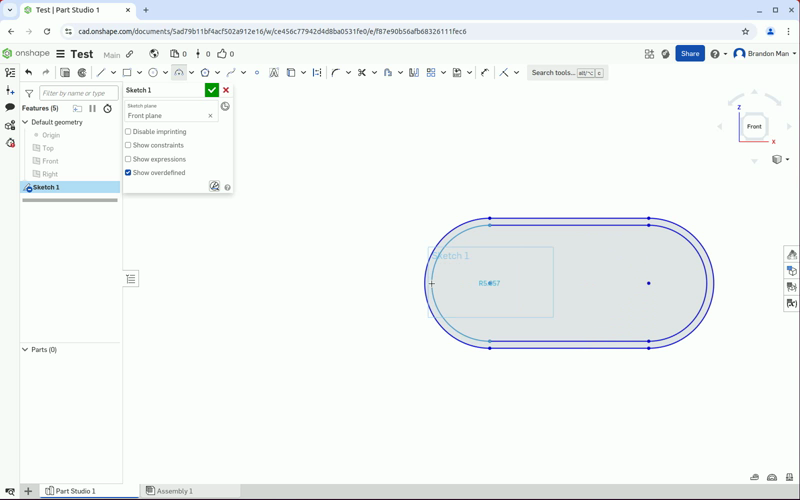
scroll(6)
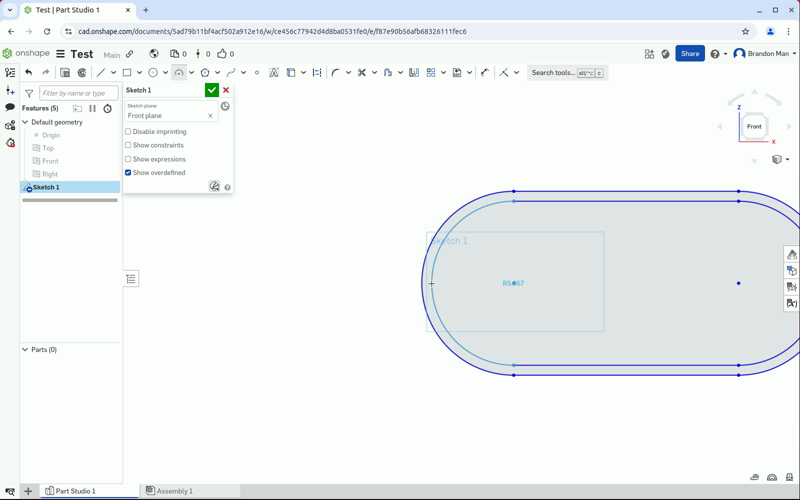
scroll(6)
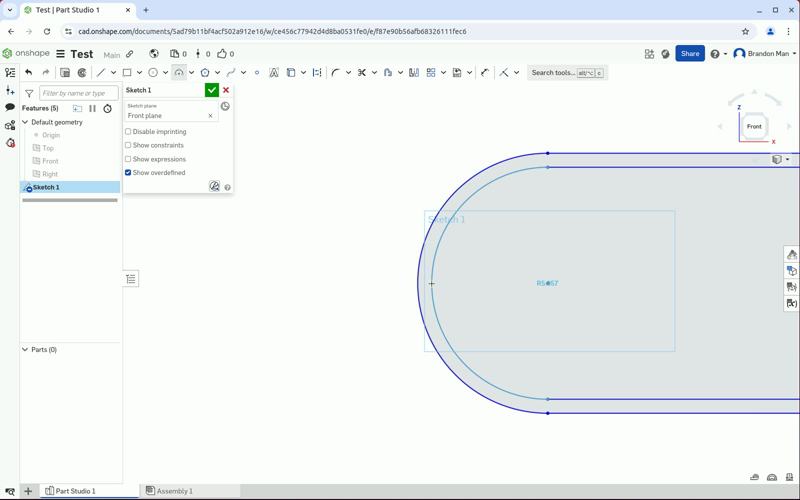
scroll(6)
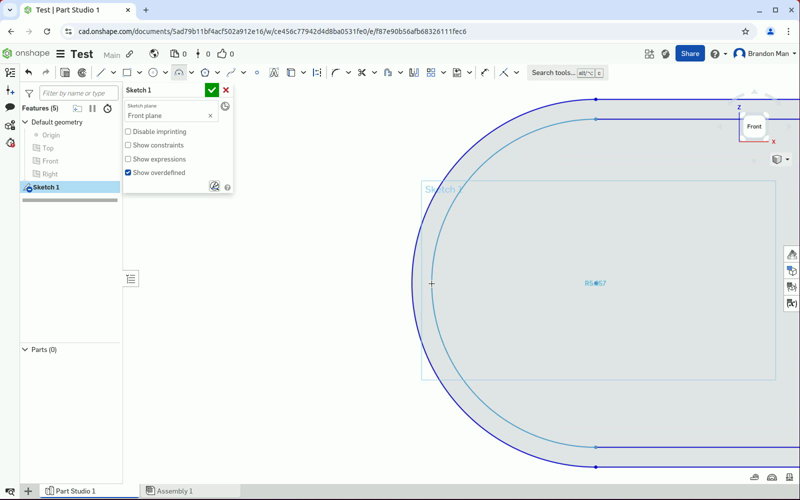
scroll(6)
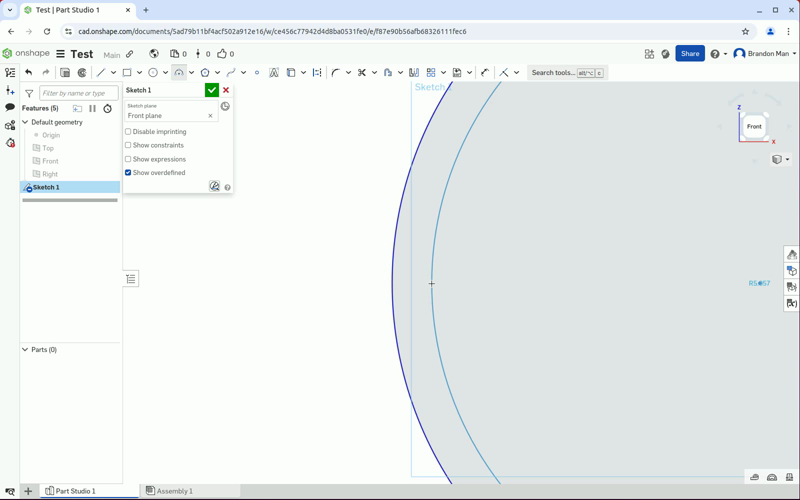
click(431, 283)
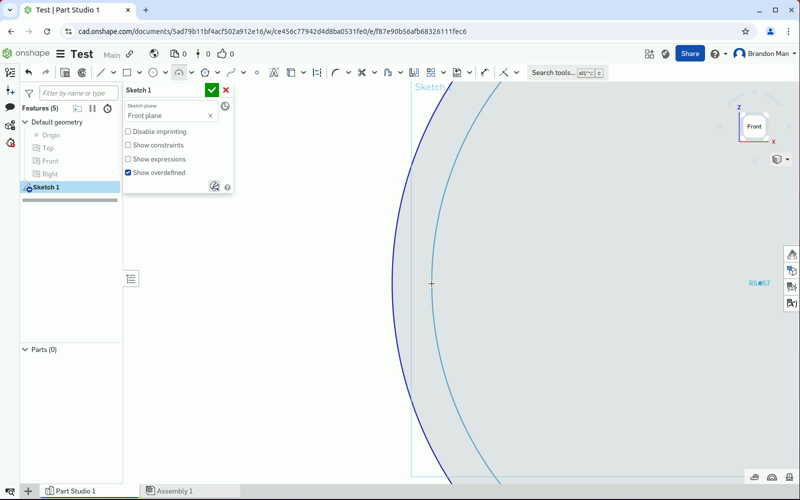
scroll(-6)
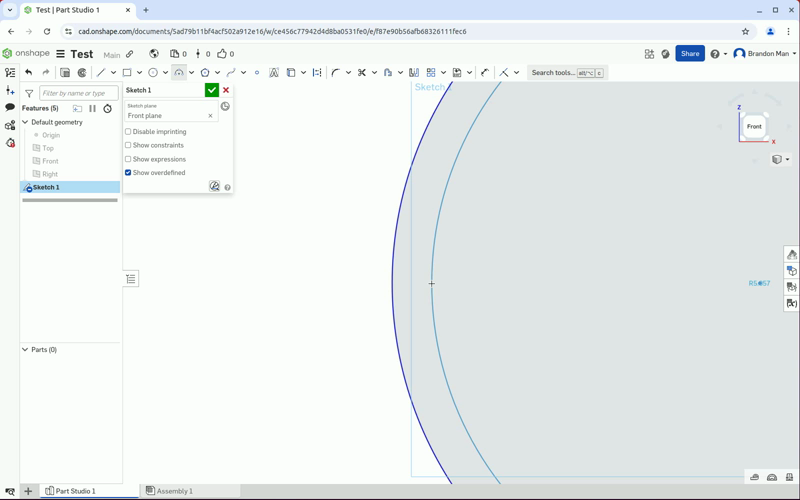
scroll(-6)
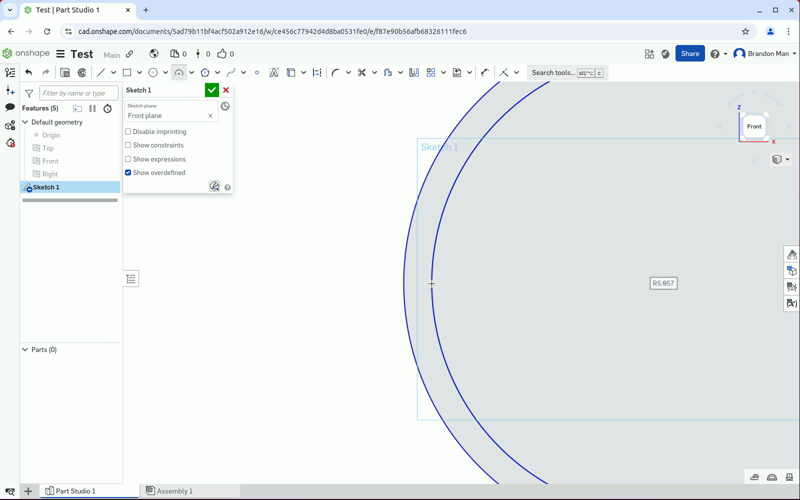
scroll(-6)
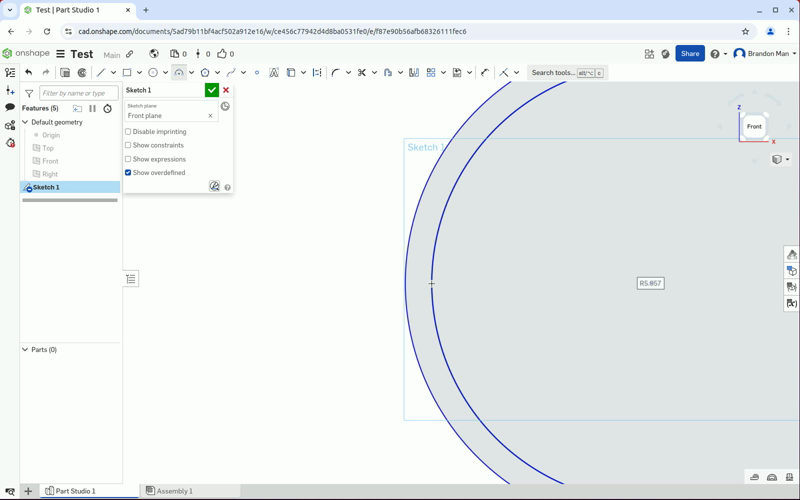
scroll(-6)
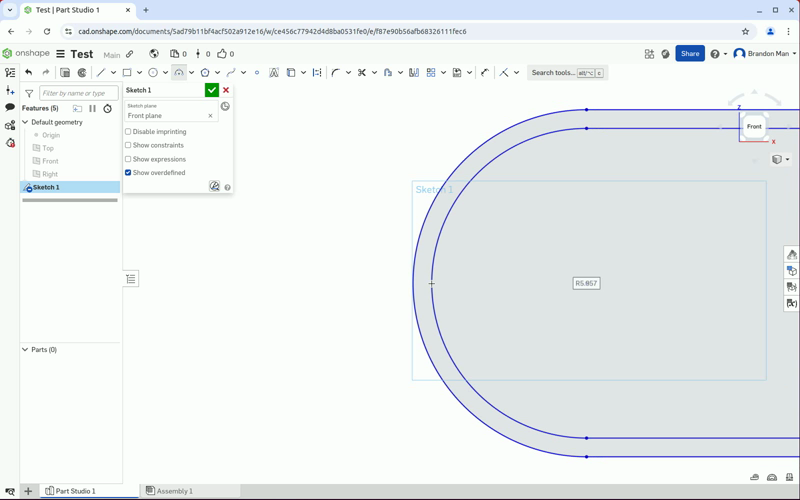
scroll(-6)
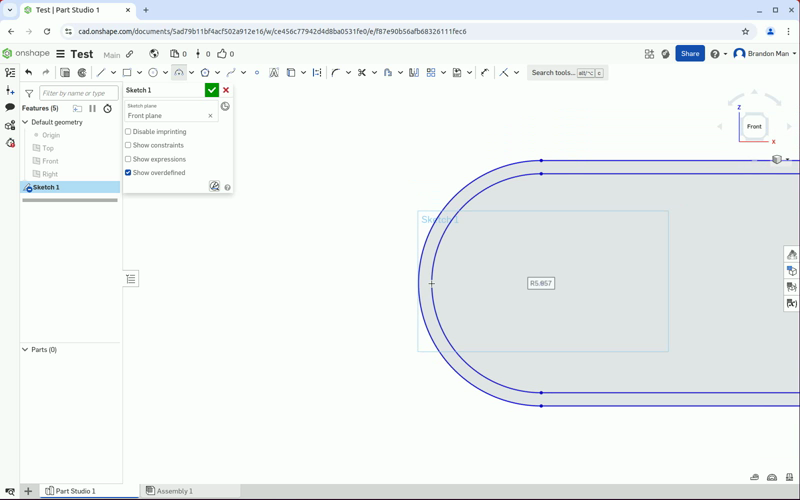
scroll(-6)
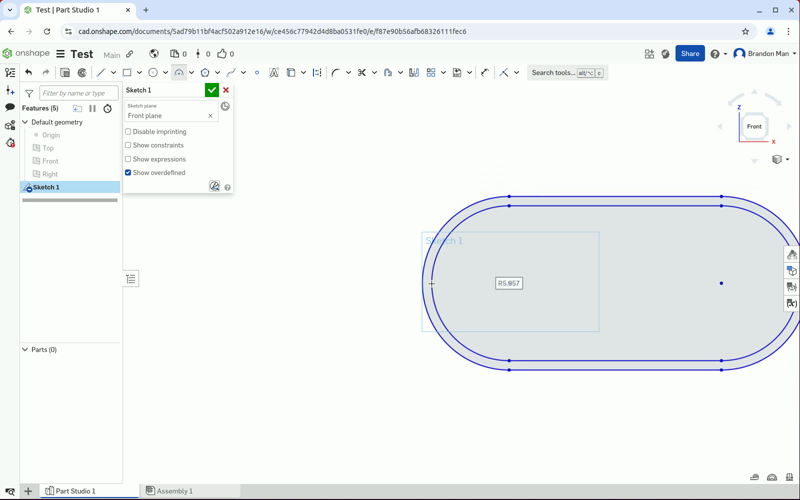
scroll(-6)
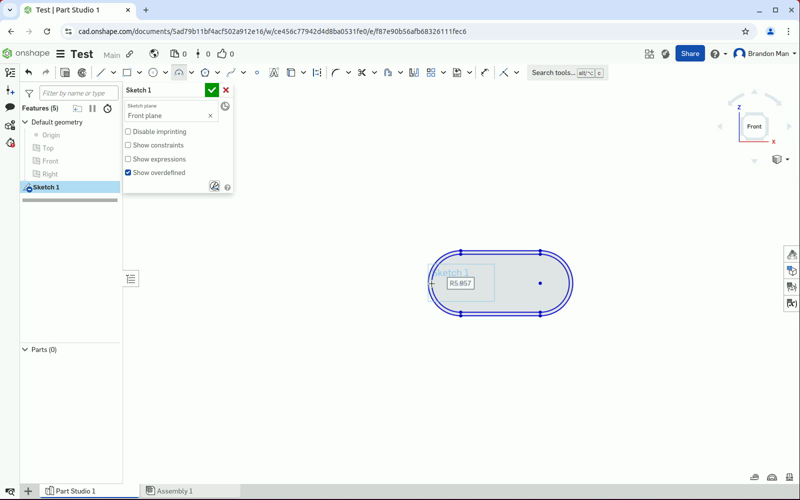
key_up(shift)
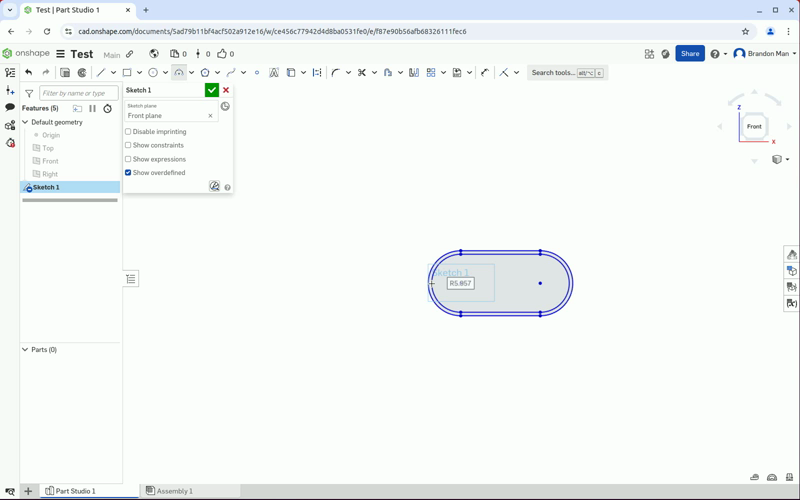
key(esc)
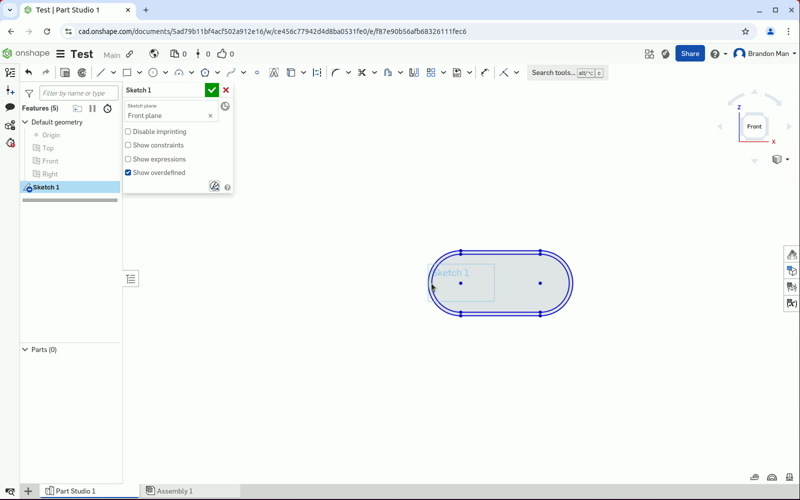
mouse_move(526, 251)
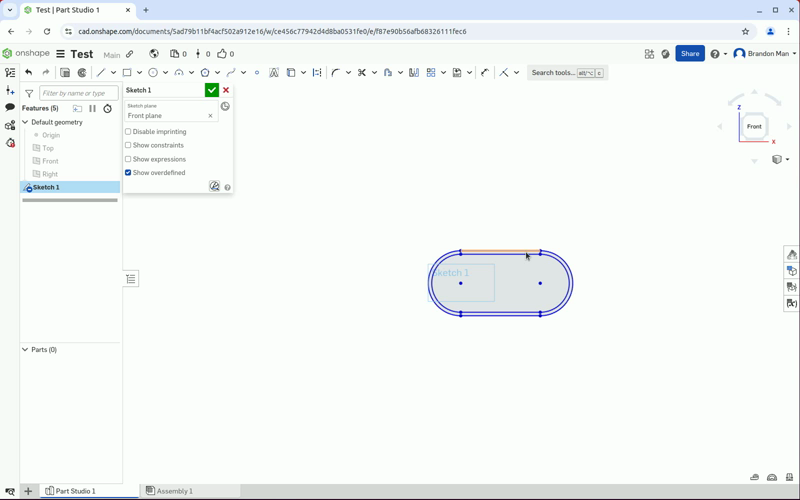
scroll(6)
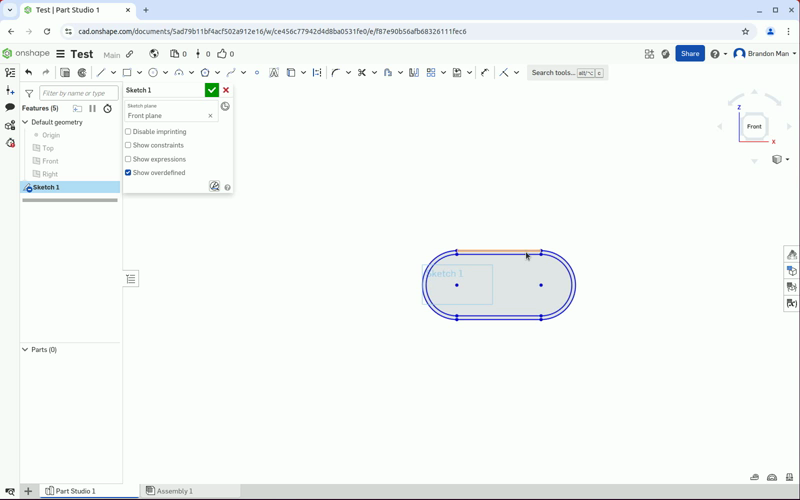
scroll(6)
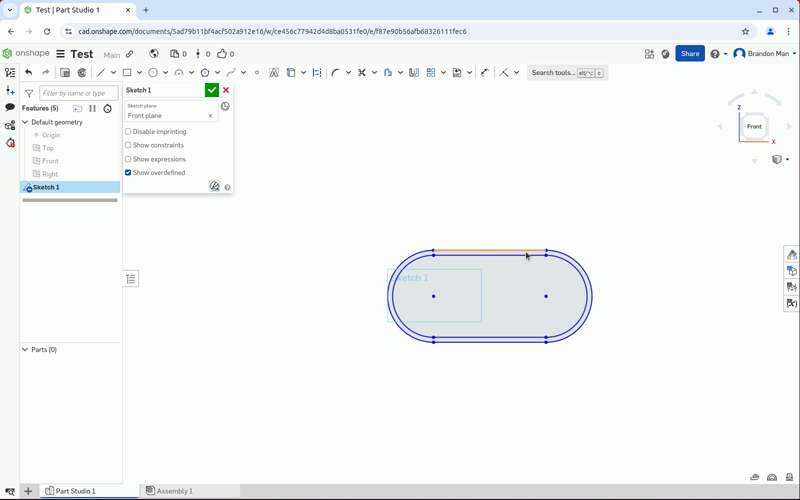
scroll(6)
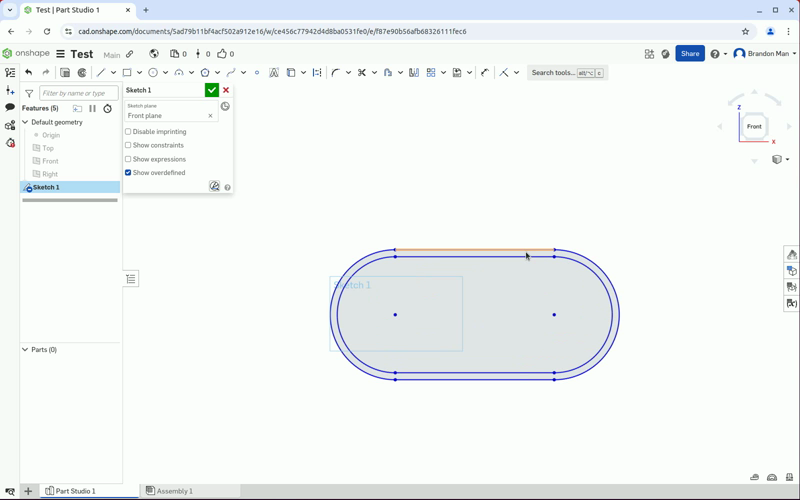
scroll(6)
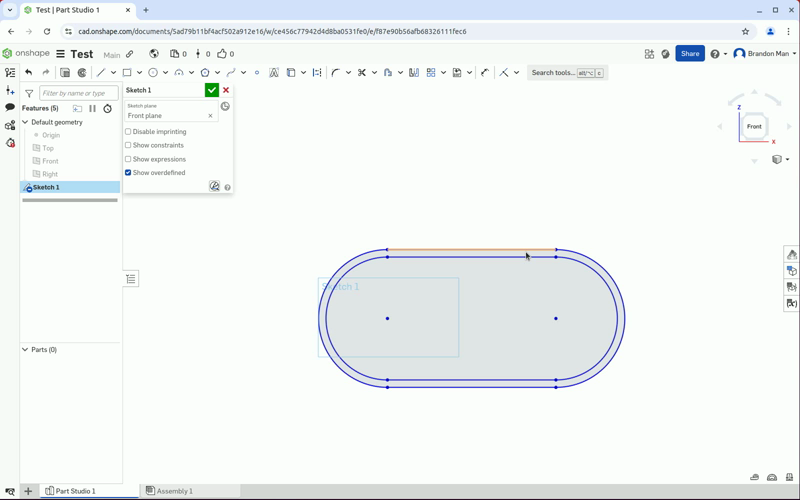
scroll(6)
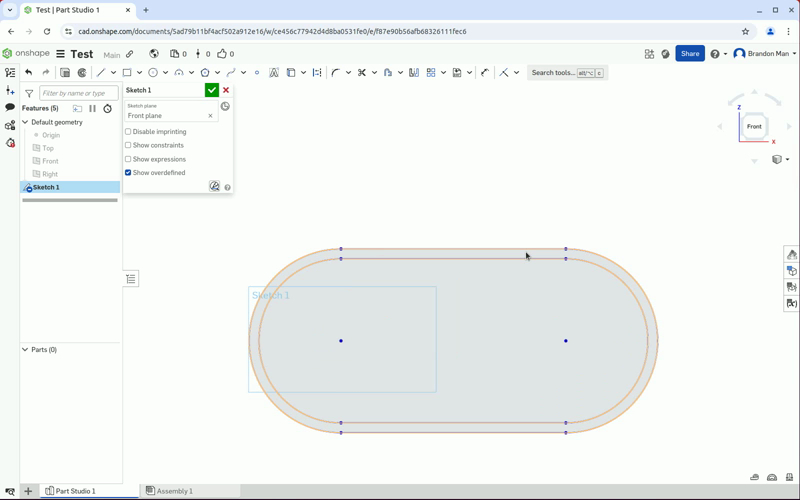
scroll(6)
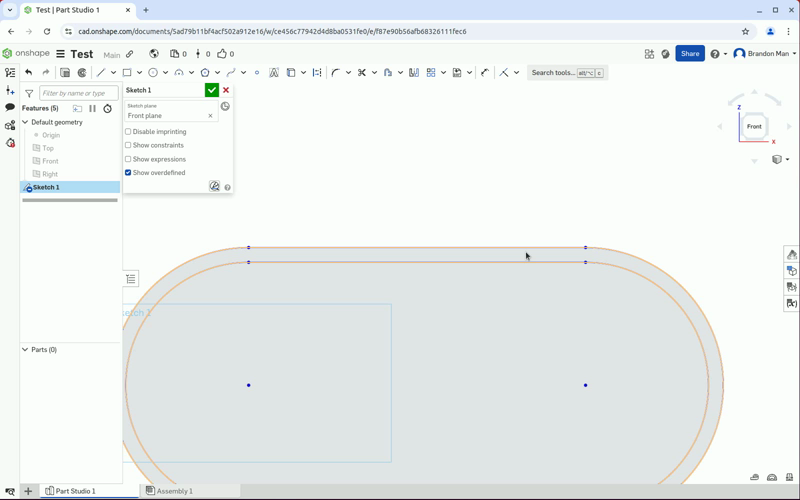
scroll(6)
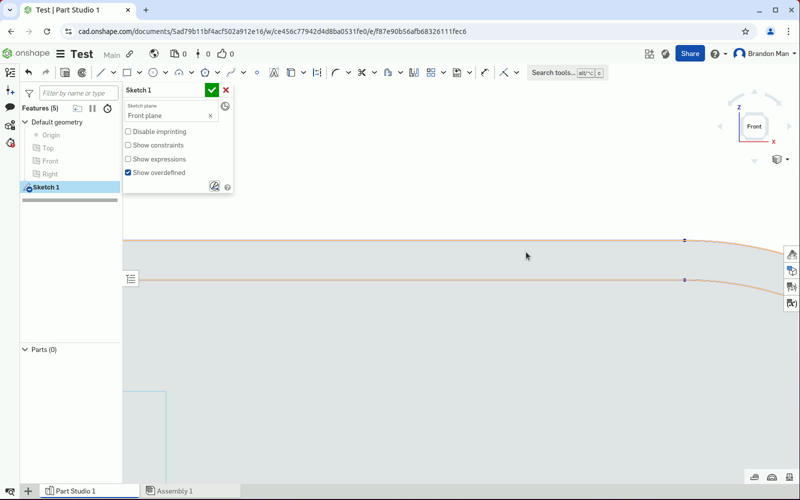
click(526, 251)
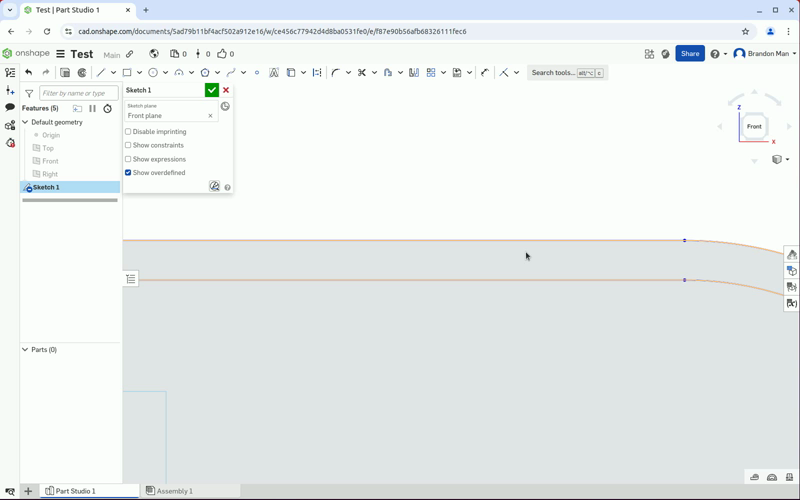
scroll(-6)
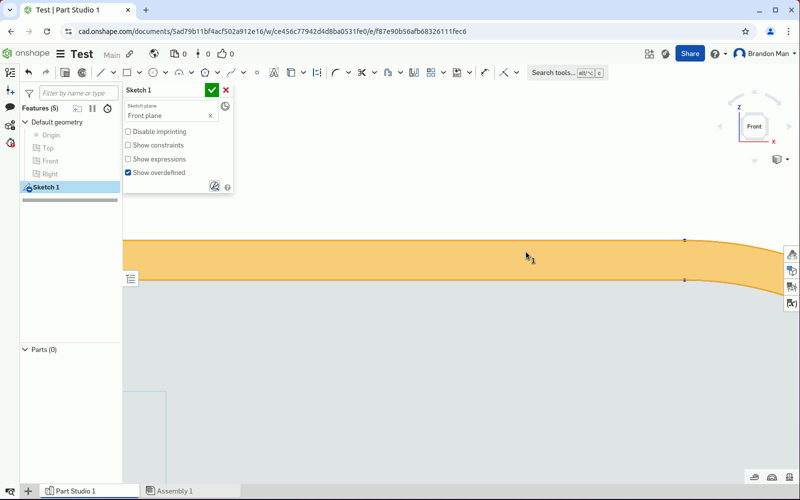
scroll(-6)
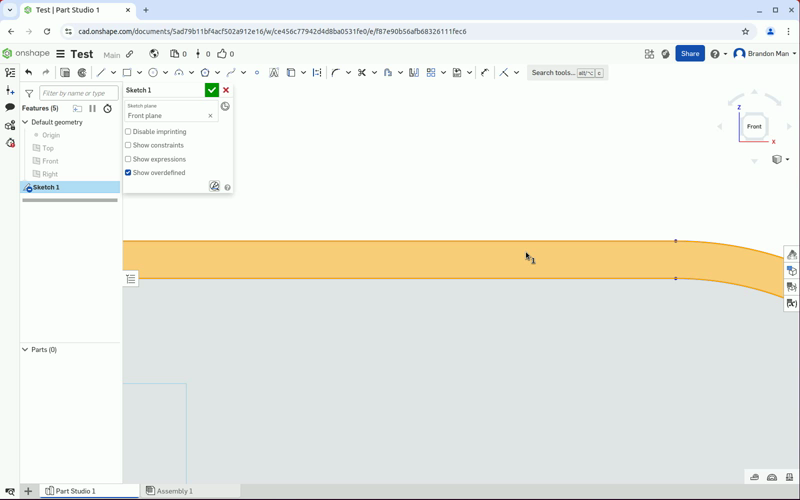
scroll(-6)
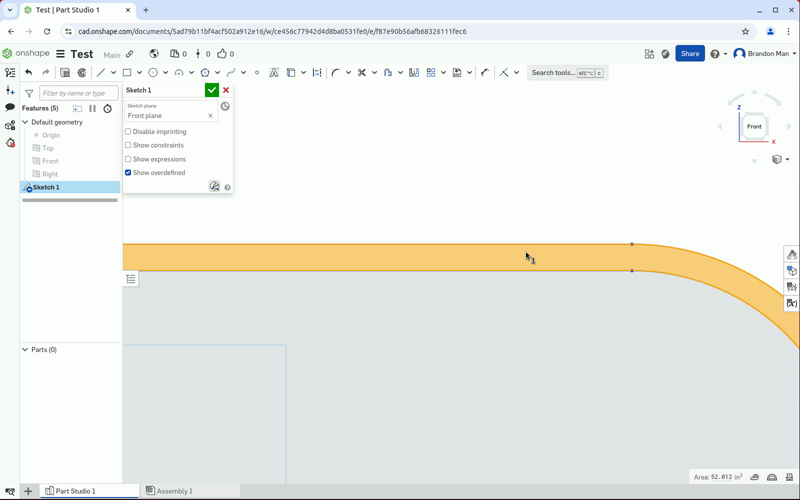
scroll(-6)
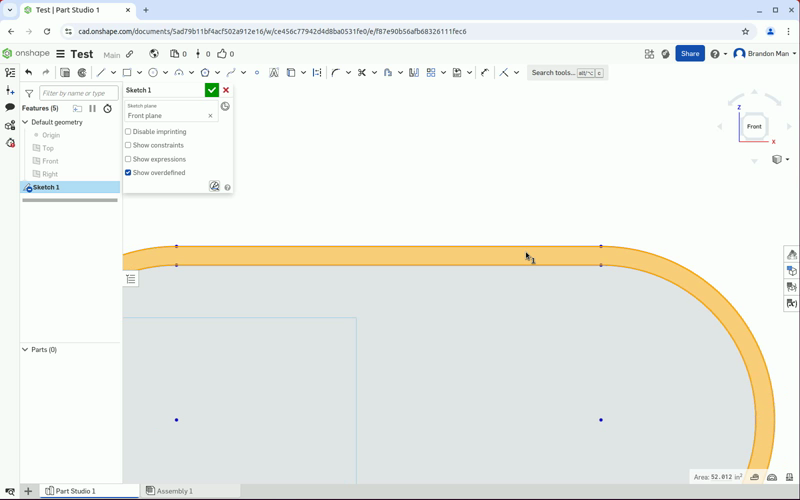
scroll(-6)
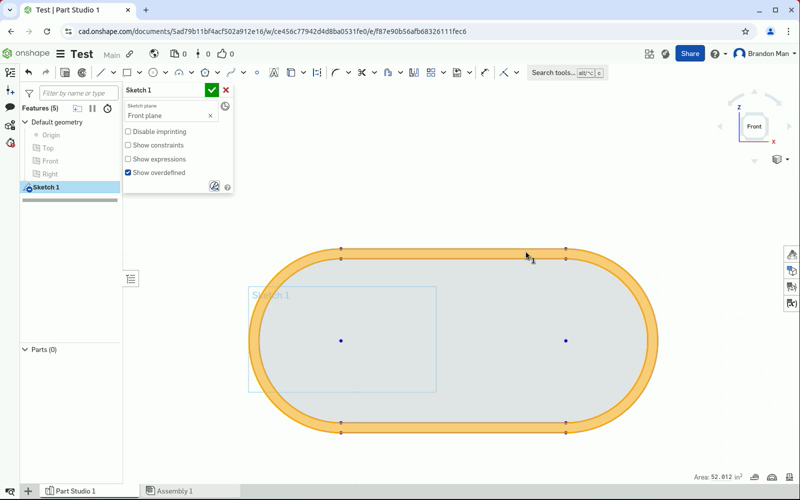
scroll(-6)
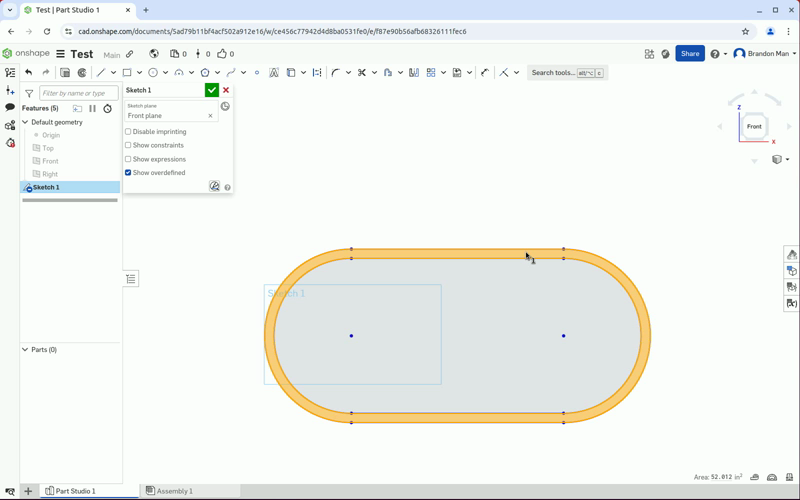
scroll(-6)
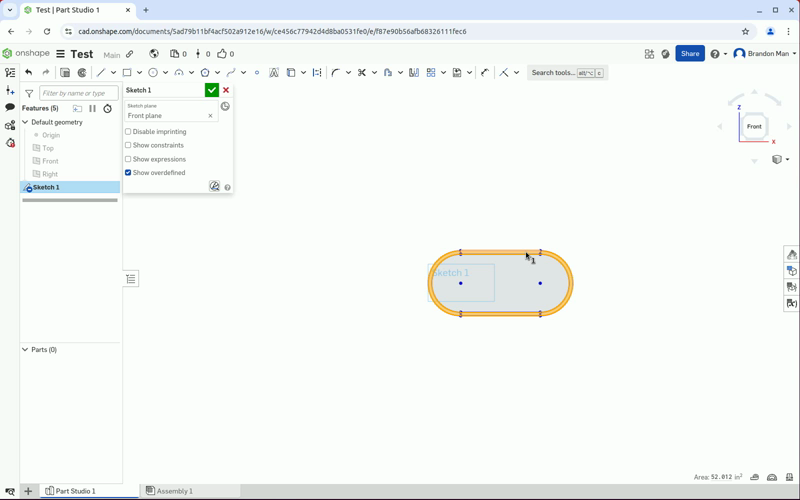
mouse_move(73, 352)
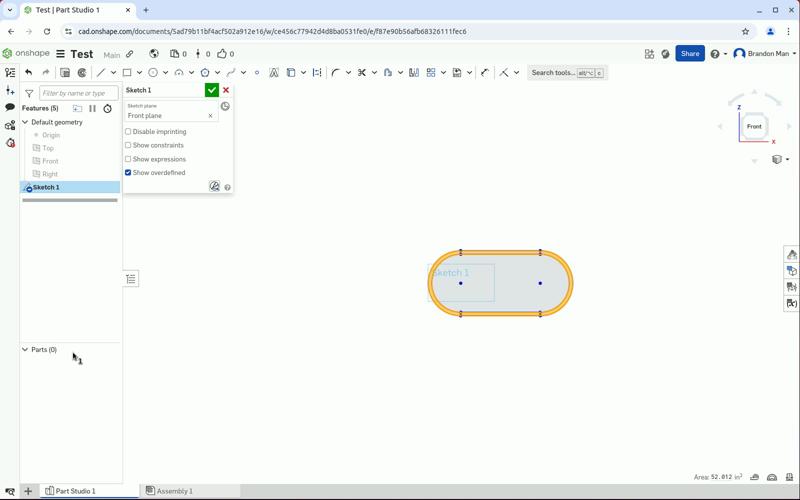
key(shift+y)
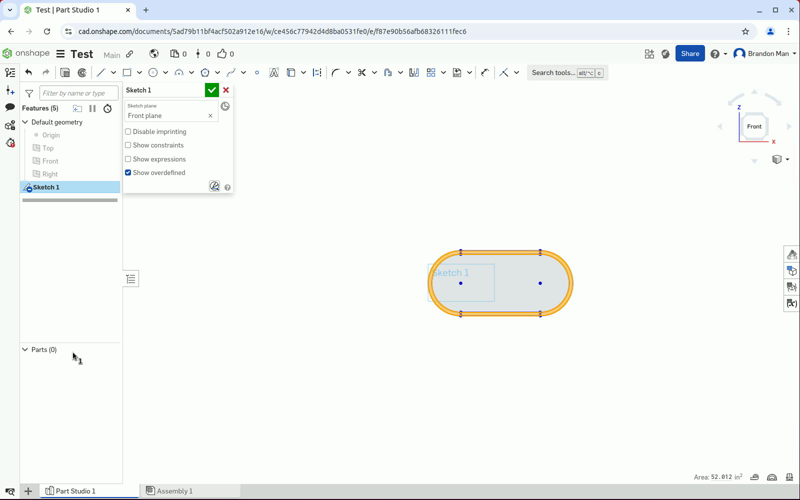
key(shift+e)
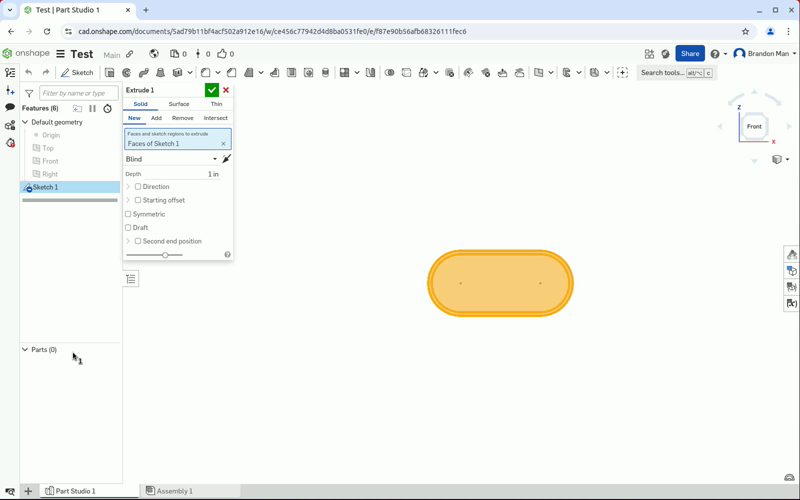
mouse_move(143, 106)
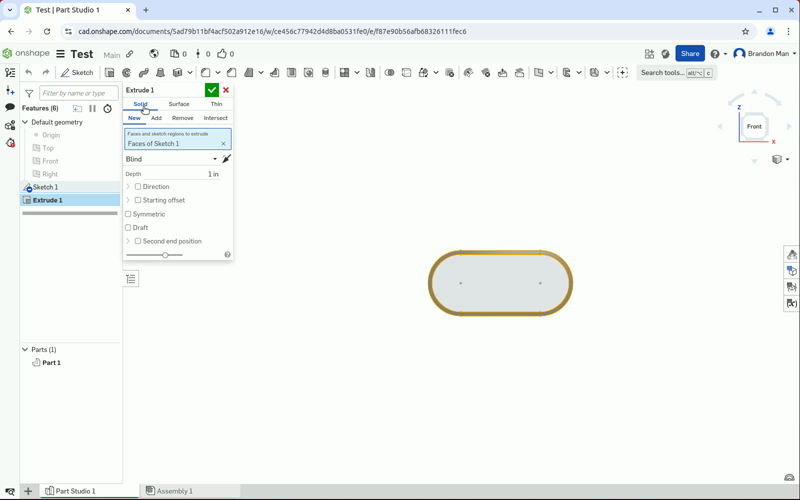
click(143, 106)
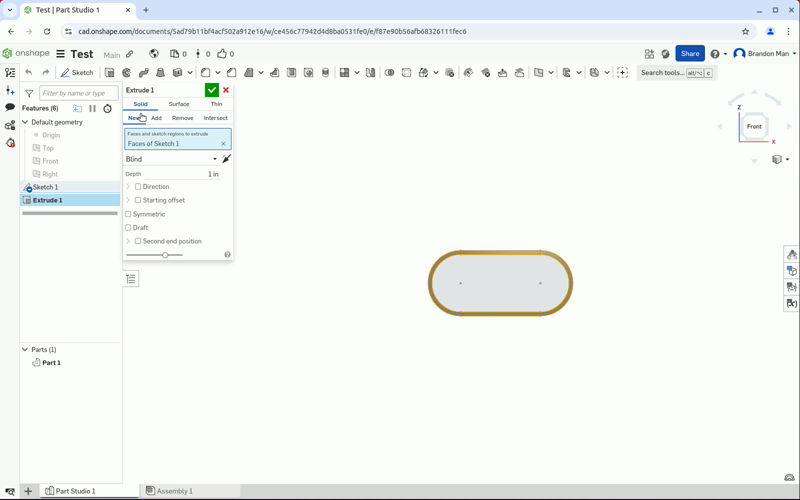
mouse_move(137, 120)
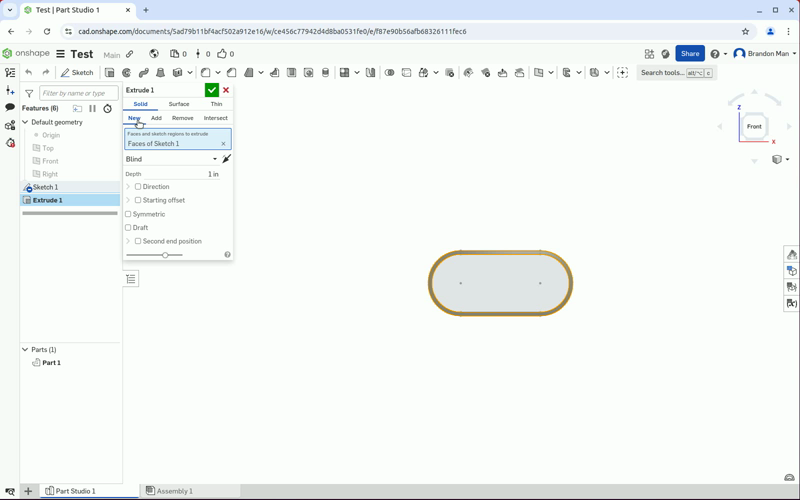
click(137, 120)
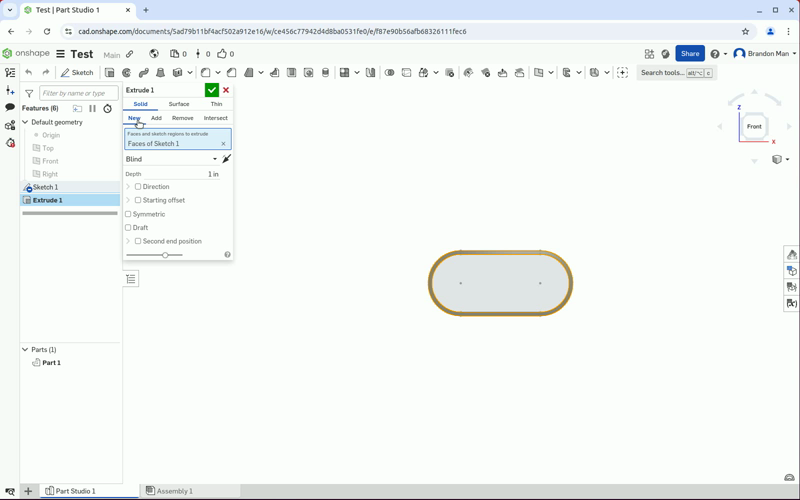
key(tab, 4)
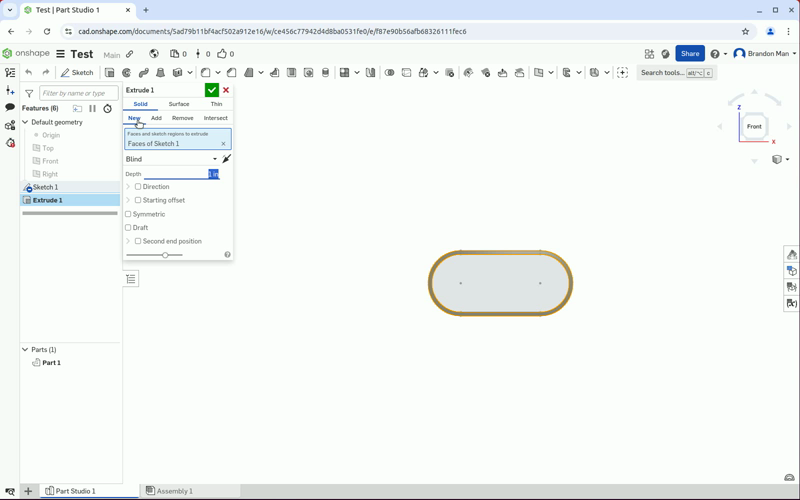
text(4.574)
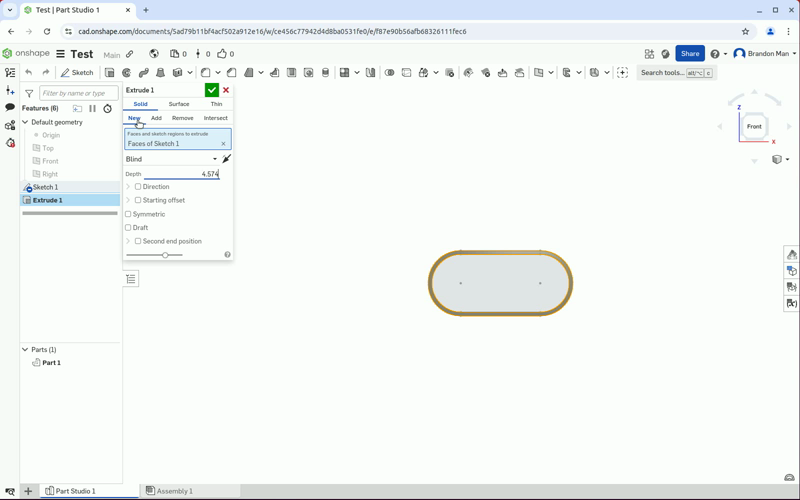
key(enter)
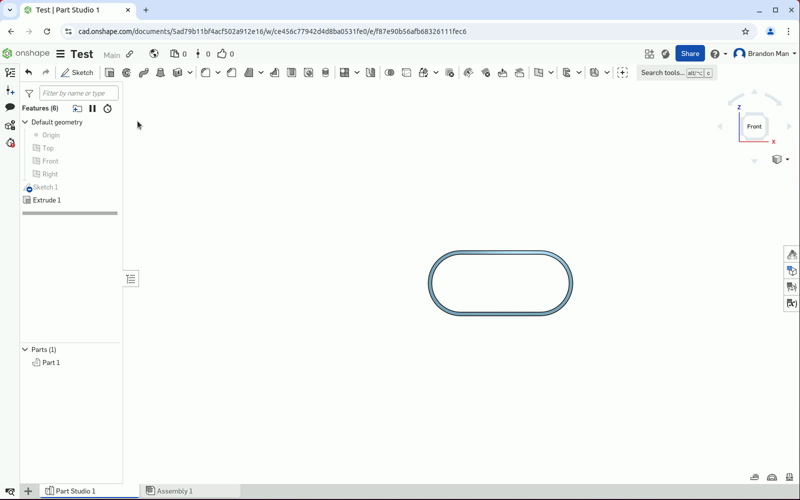
key(shift+h)
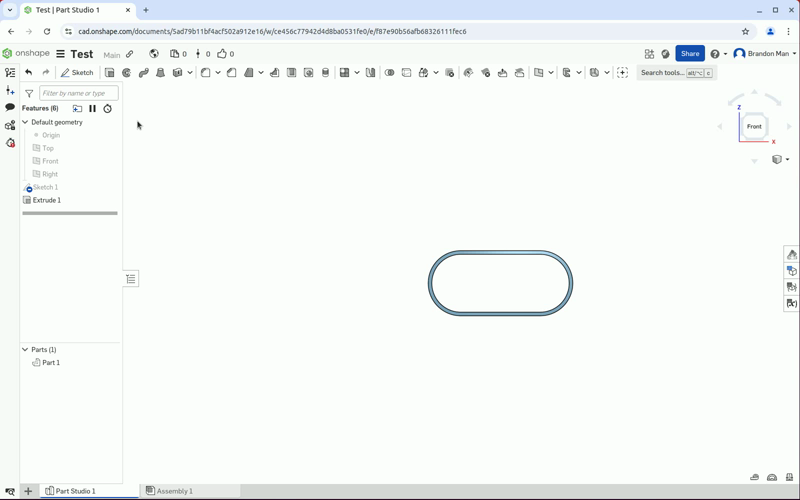
key(shift+h)
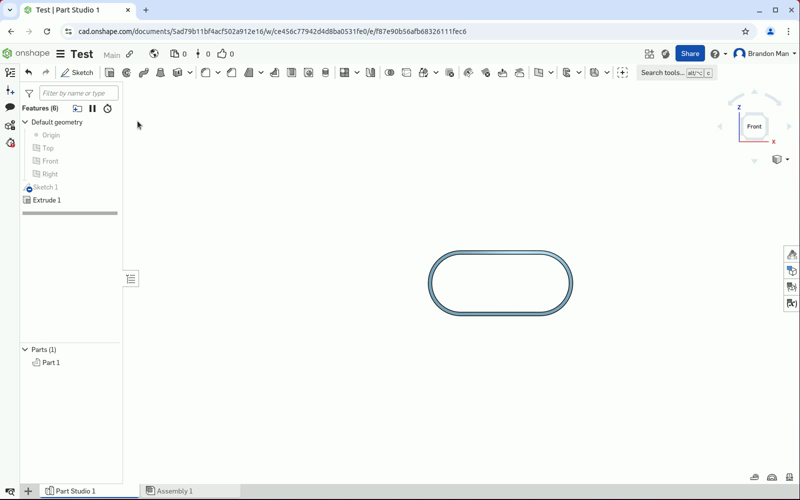
mouse_move(73, 189)
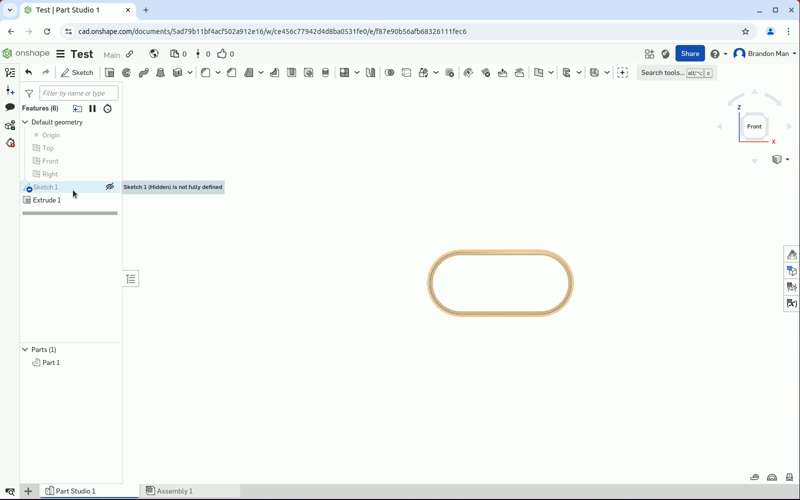
click(73, 189)
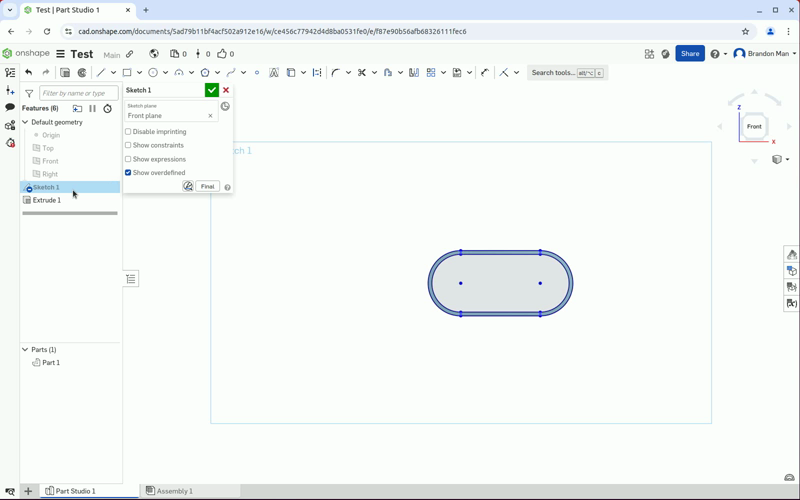
mouse_move(229, 92)
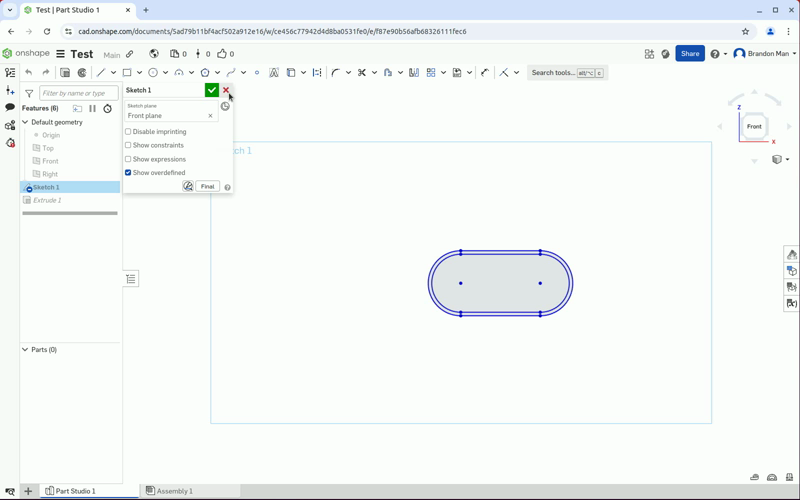
click(229, 92)
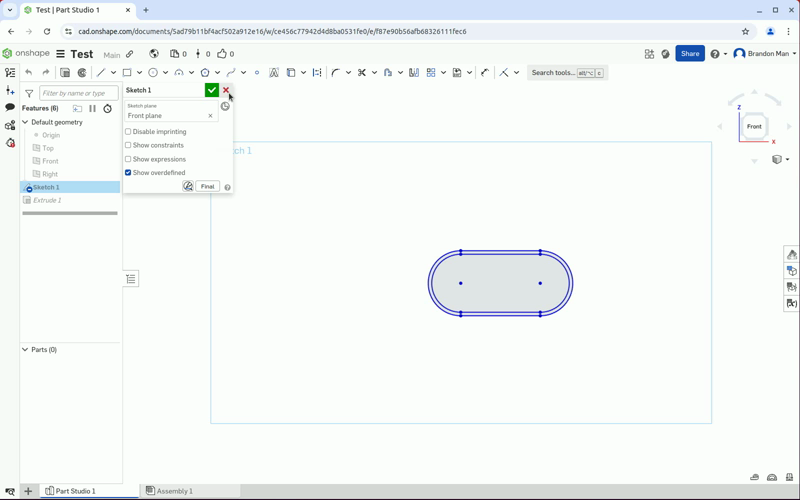
key(shift+s)
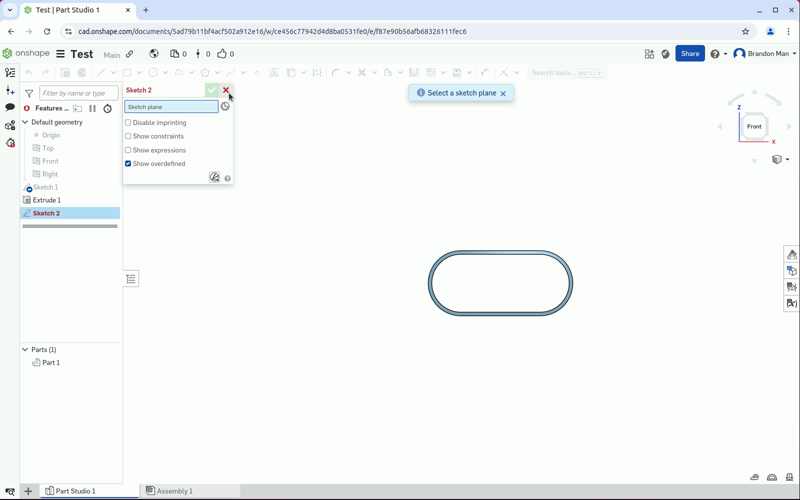
mouse_move(73, 163)
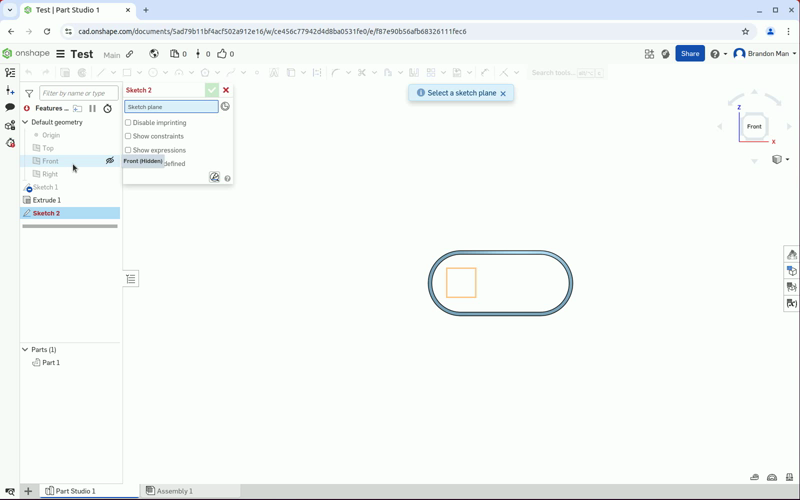
click(73, 163)
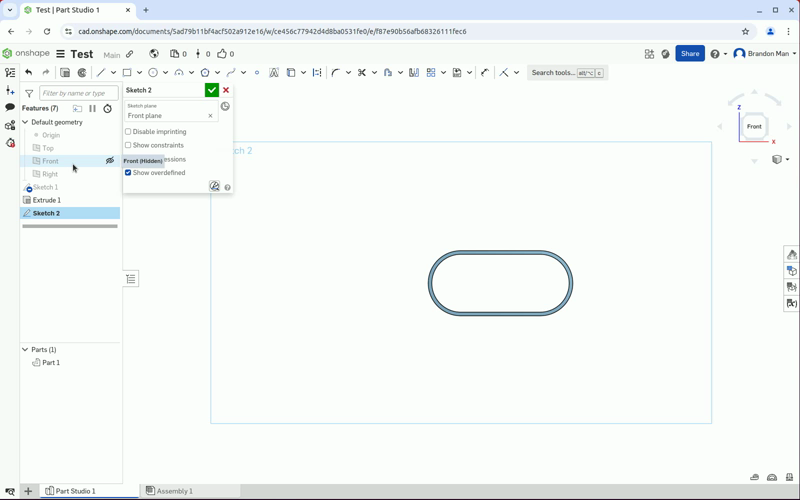
mouse_move(73, 352)
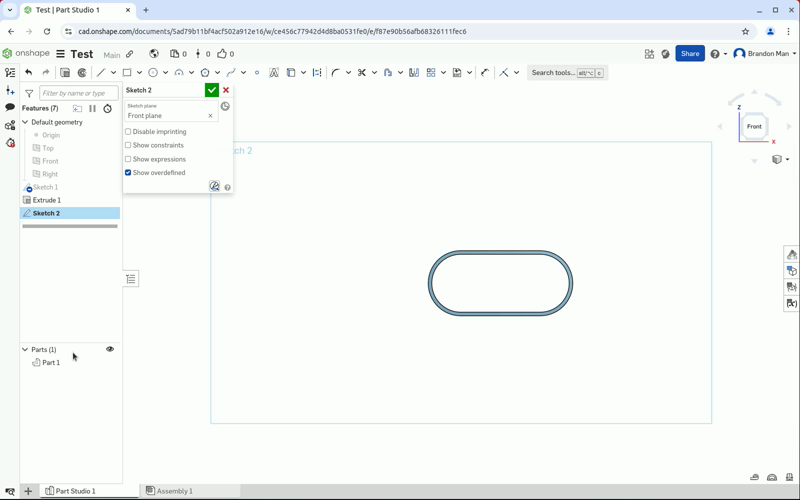
key(y)
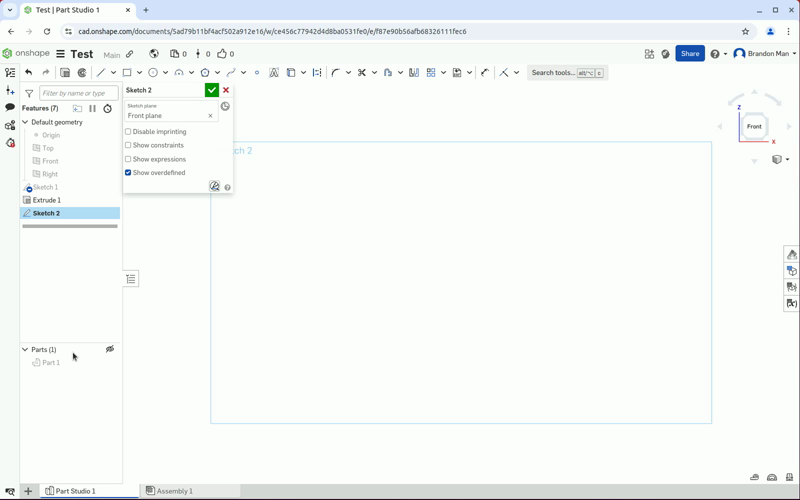
key(c)
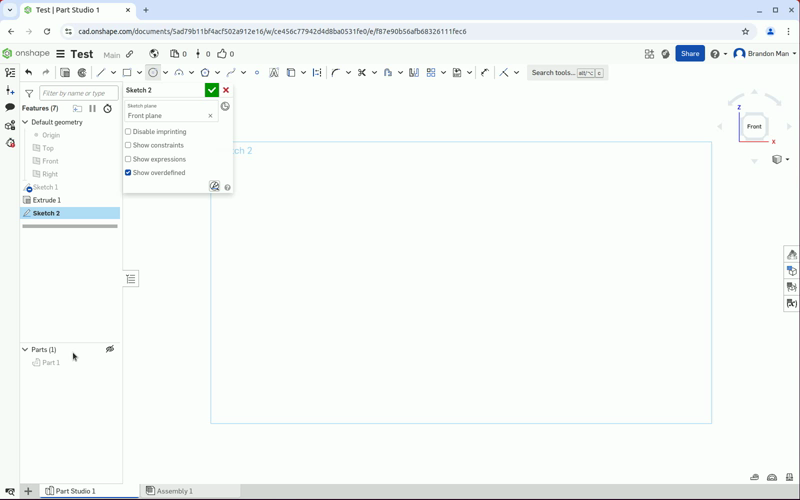
key_down(shift)
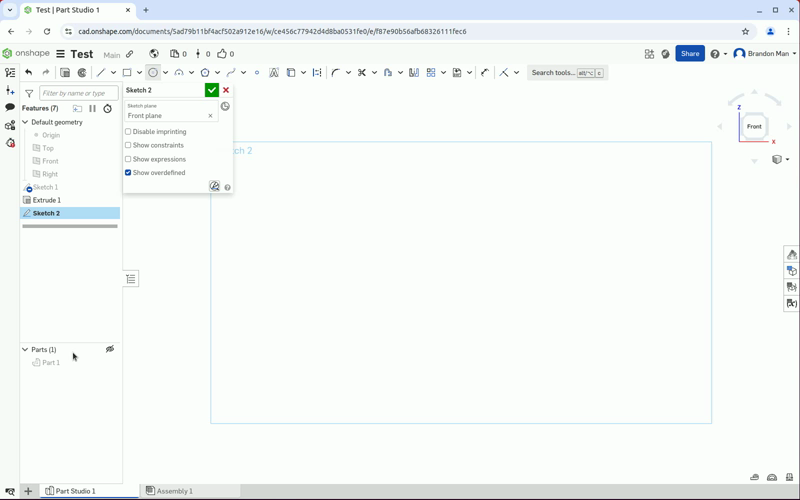
mouse_move(461, 282)
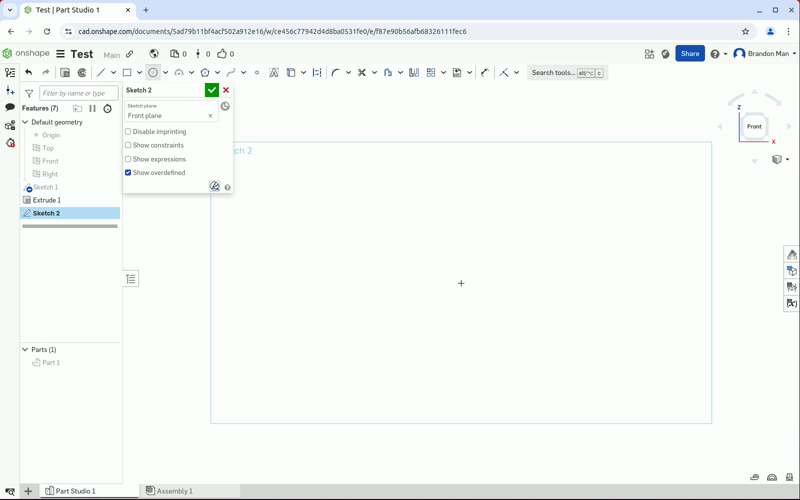
click(461, 282)
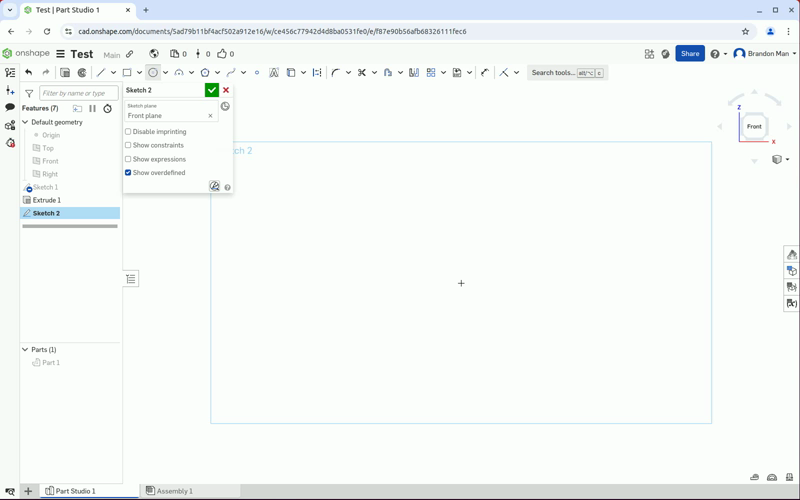
key_up(shift)
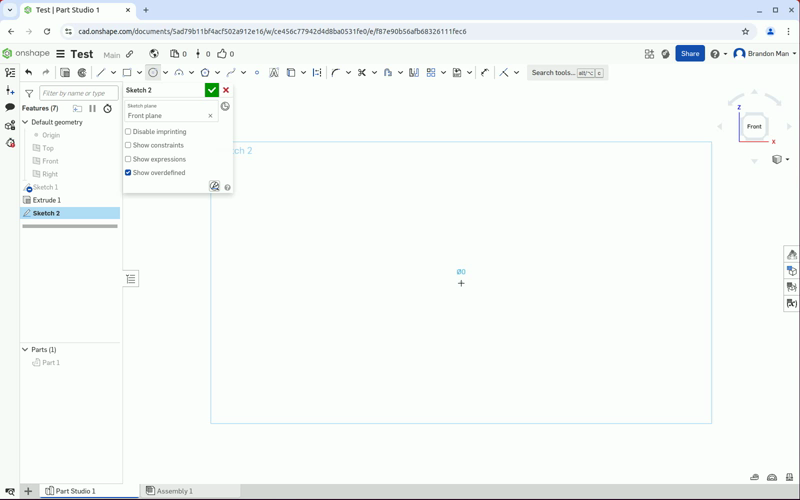
mouse_move(491, 282)
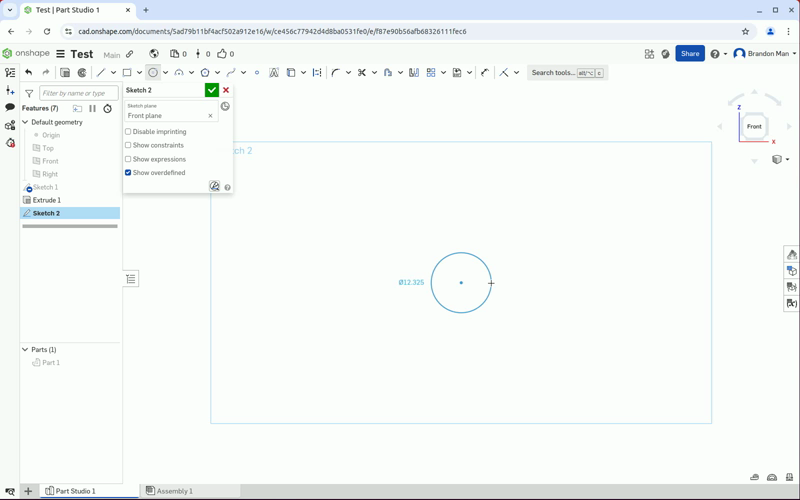
click(491, 282)
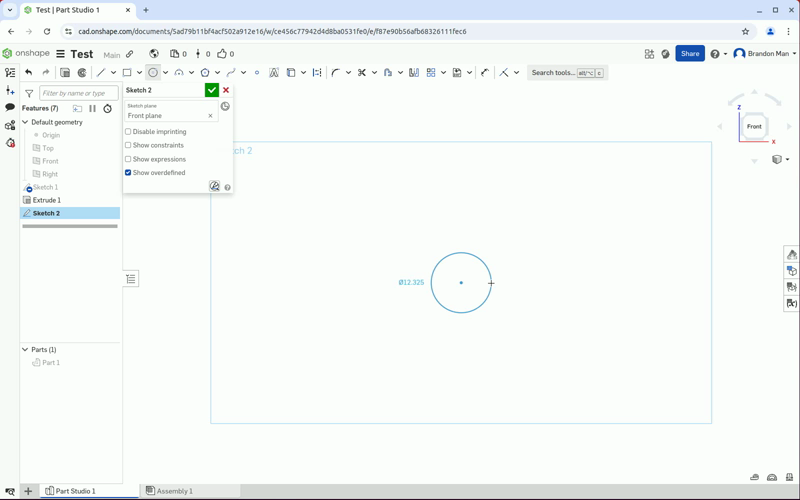
key(esc)
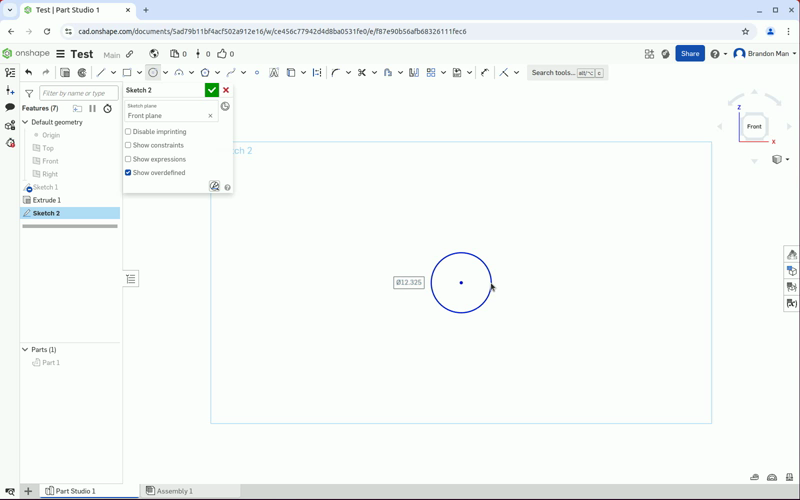
mouse_move(479, 268)
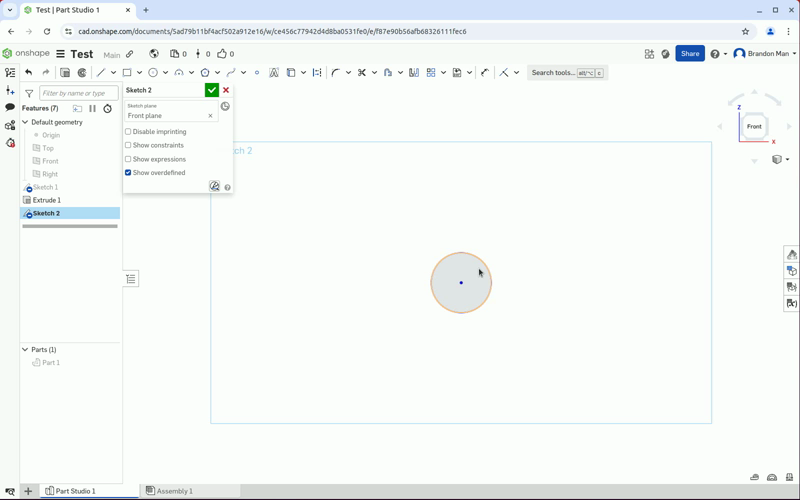
click(479, 268)
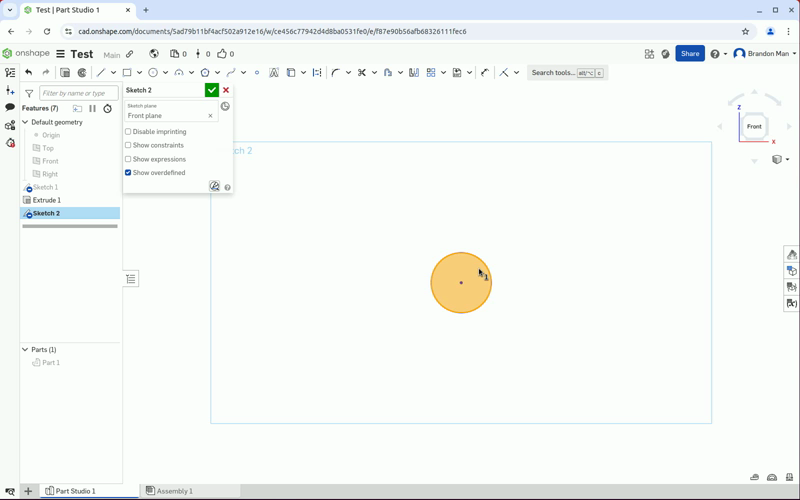
mouse_move(73, 352)
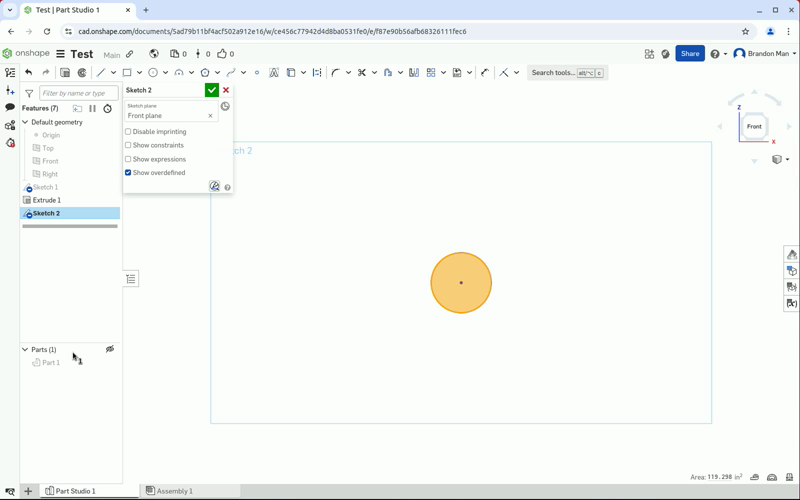
key(shift+y)
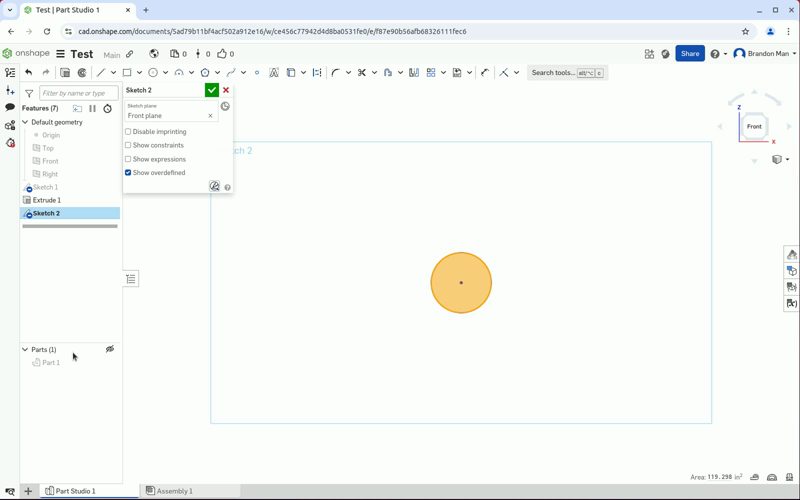
key(shift+e)
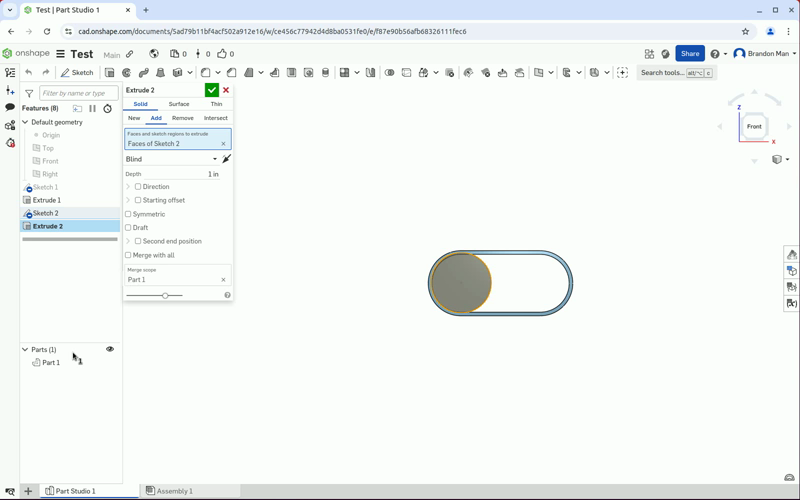
mouse_move(143, 106)
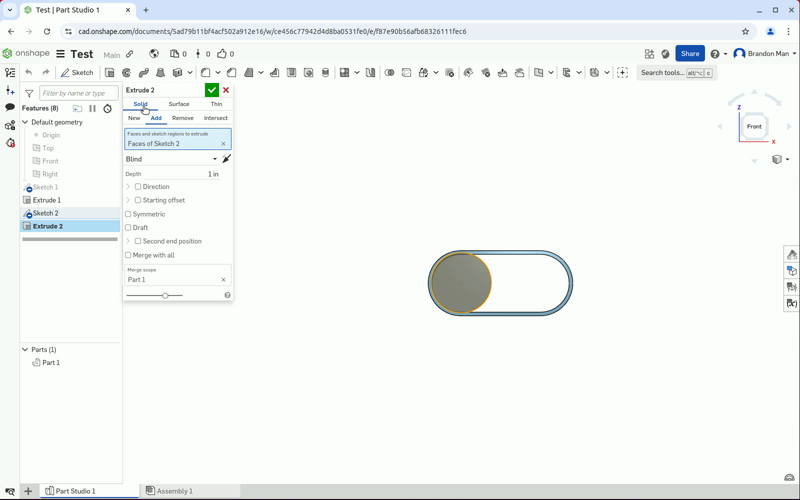
click(143, 106)
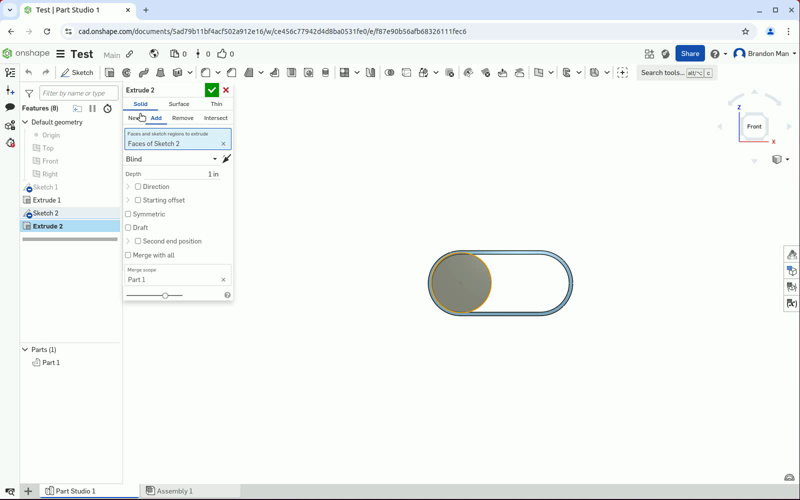
mouse_move(137, 120)
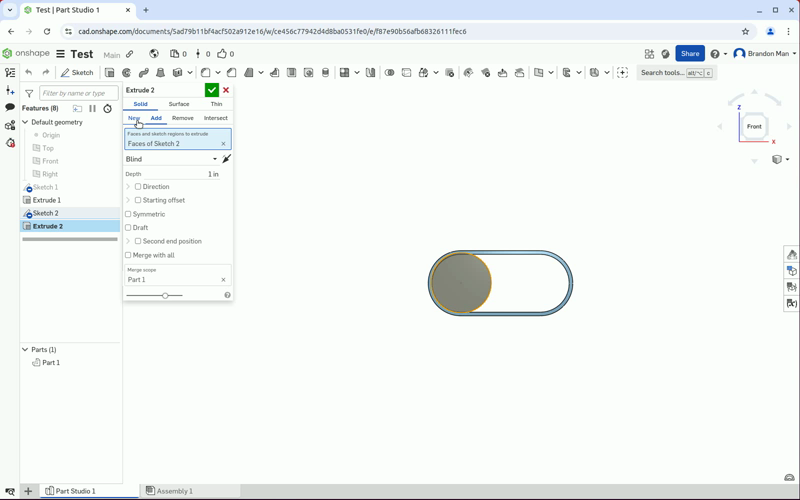
click(137, 120)
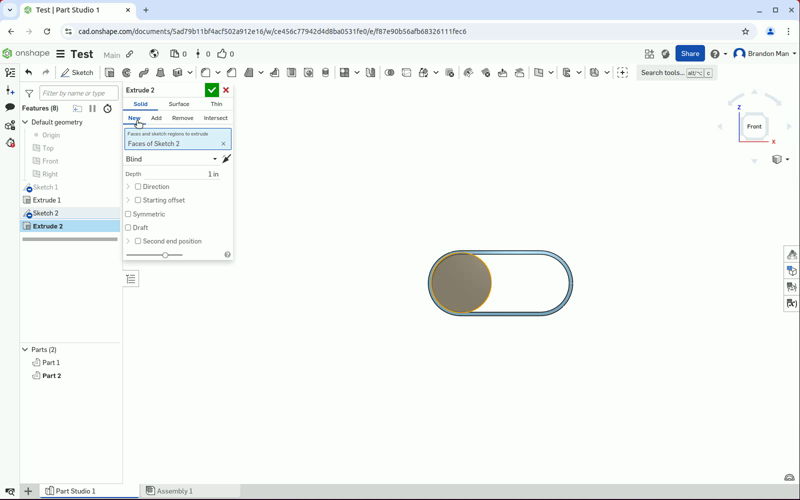
key(tab, 4)
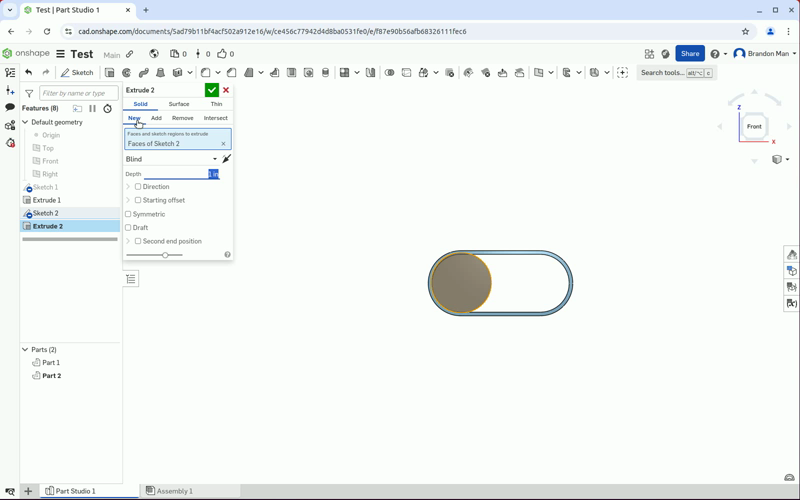
text(4.574)
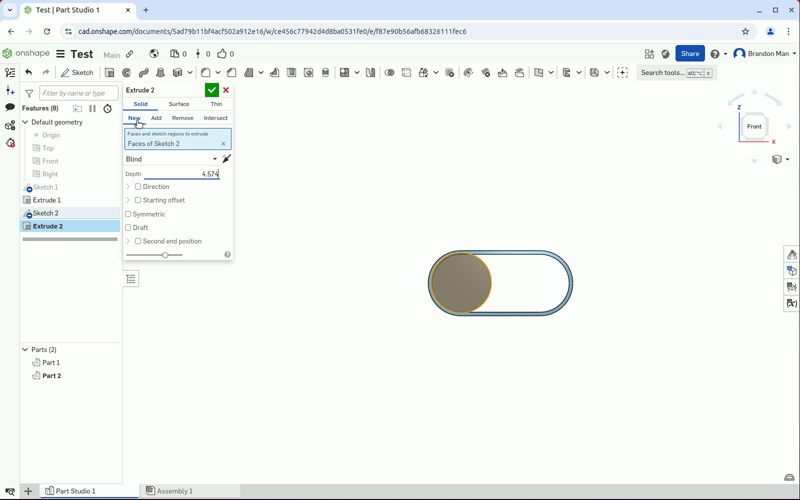
key(enter)
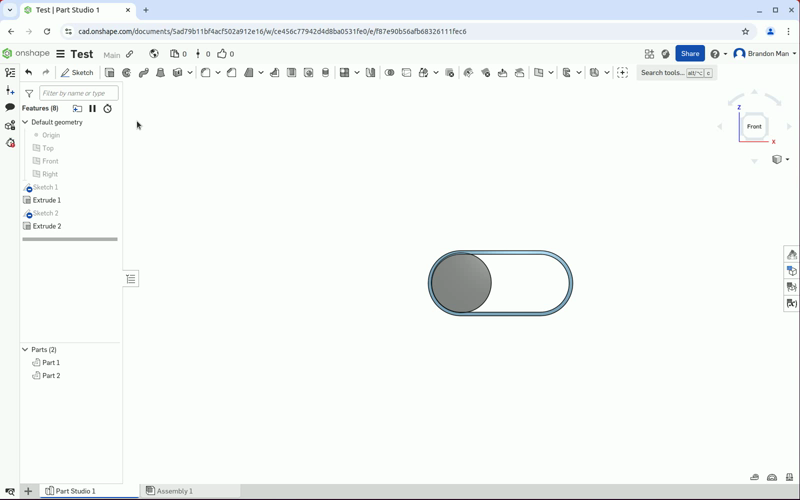
key(shift+h)
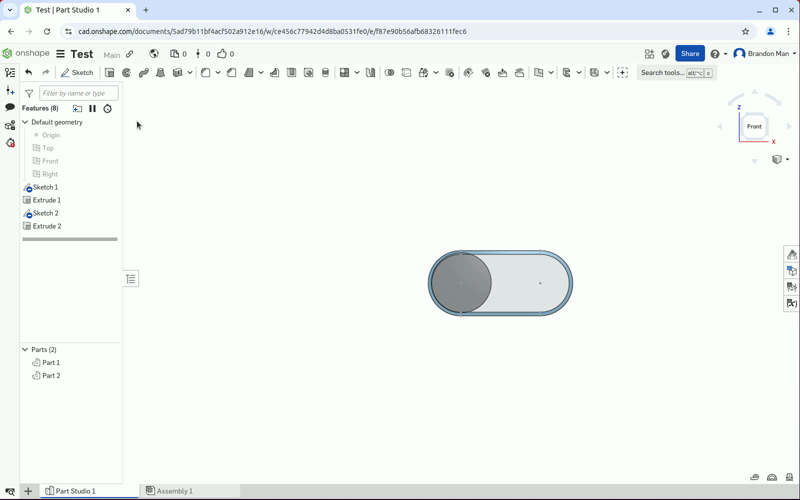
key(shift+h)
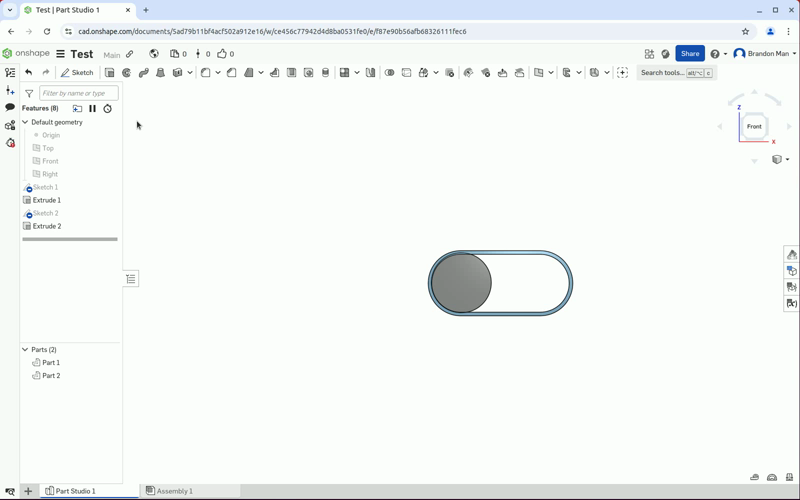
mouse_move(73, 189)
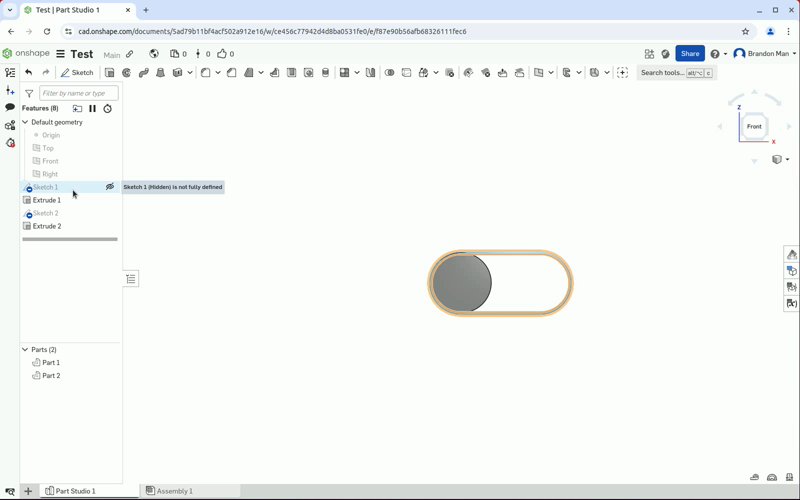
click(73, 189)
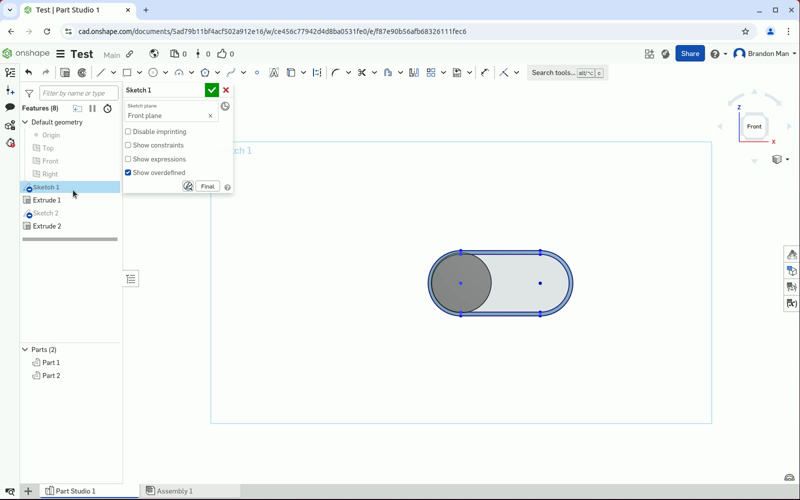
mouse_move(229, 92)
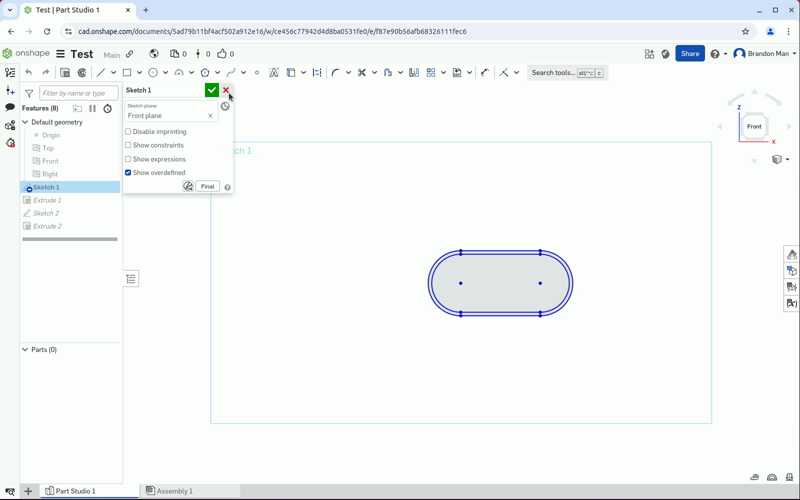
click(229, 92)
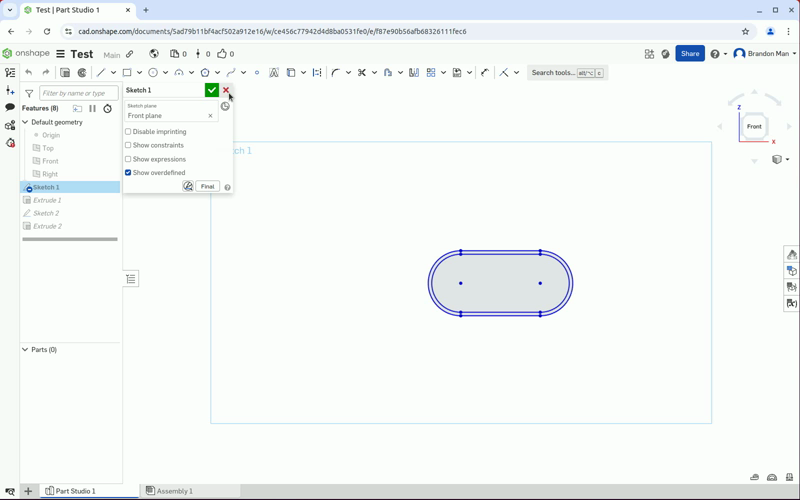
key(shift+s)
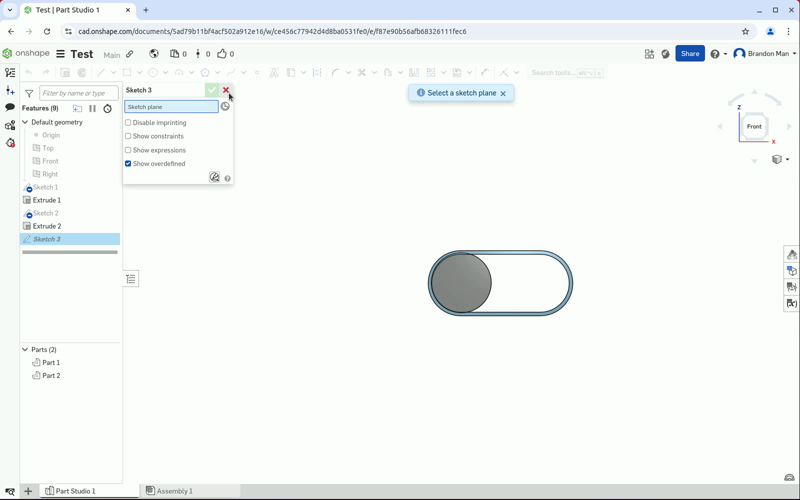
mouse_move(73, 163)
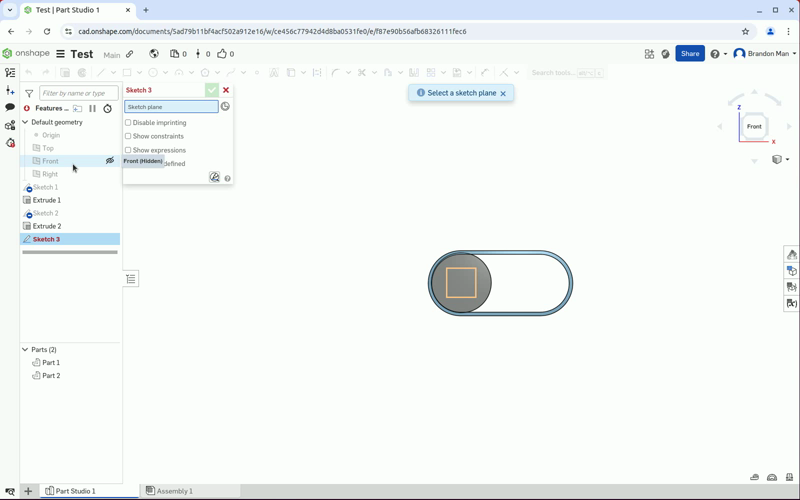
click(73, 163)
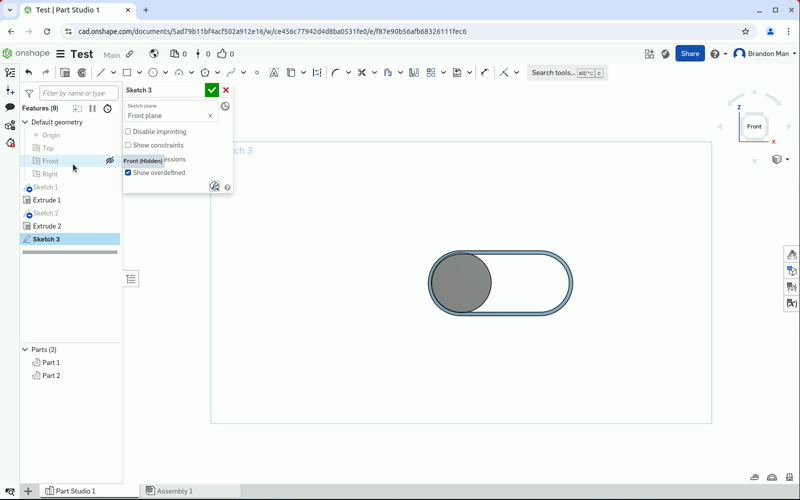
mouse_move(73, 352)
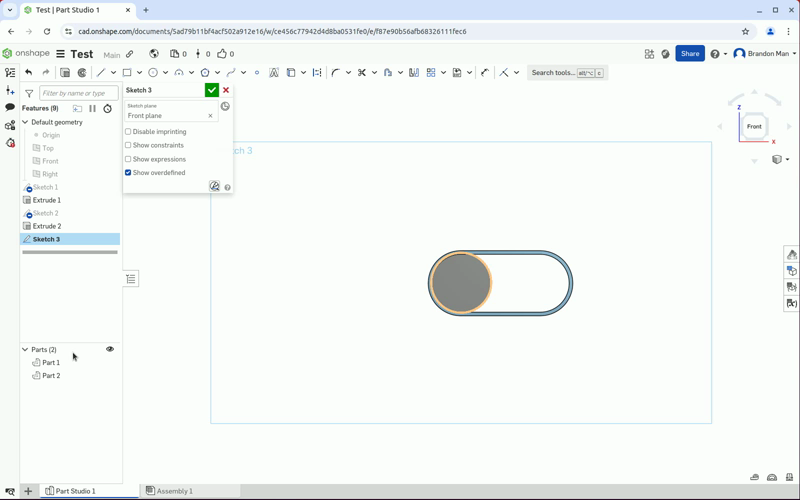
key(y)
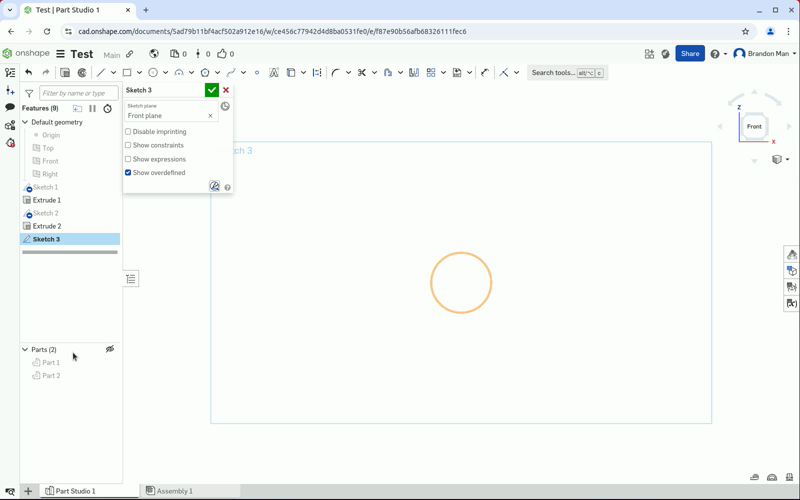
key(c)
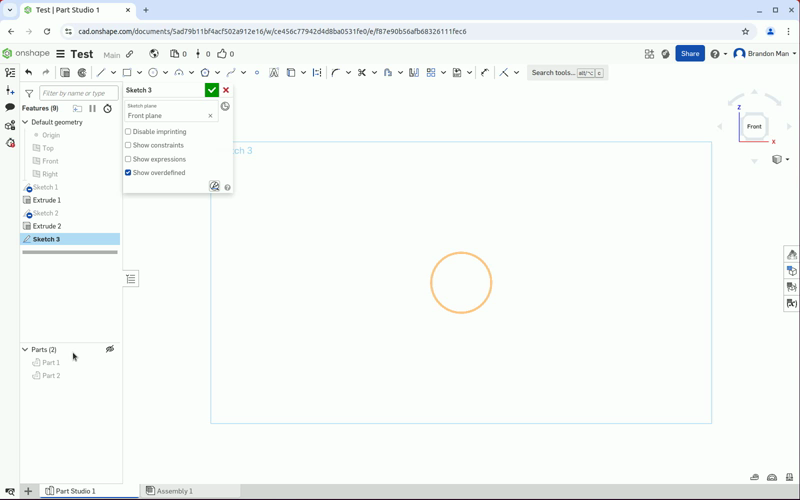
key_down(shift)
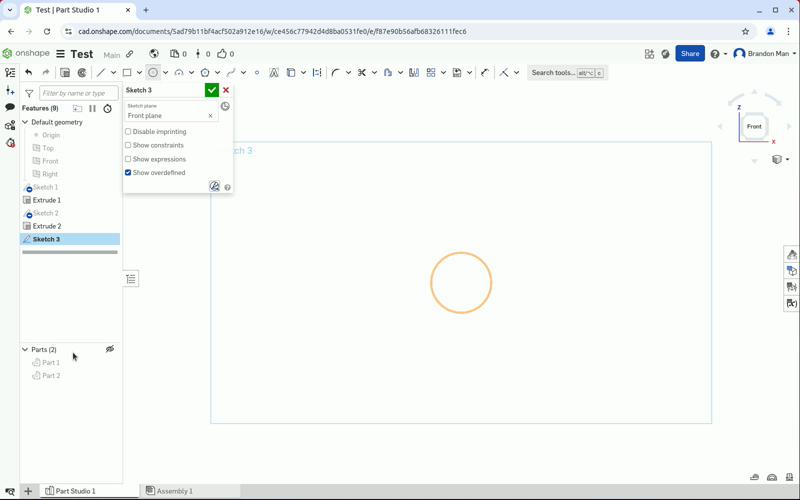
mouse_move(541, 282)
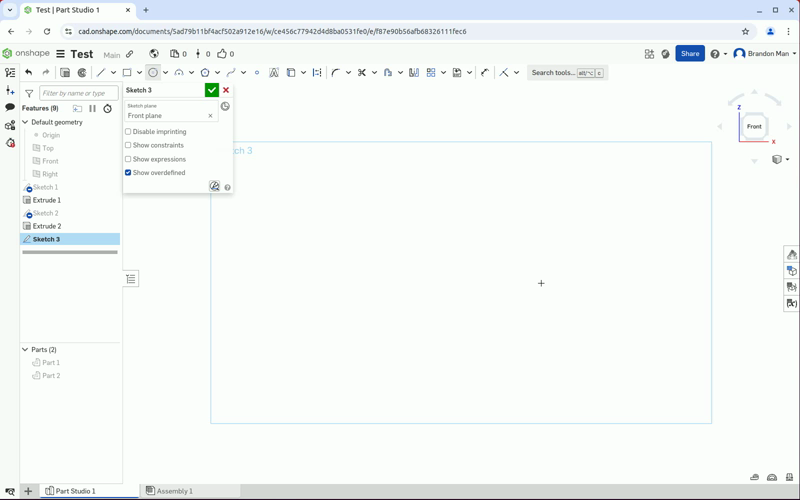
click(541, 282)
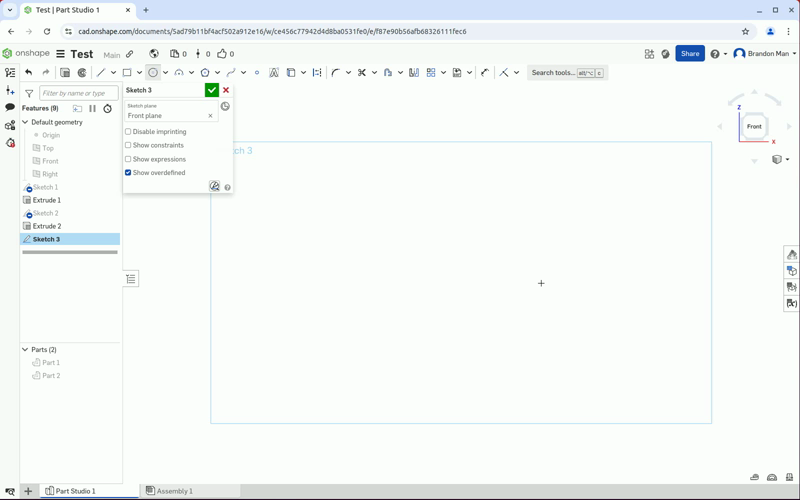
key_up(shift)
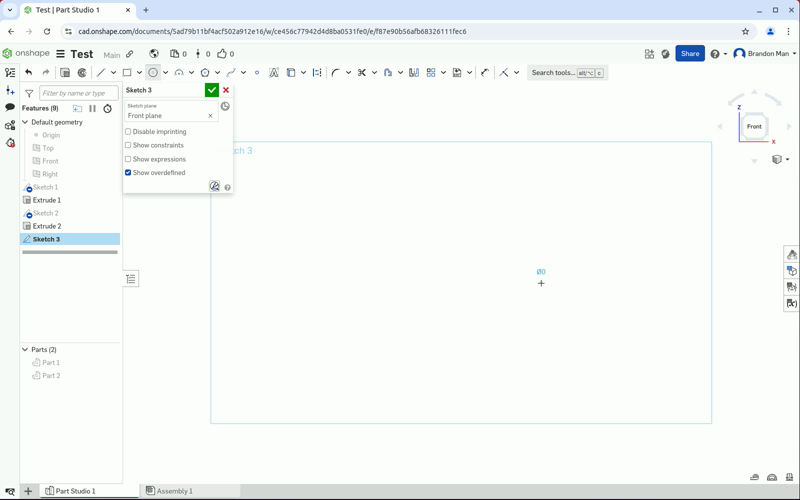
mouse_move(571, 282)
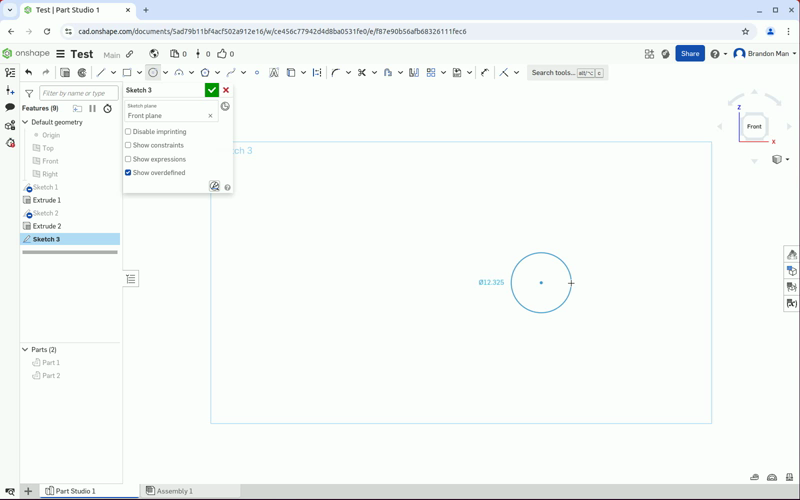
click(571, 282)
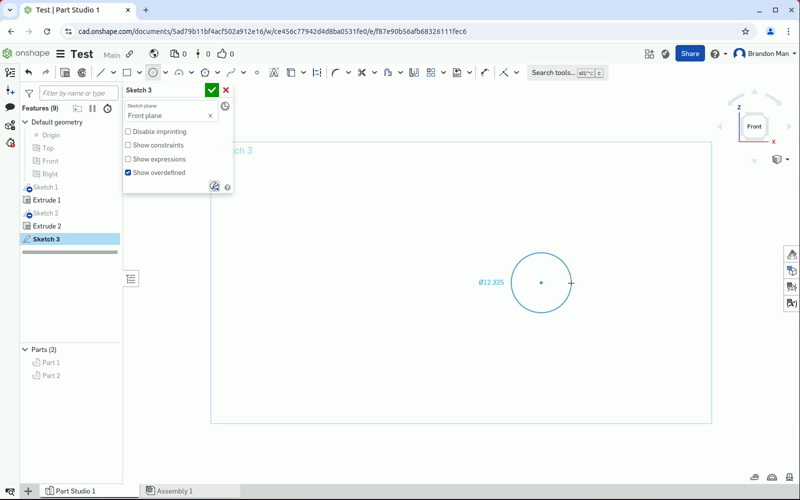
key(esc)
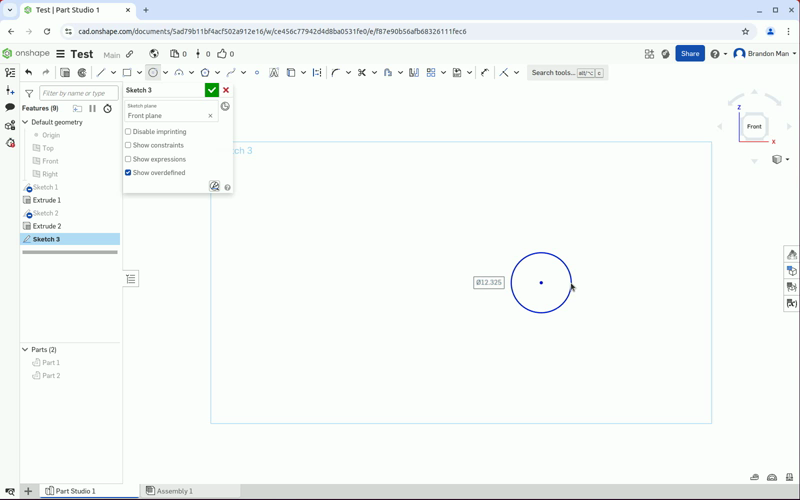
mouse_move(554, 270)
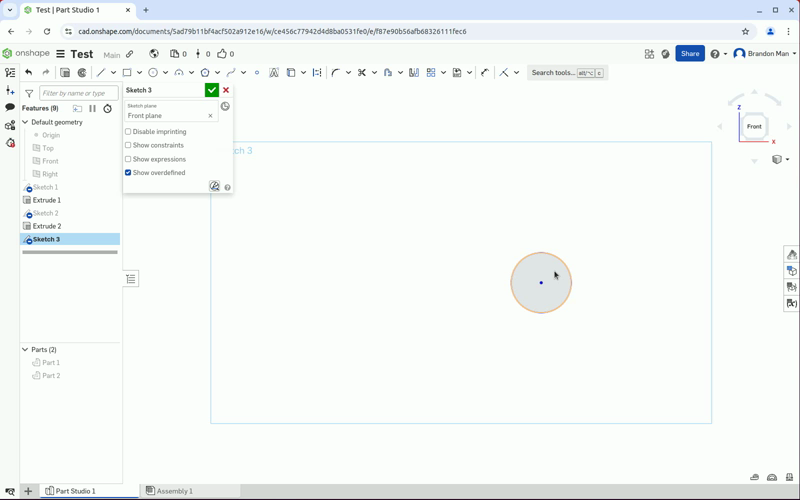
click(554, 270)
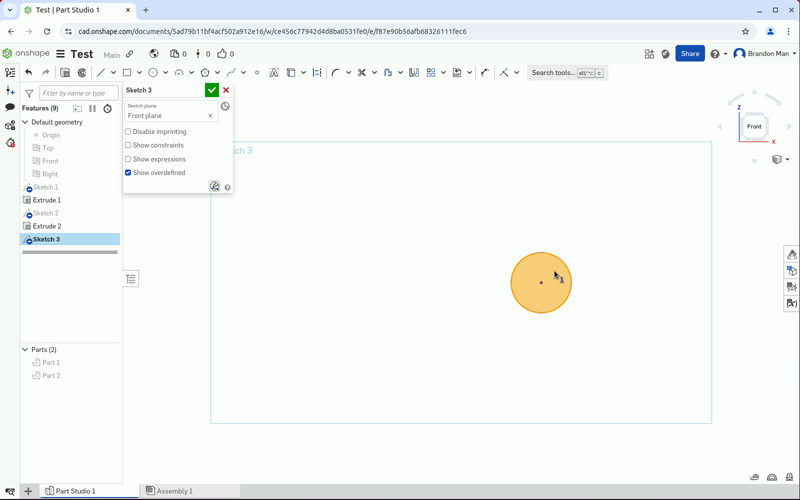
mouse_move(73, 352)
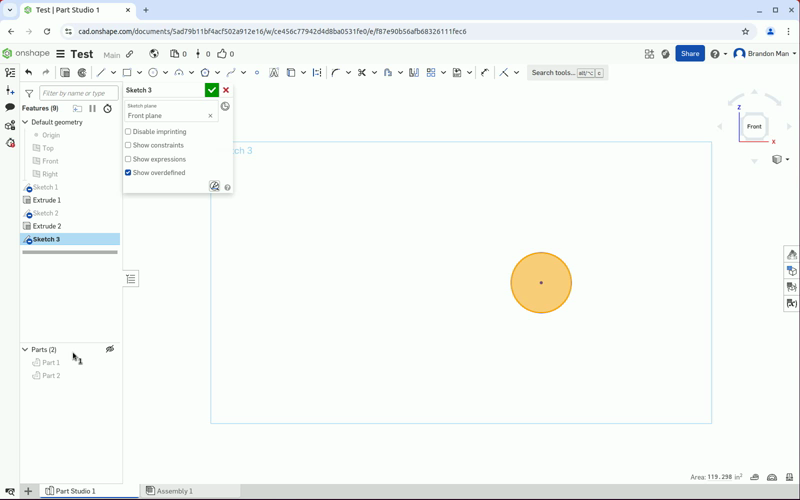
key(shift+y)
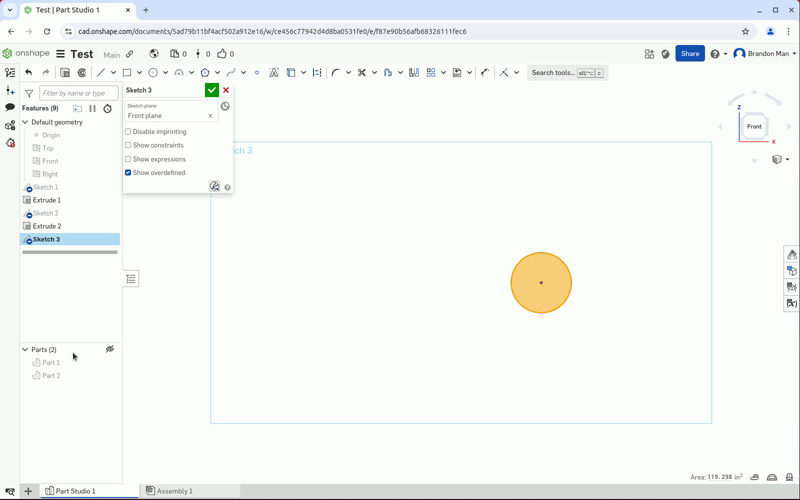
key(shift+e)
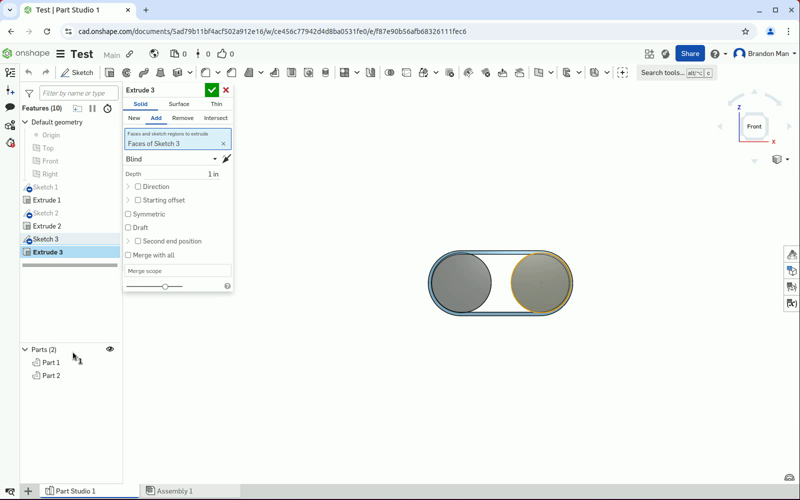
mouse_move(143, 106)
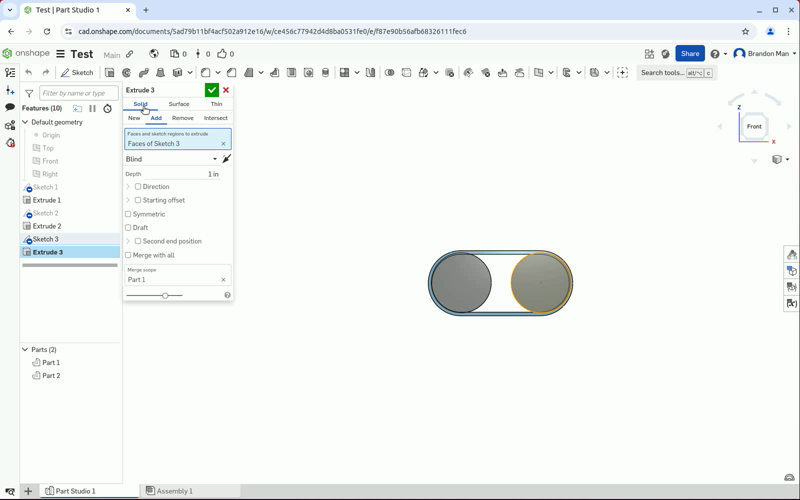
click(143, 106)
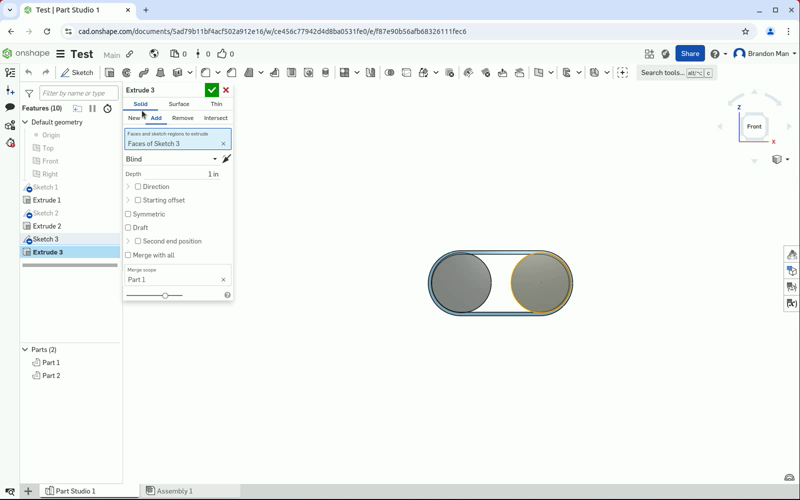
mouse_move(137, 120)
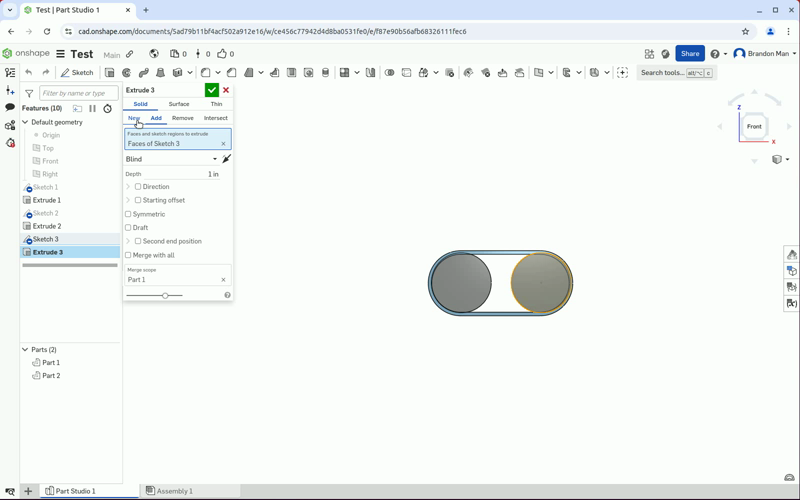
click(137, 120)
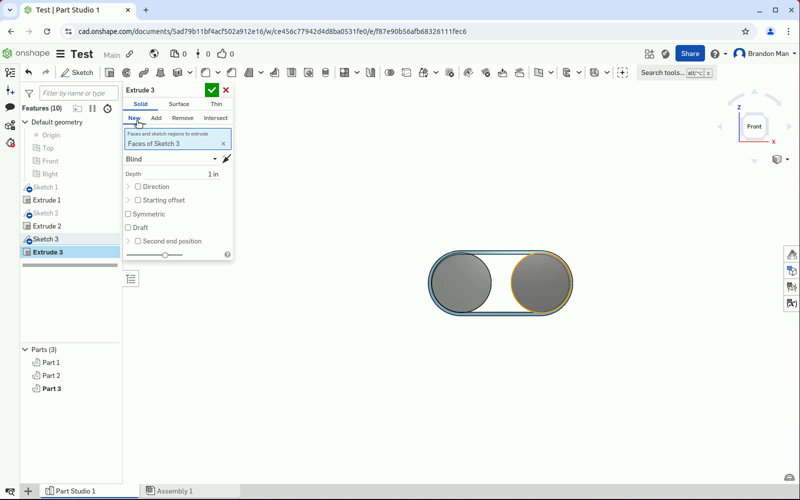
key(tab, 4)
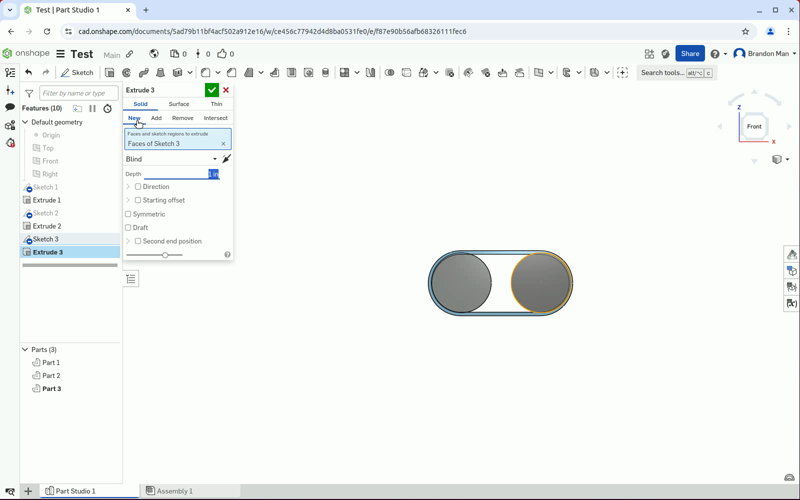
text(4.574)
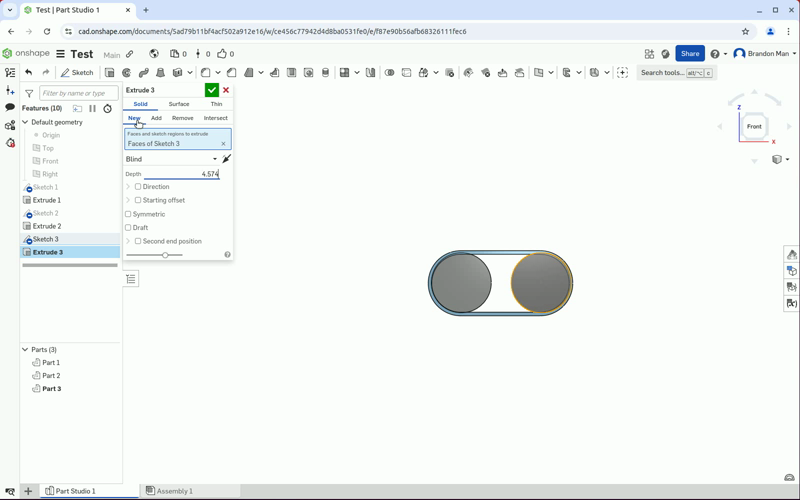
key(enter)
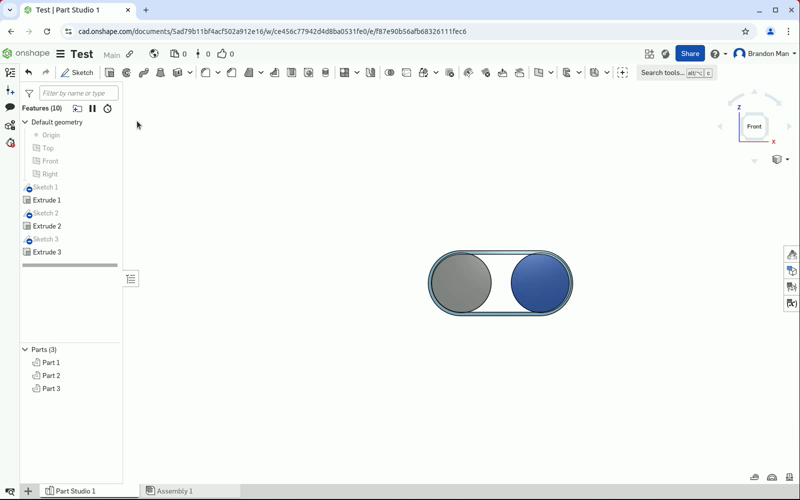
key(shift+h)
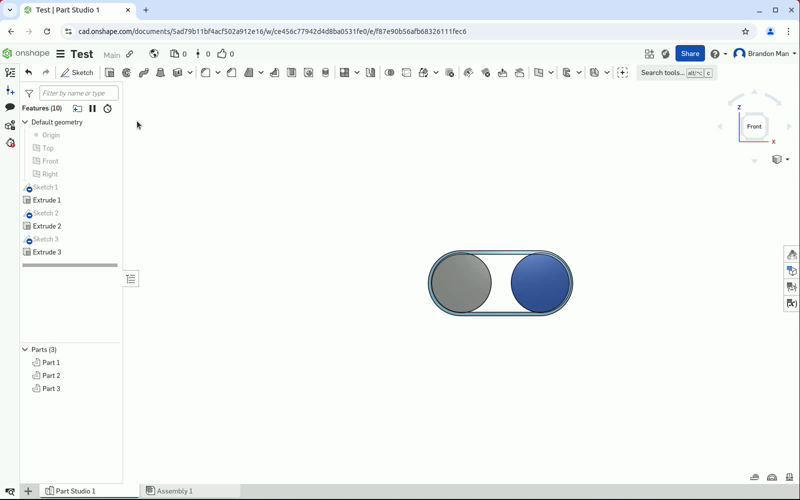
key(shift+h)
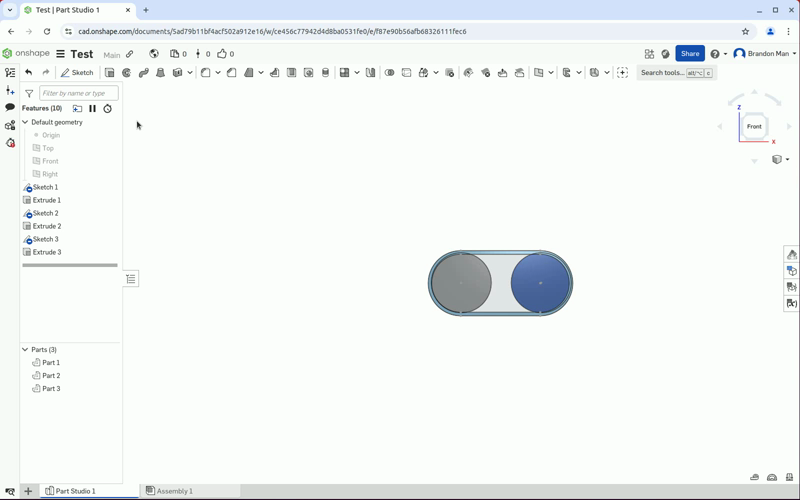
key(shift+7)
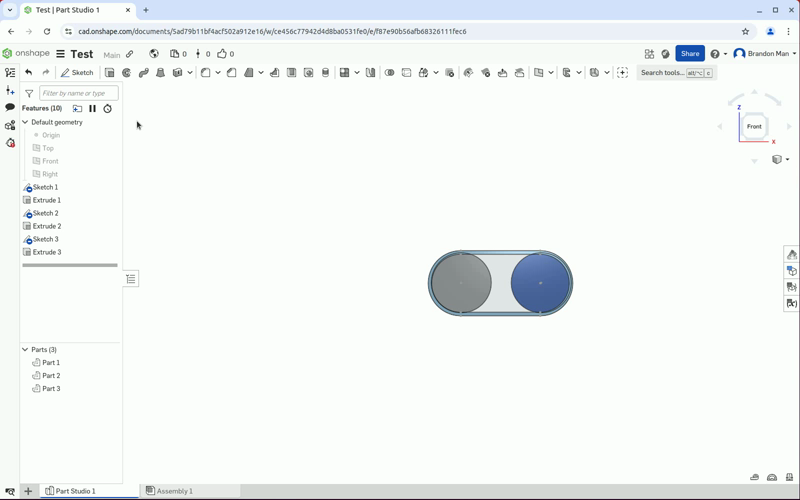
key(left, 2)
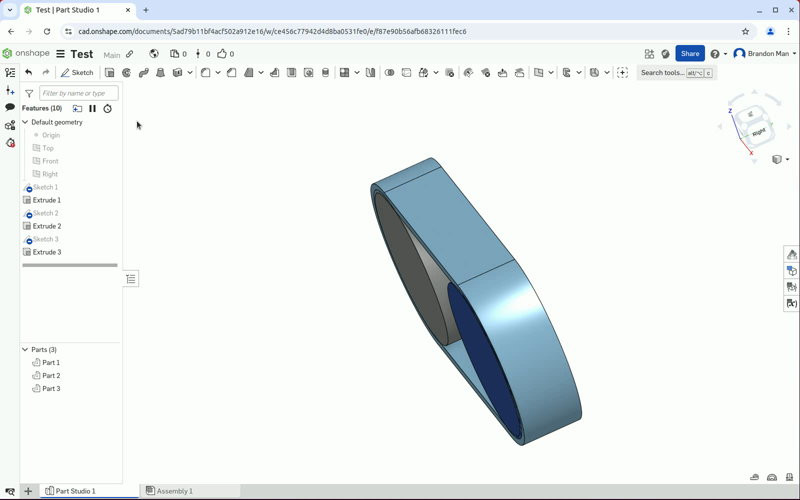
key(down, 2)
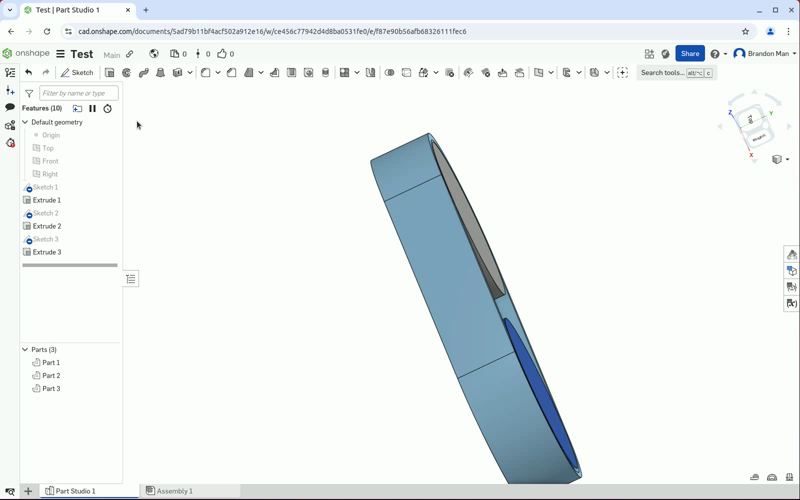
key(up, 2)
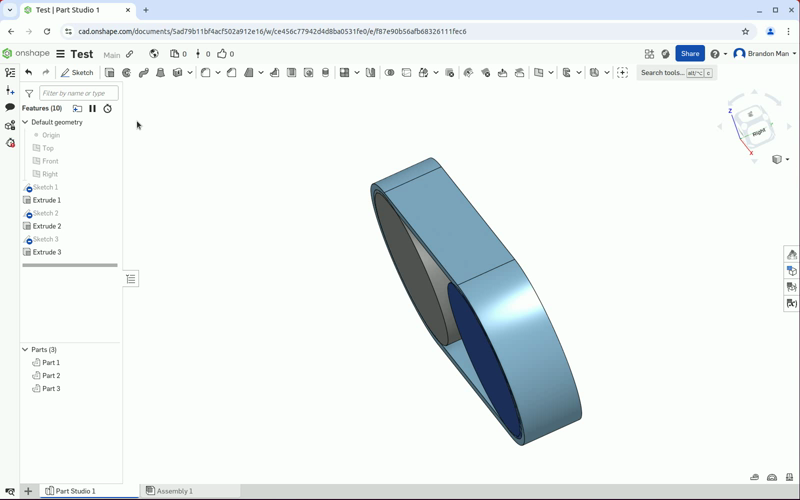
key(right, 2)
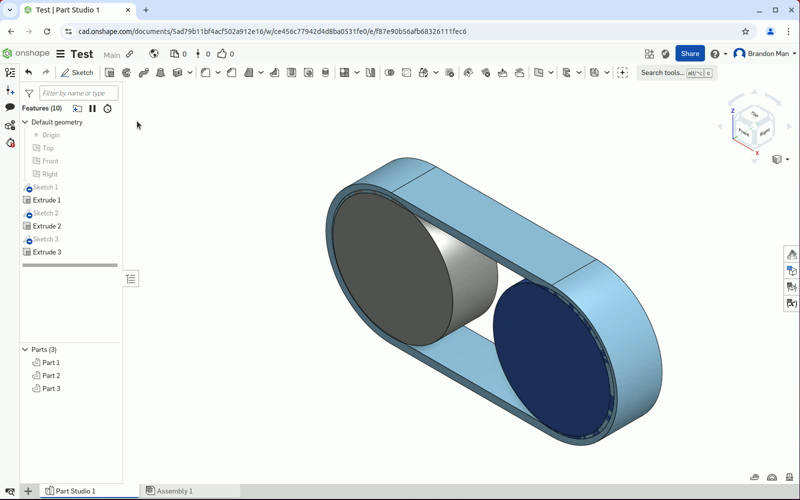
mouse_move(73, 189)
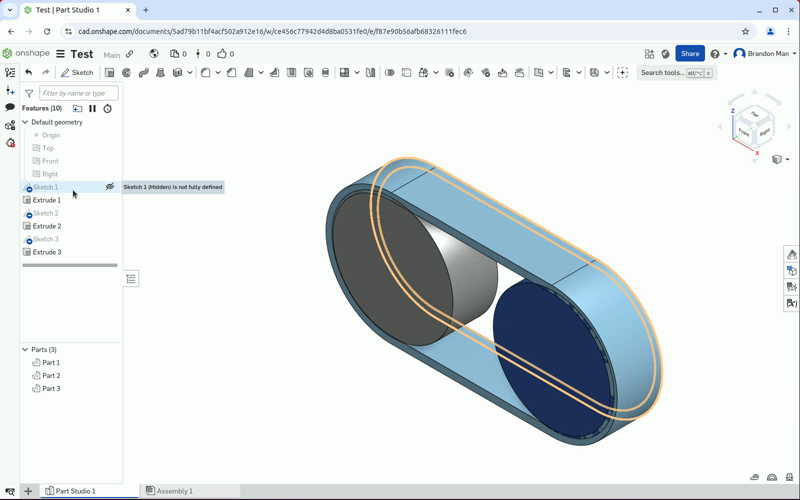
click(73, 189)